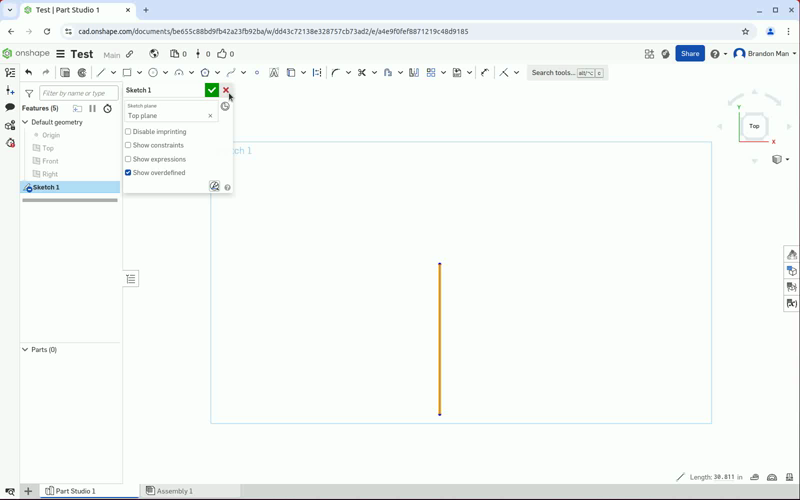
key(shift+h)
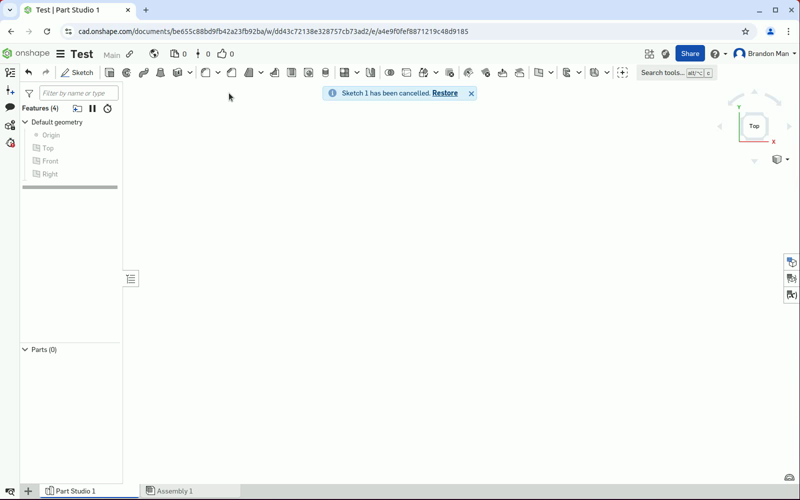
mouse_move(73, 352)
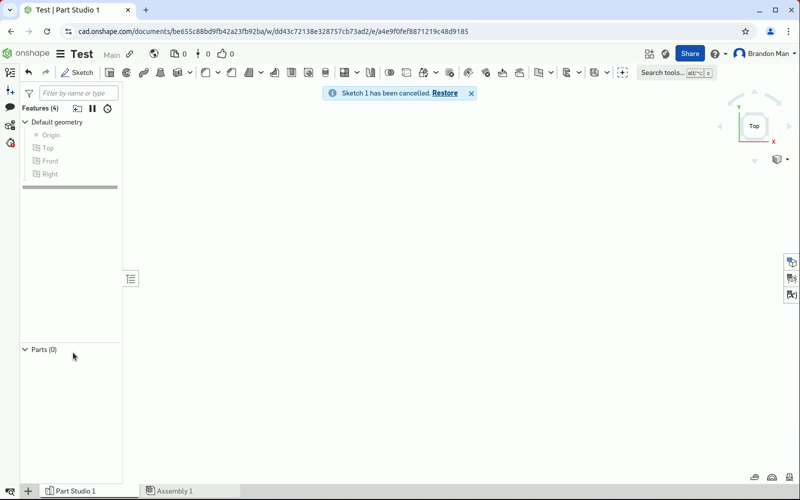
key(y)
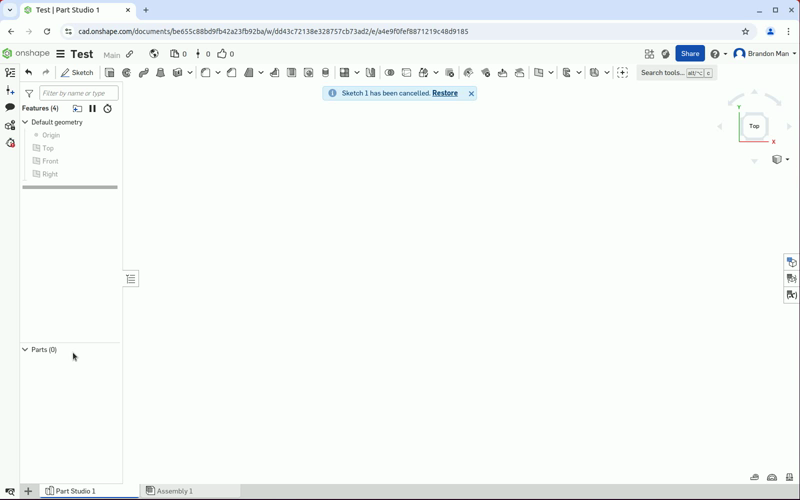
key(shift+p)
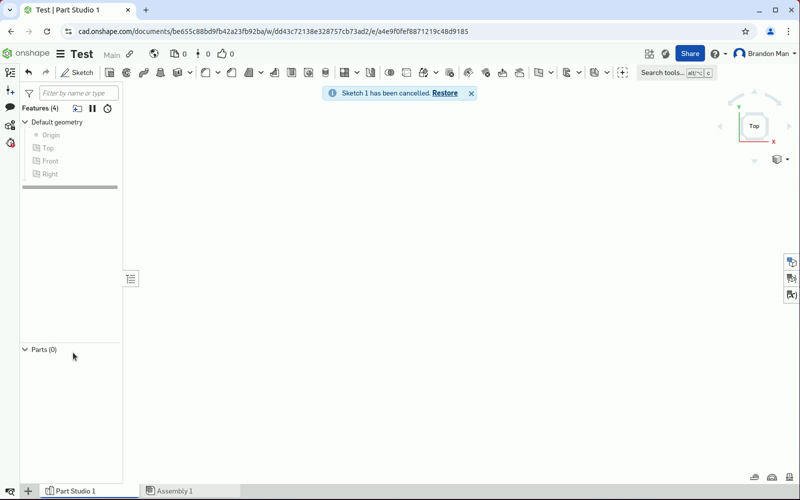
key(space)
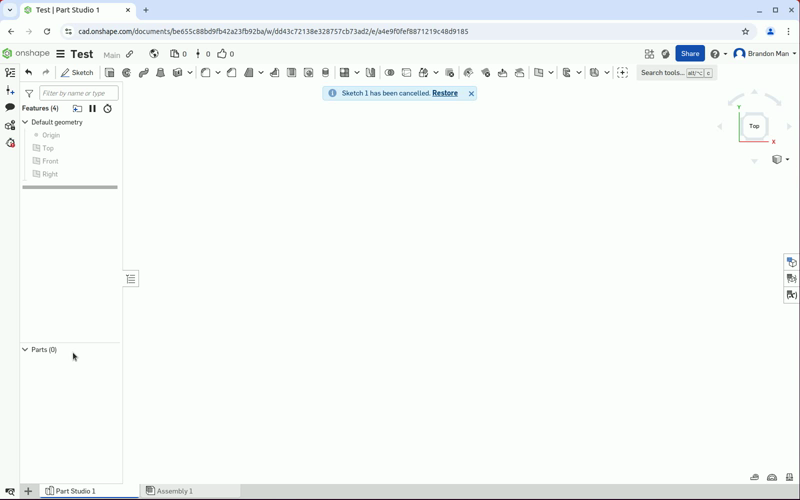
key_down(shift)
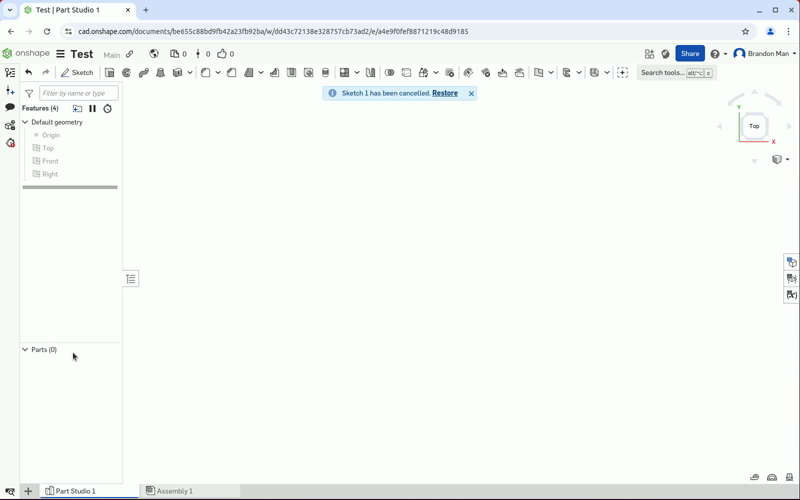
key(up)
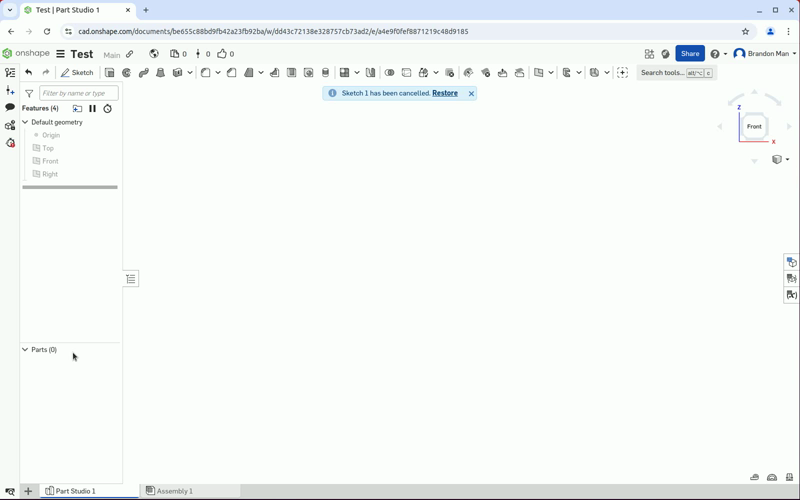
key_up(shift)
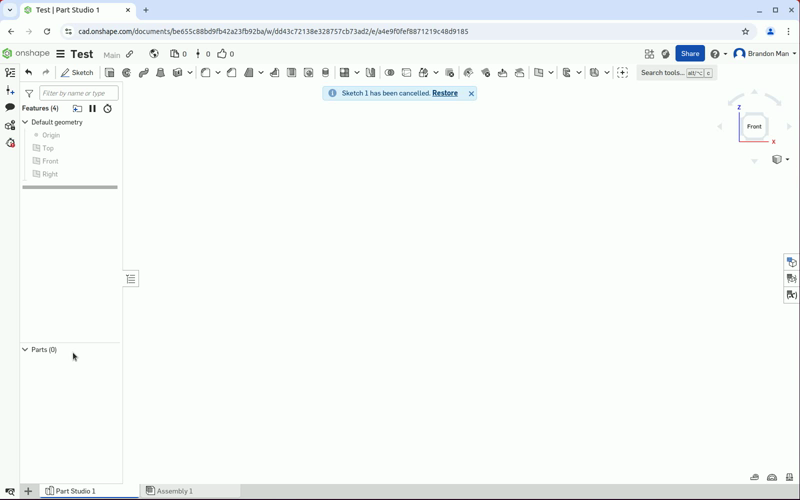
key(space)
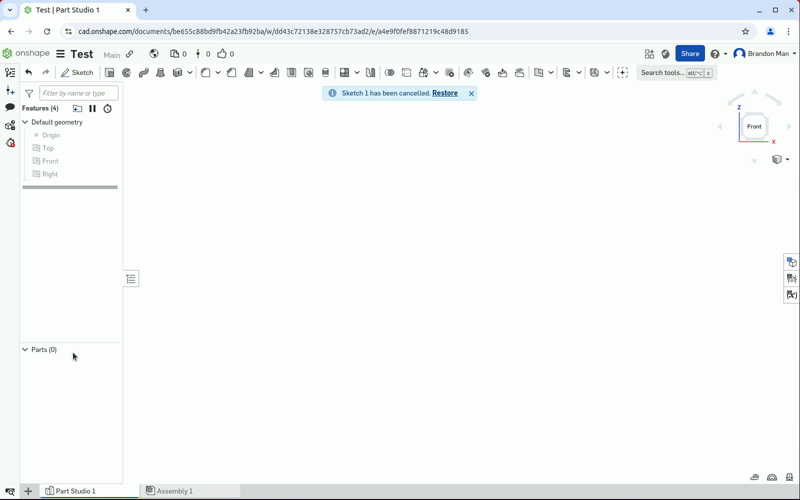
key_down(shift)
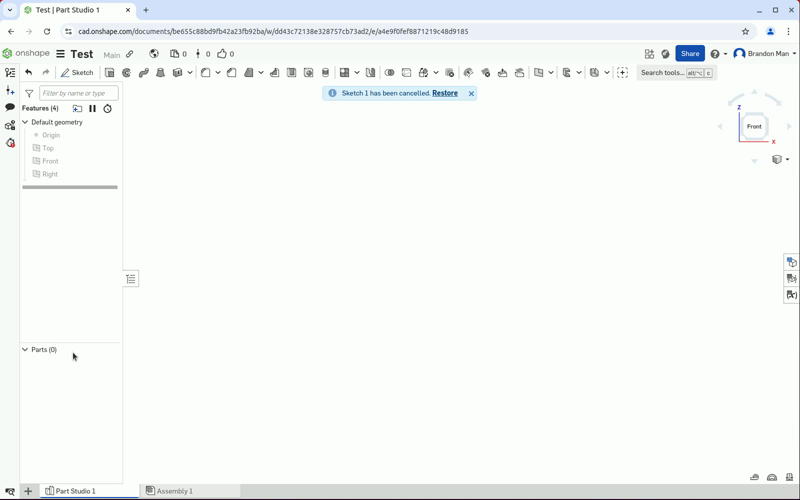
key(left)
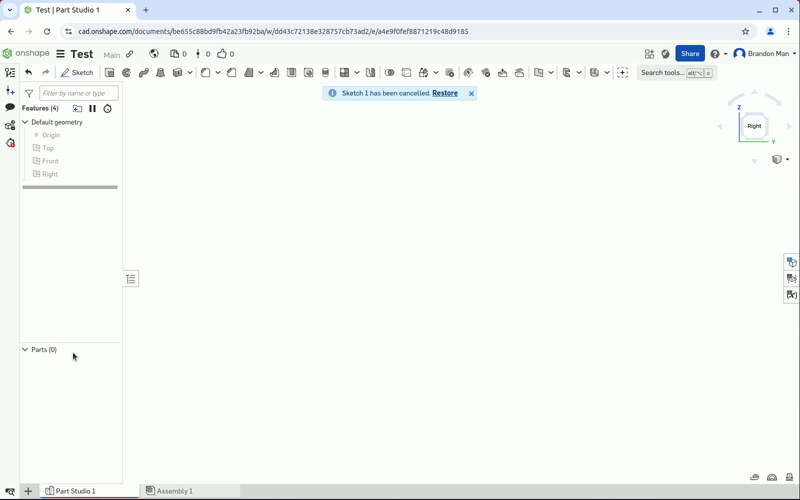
key_up(shift)
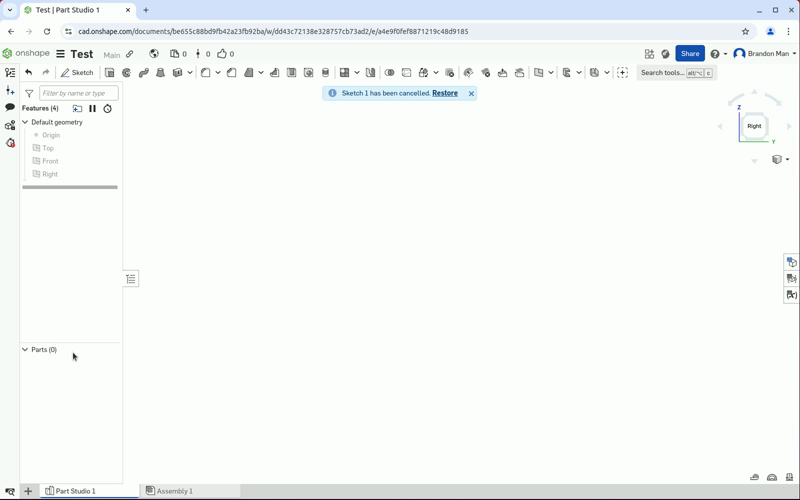
mouse_move(73, 352)
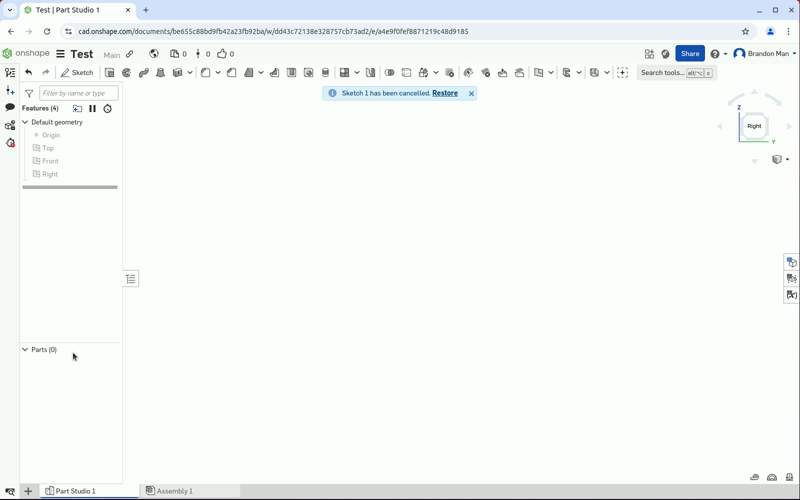
key(shift+y)
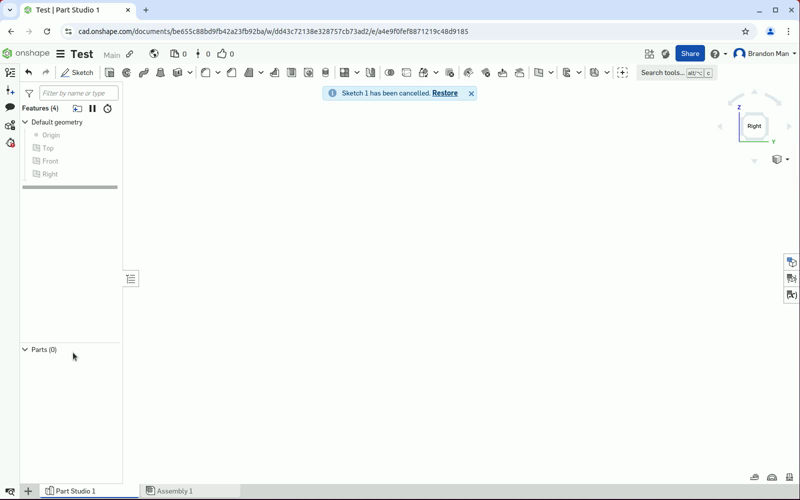
key(shift+s)
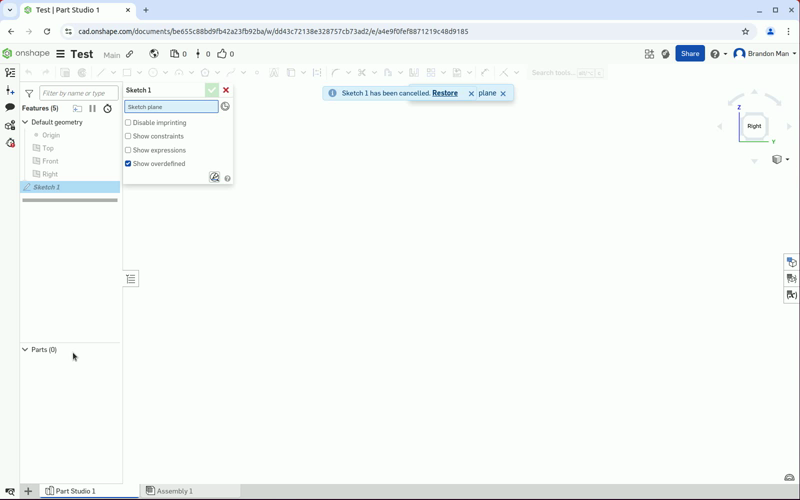
mouse_move(73, 176)
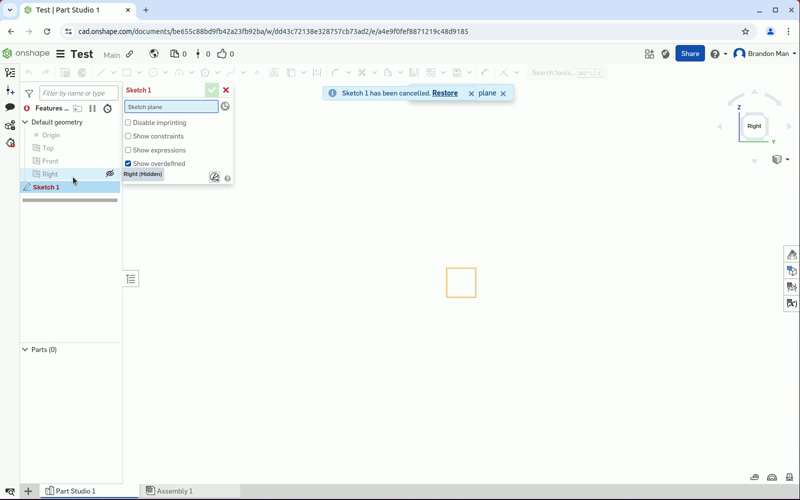
click(73, 176)
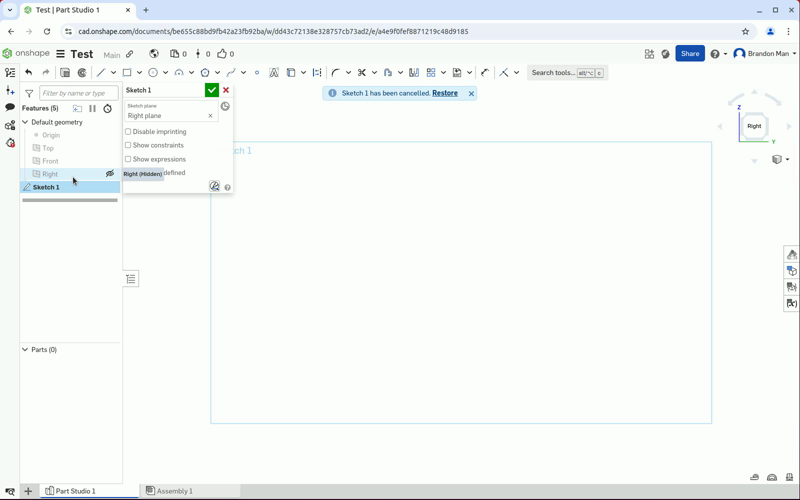
mouse_move(73, 352)
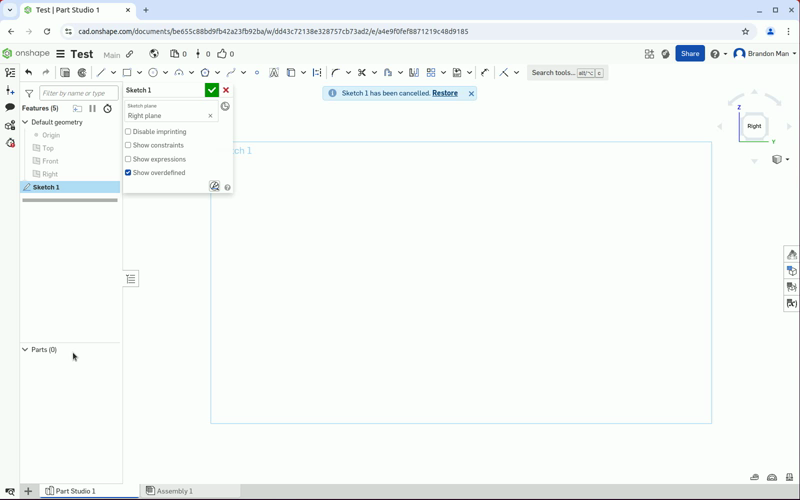
key(y)
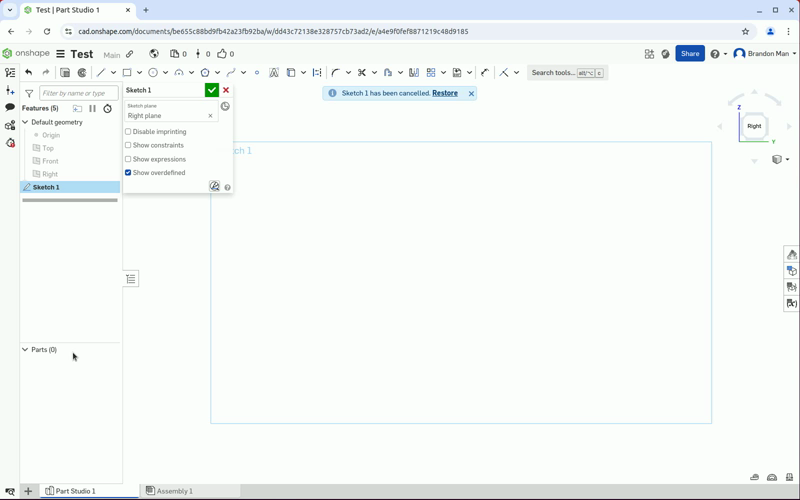
key(l)
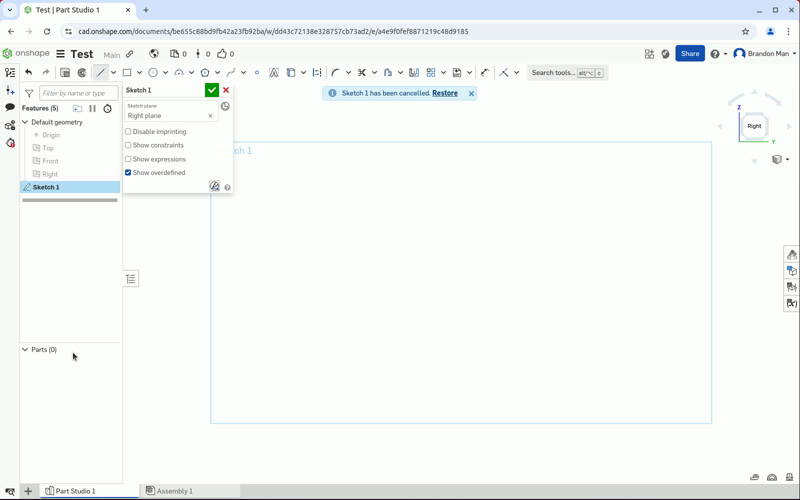
key_down(shift)
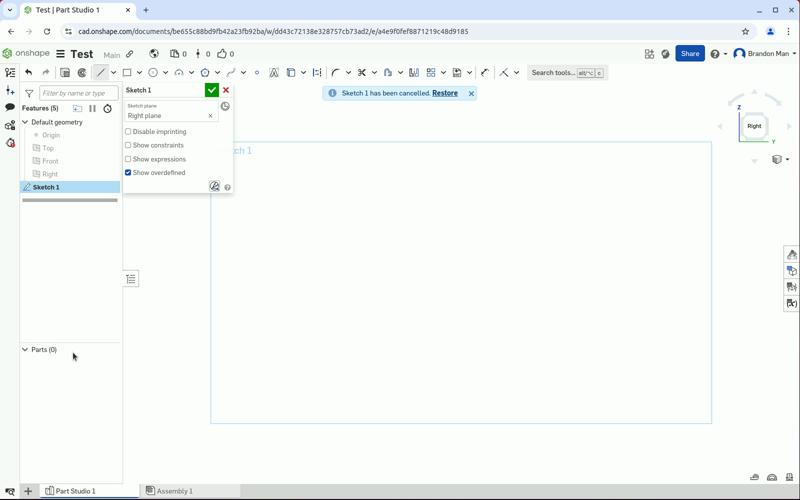
mouse_move(460, 282)
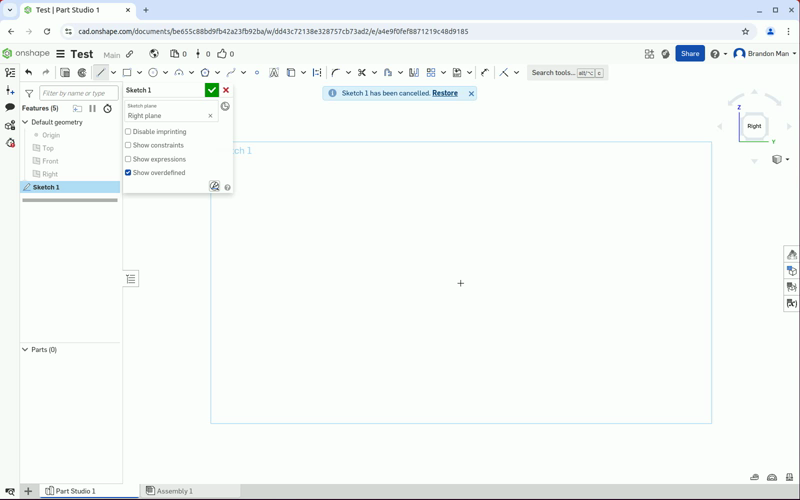
click(460, 282)
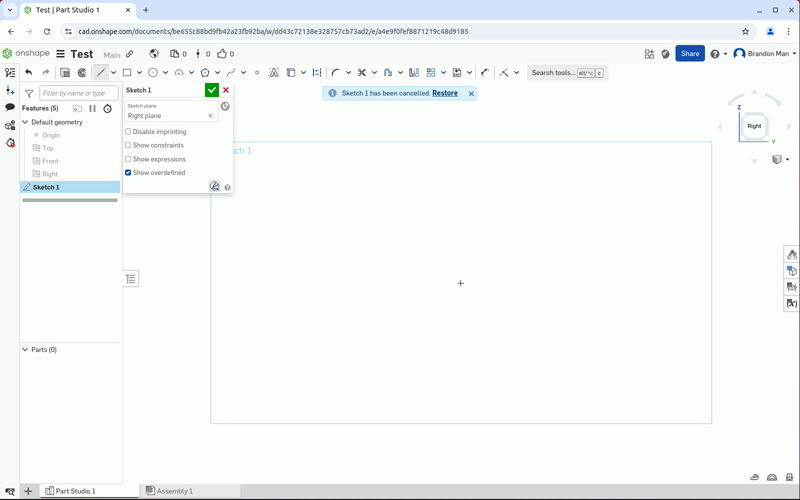
key_up(shift)
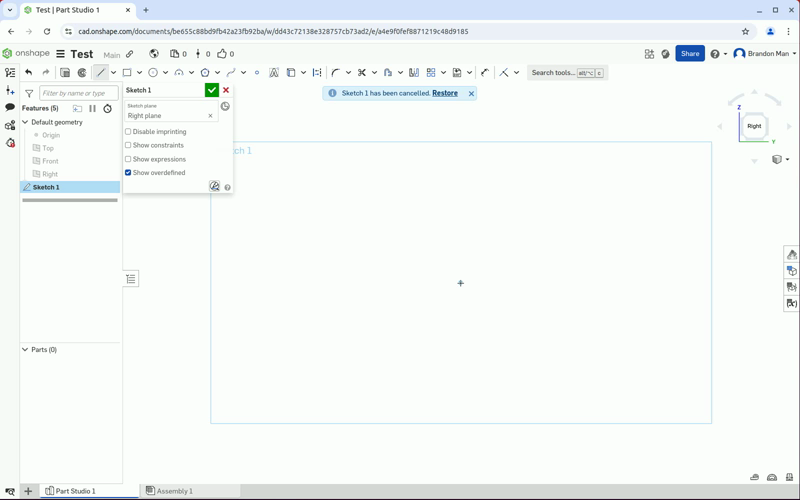
key_down(shift)
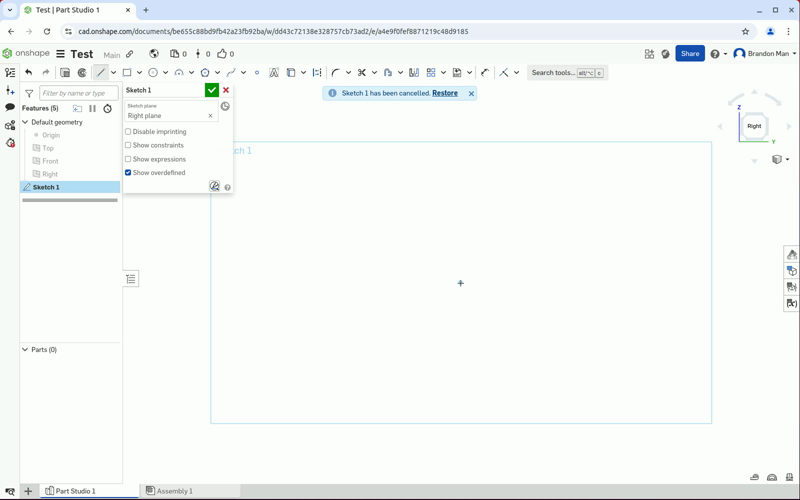
mouse_move(528, 282)
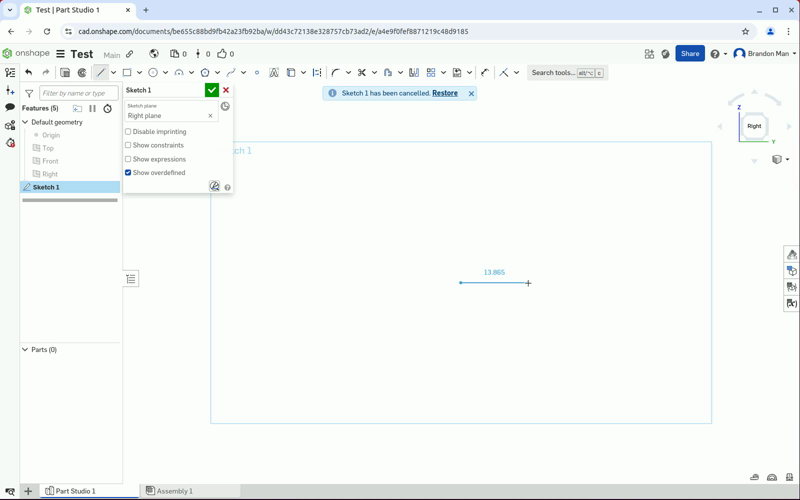
click(528, 282)
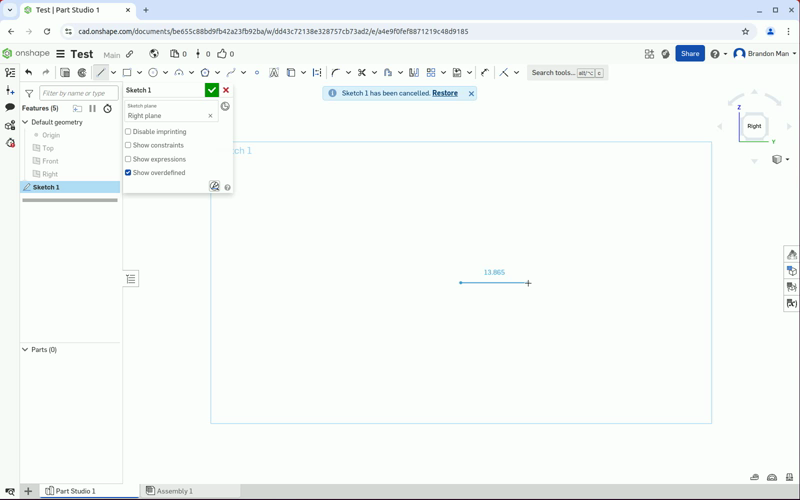
key_up(shift)
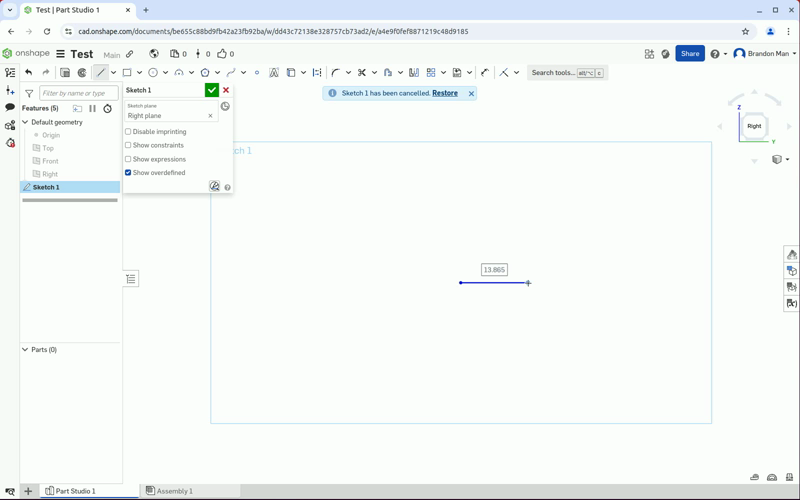
key_down(shift)
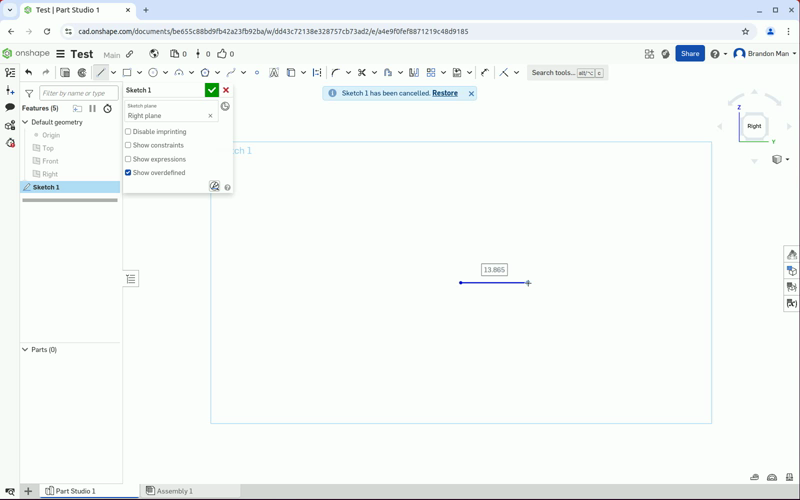
mouse_move(558, 282)
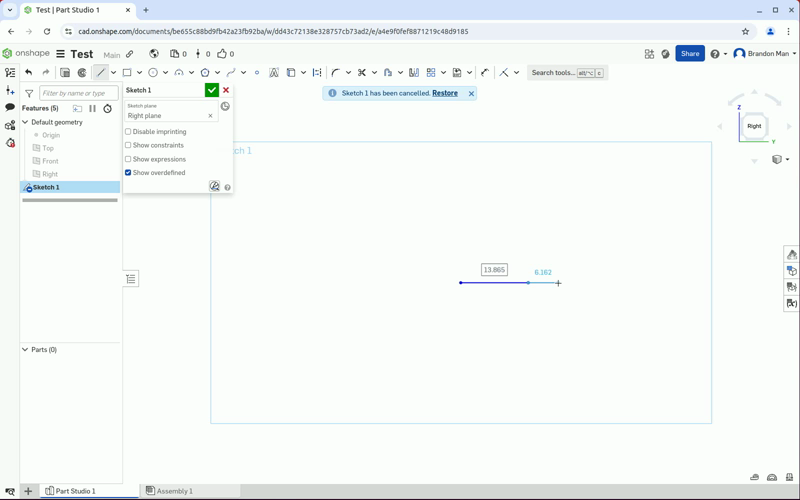
mouse_move(528, 233)
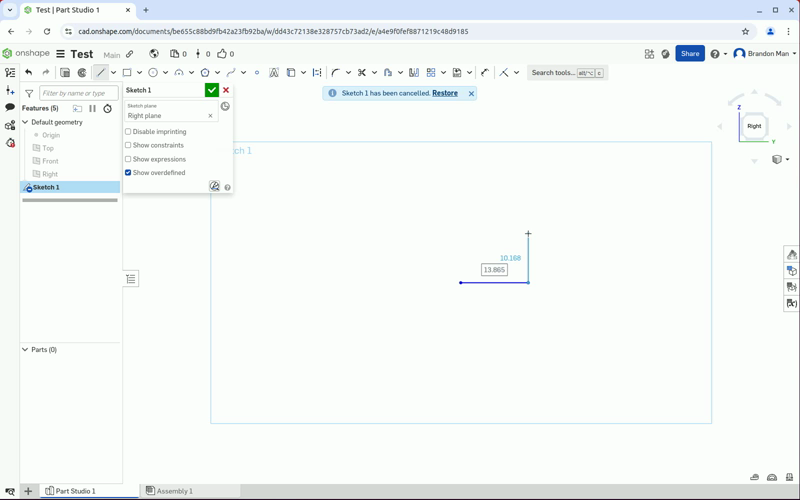
click(528, 233)
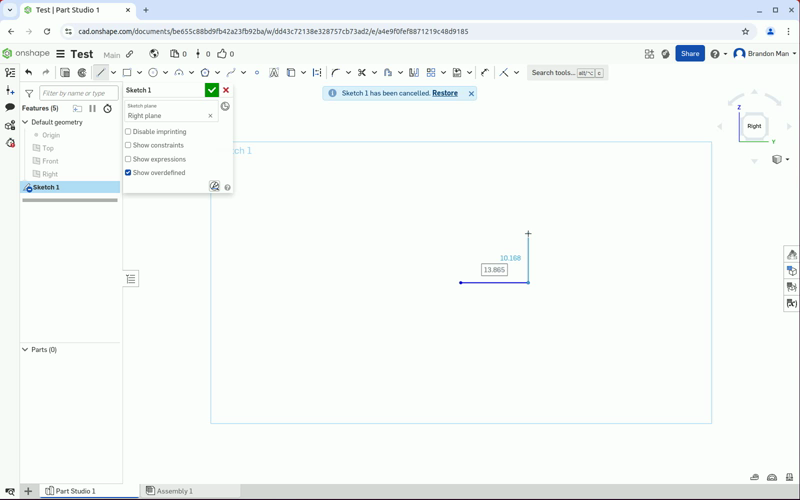
key_up(shift)
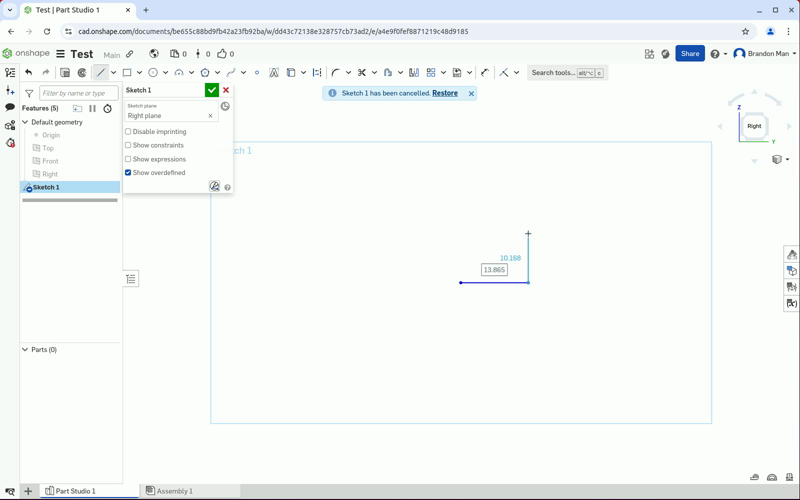
key_down(shift)
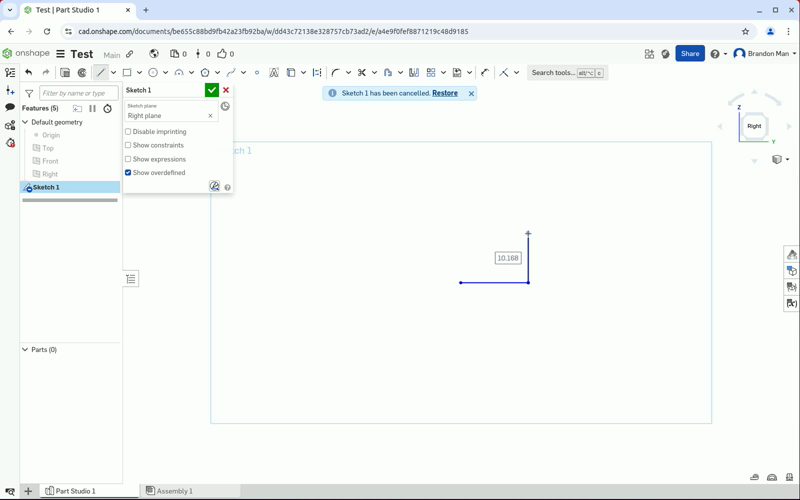
mouse_move(460, 227)
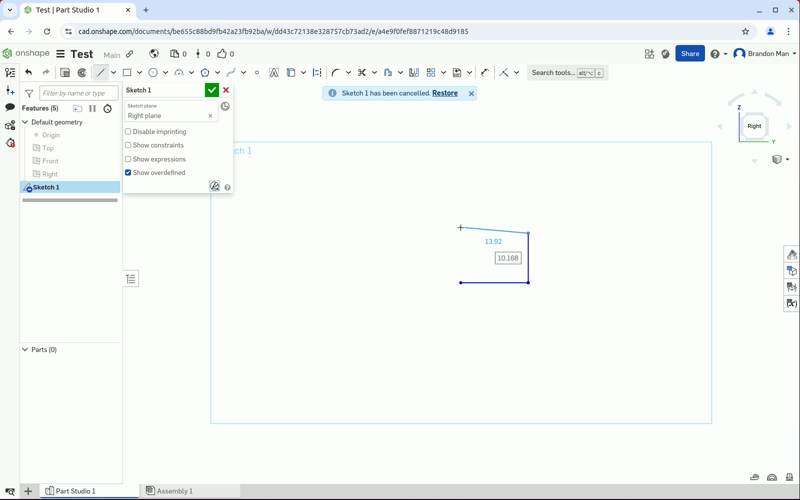
click(460, 227)
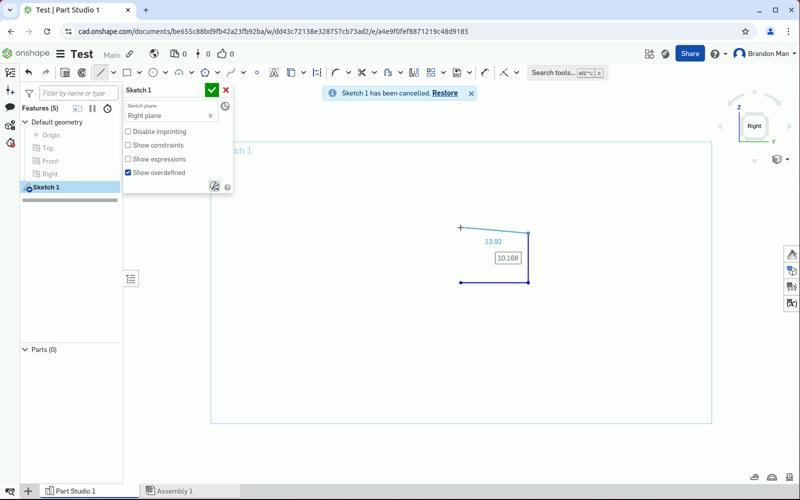
key_up(shift)
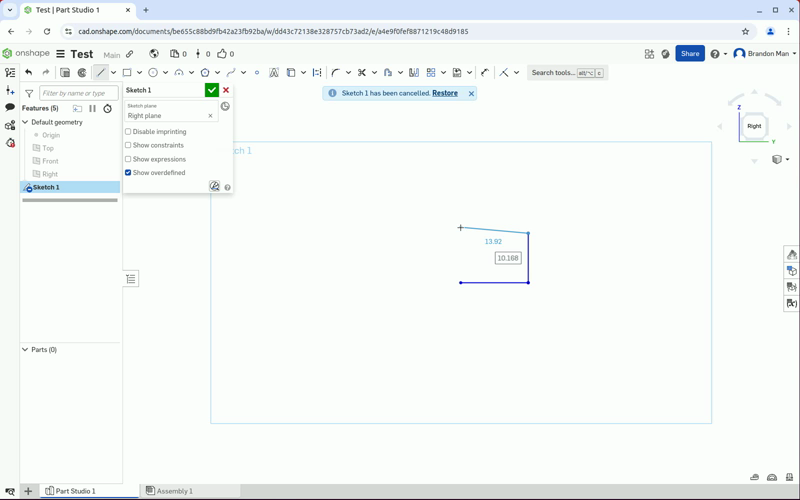
mouse_move(490, 227)
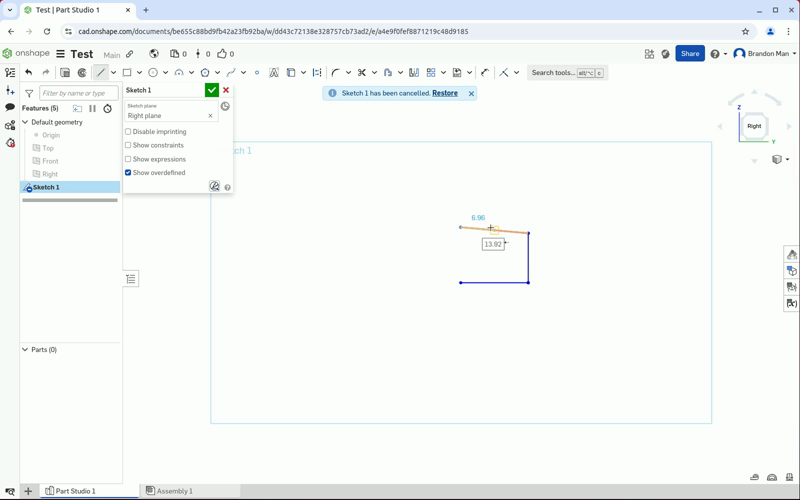
key_down(shift)
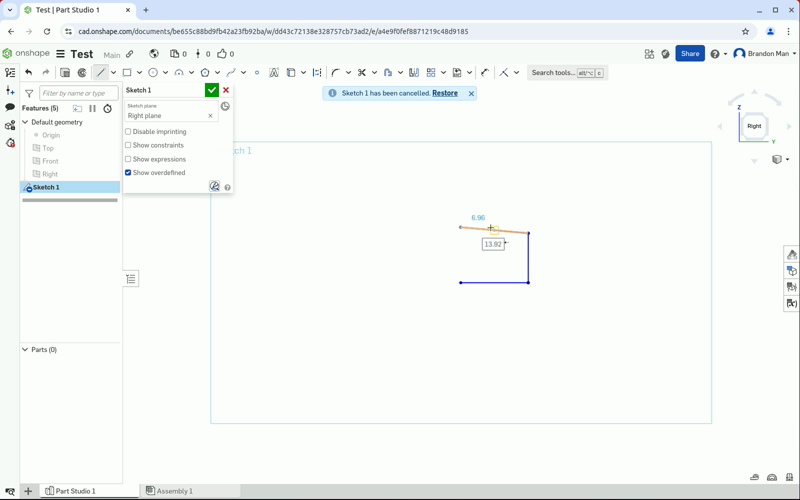
mouse_move(460, 282)
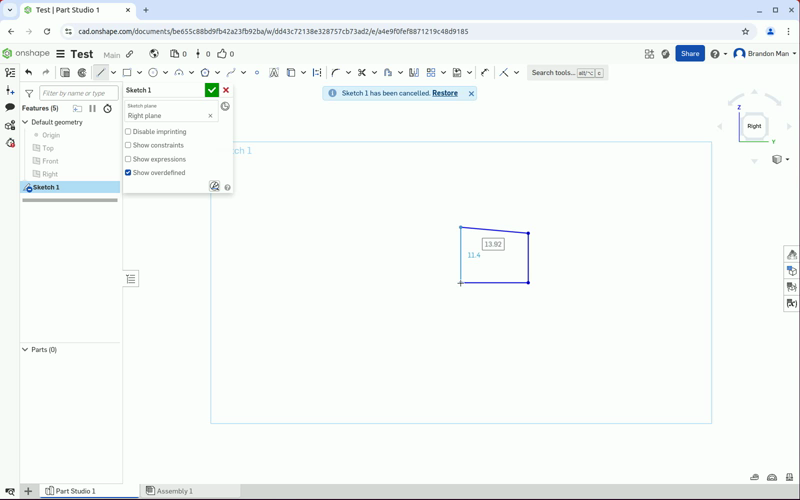
key_up(shift)
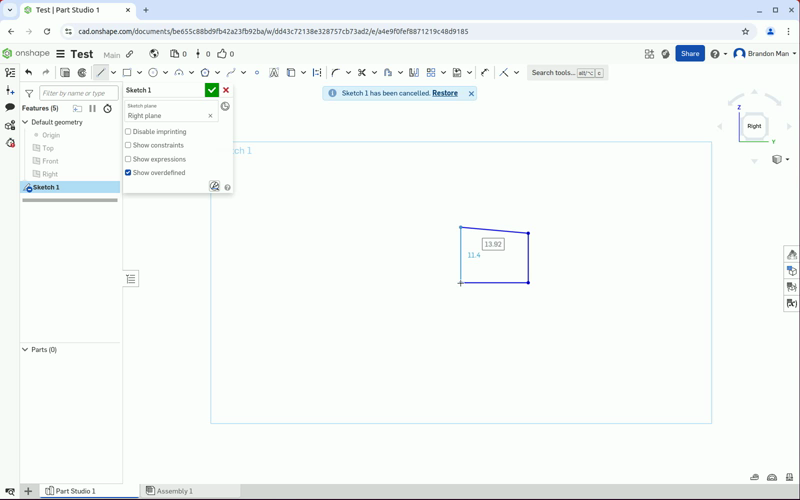
click(460, 282)
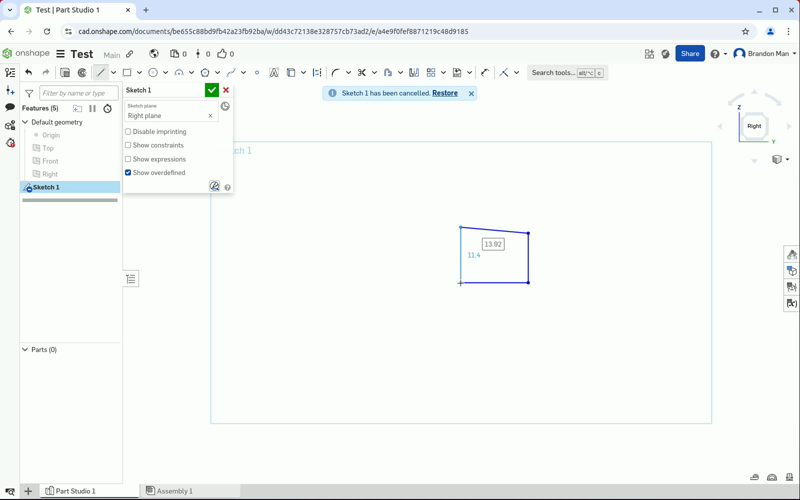
key(esc)
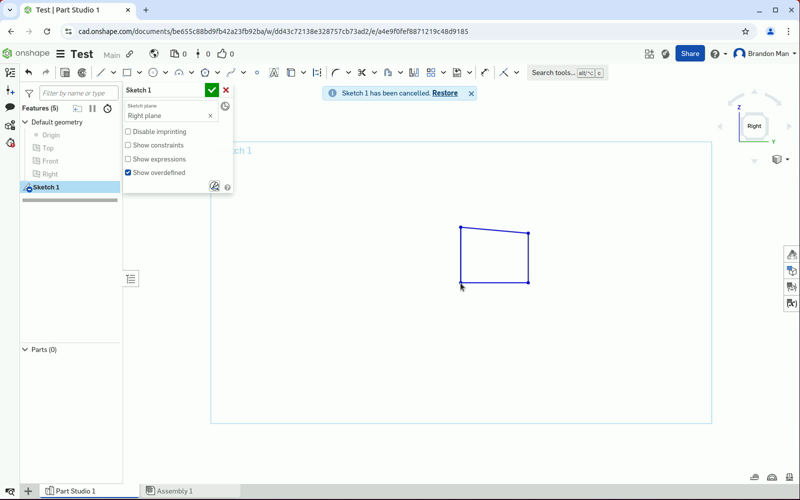
mouse_move(501, 237)
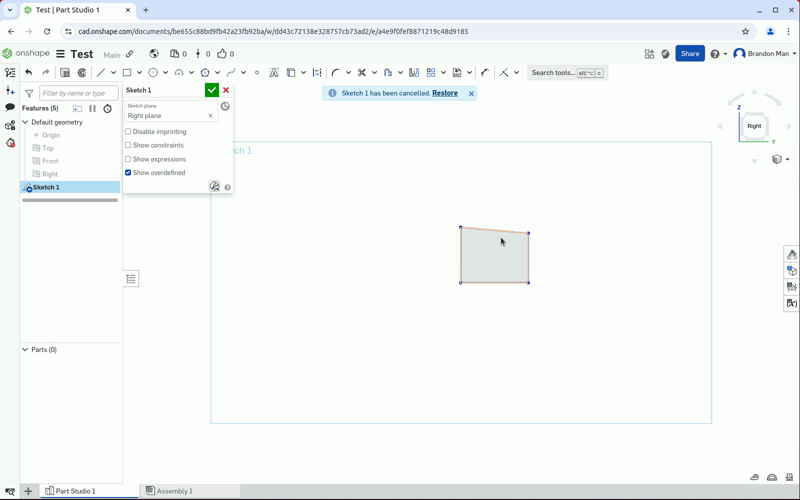
click(501, 237)
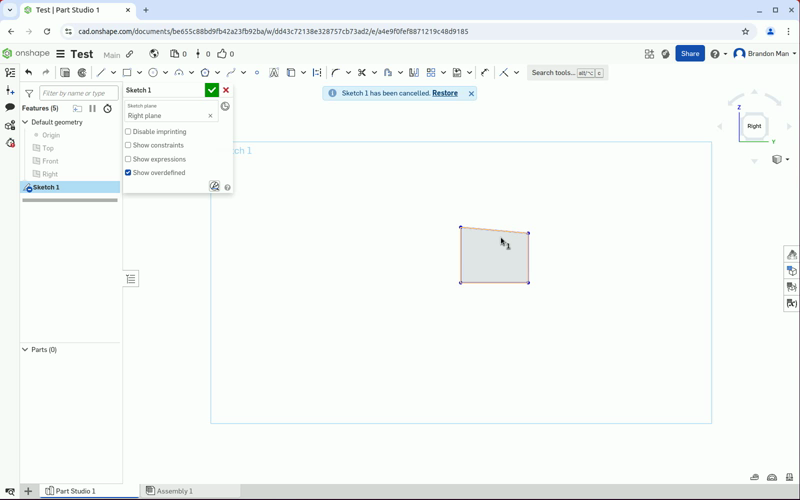
mouse_move(73, 352)
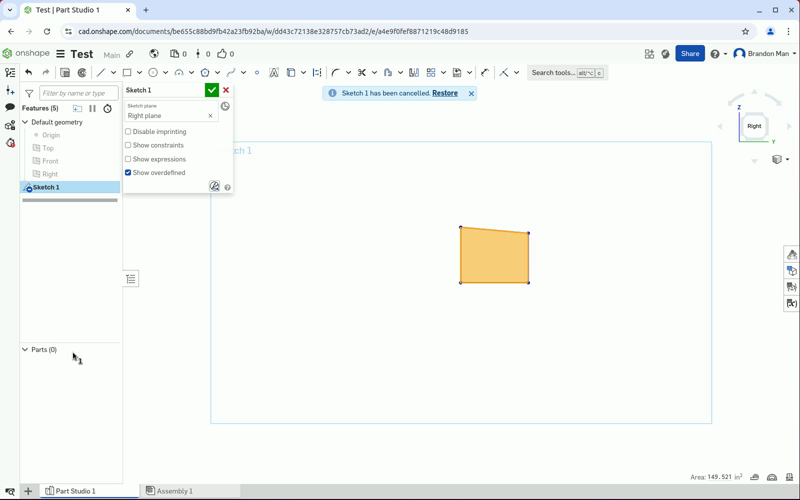
key(shift+y)
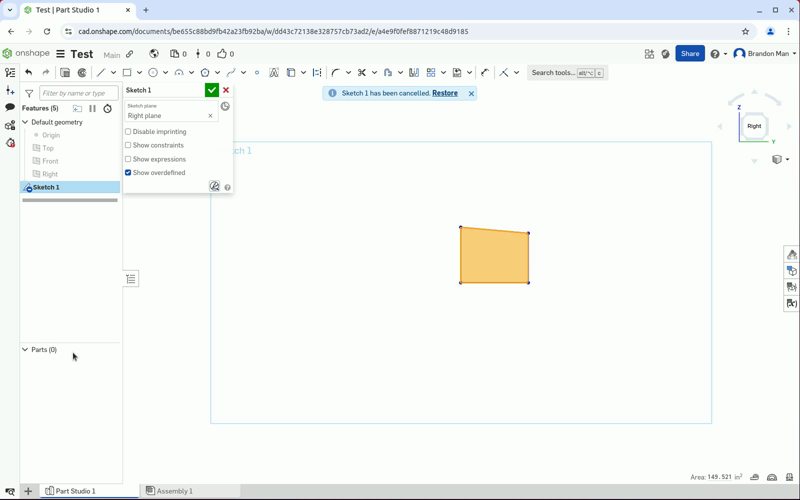
key(shift+e)
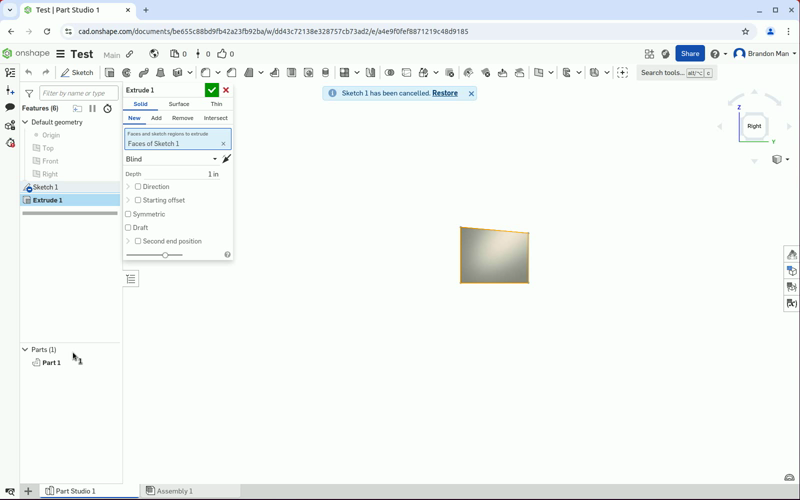
mouse_move(143, 106)
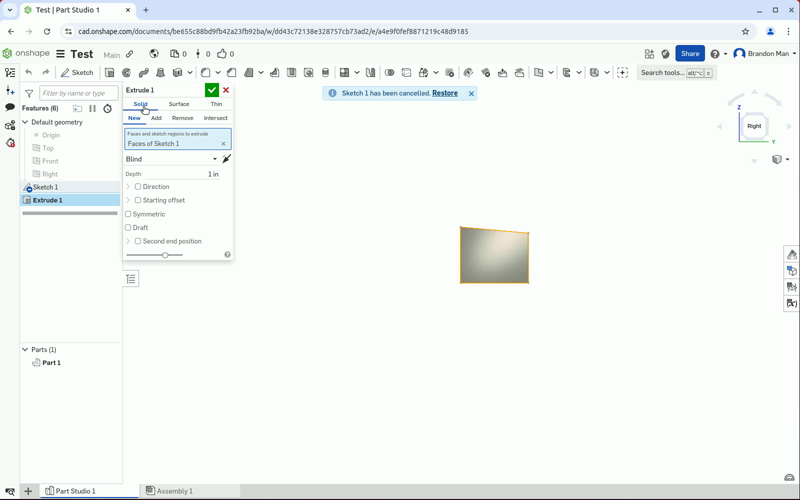
click(143, 106)
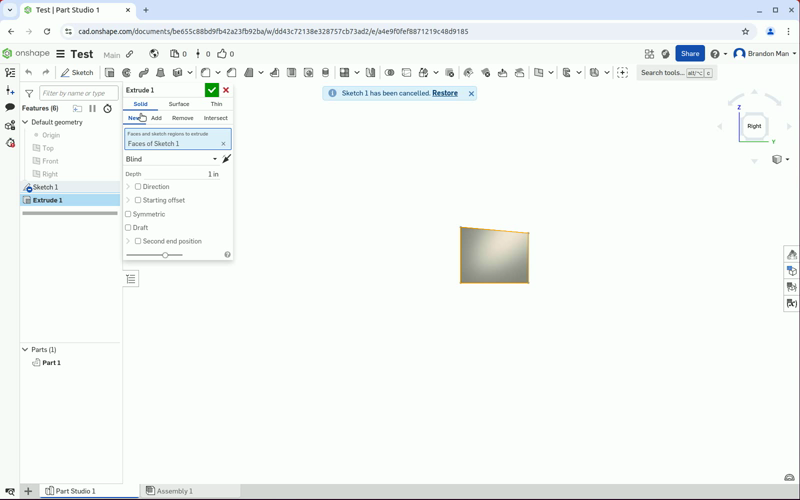
mouse_move(137, 120)
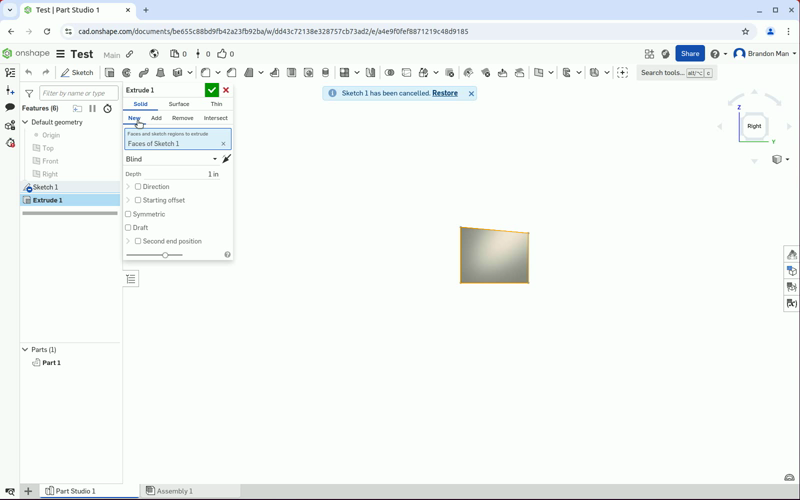
click(137, 120)
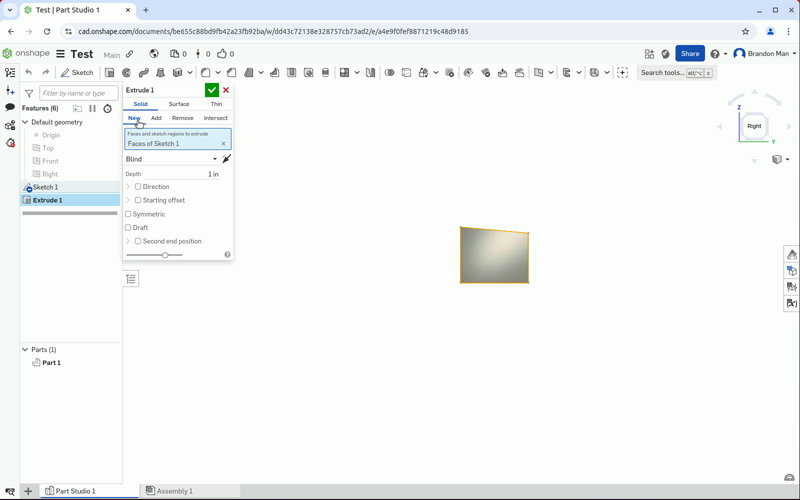
key(tab, 4)
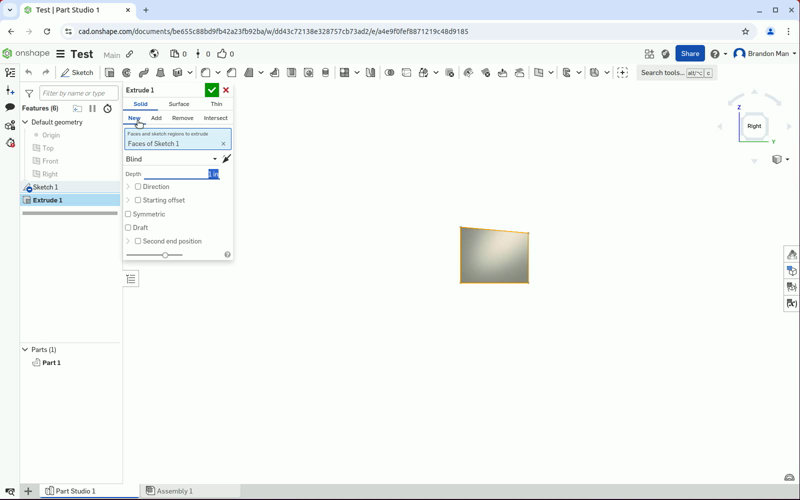
text(27.442)
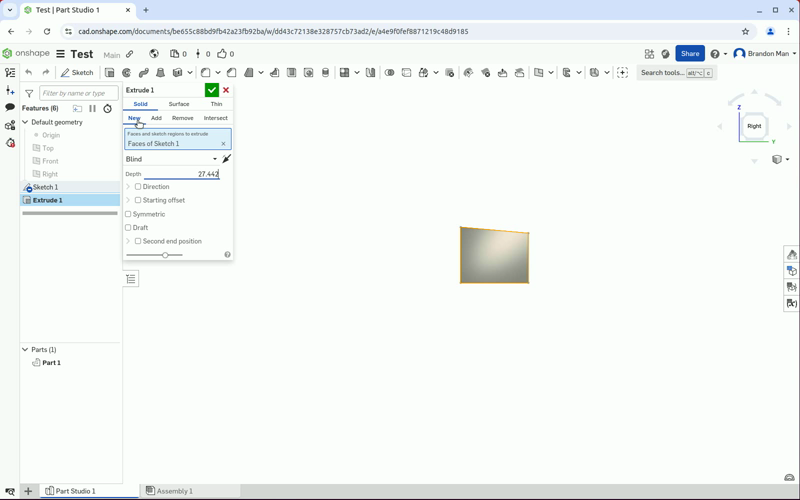
key(tab, 3)
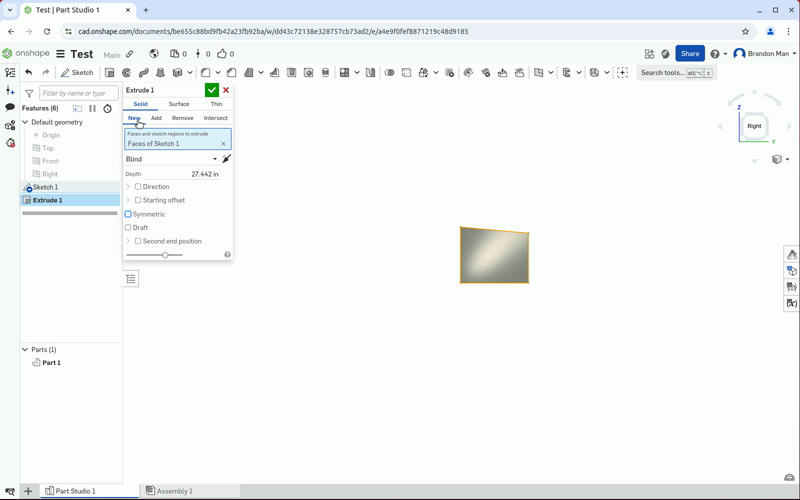
key(space)
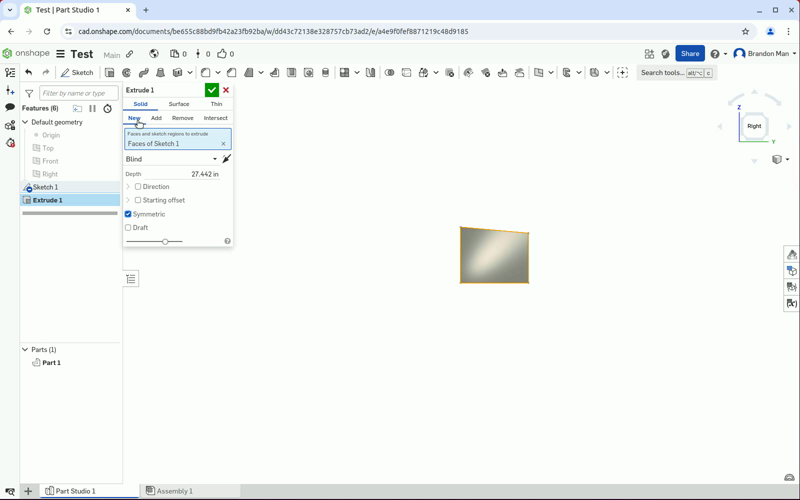
key(enter)
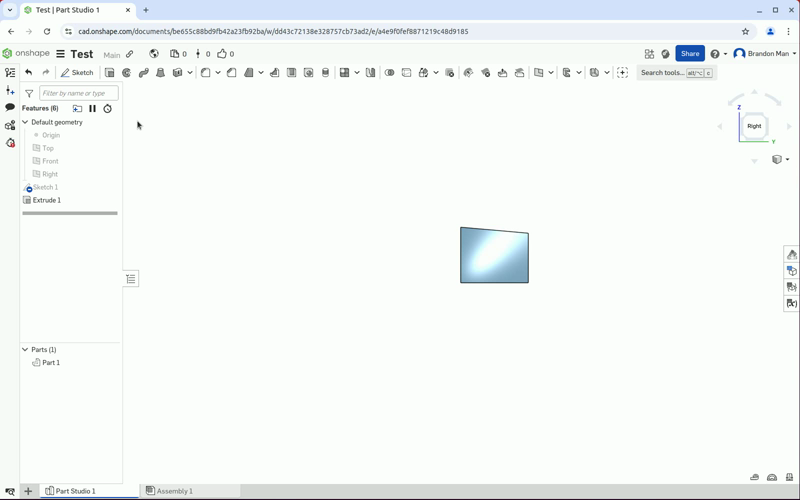
key(shift+h)
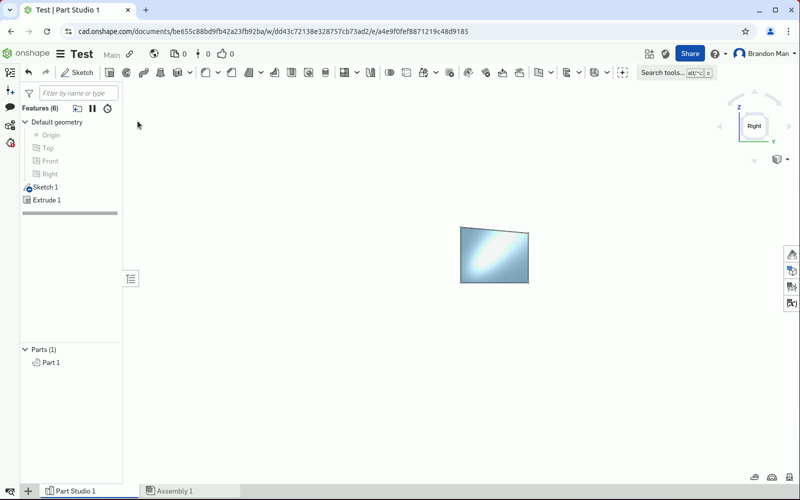
key(shift+h)
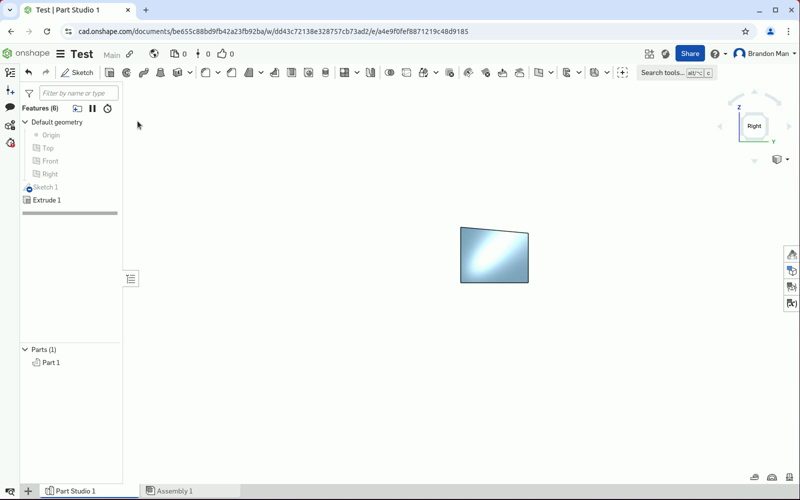
mouse_move(73, 189)
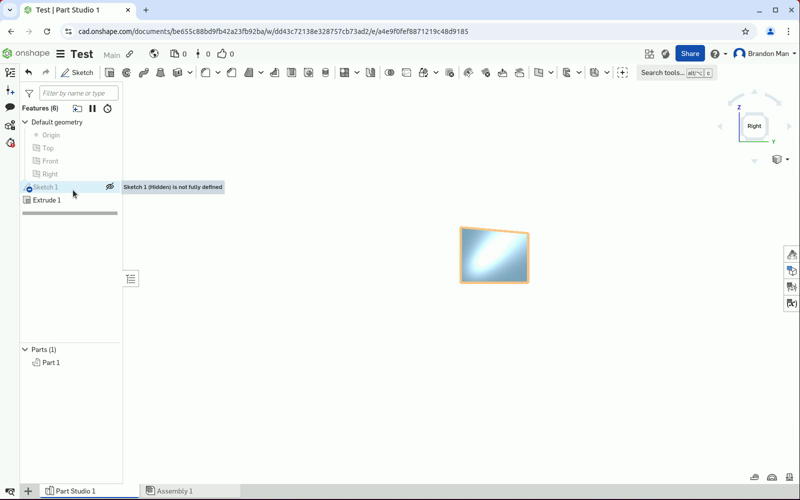
click(73, 189)
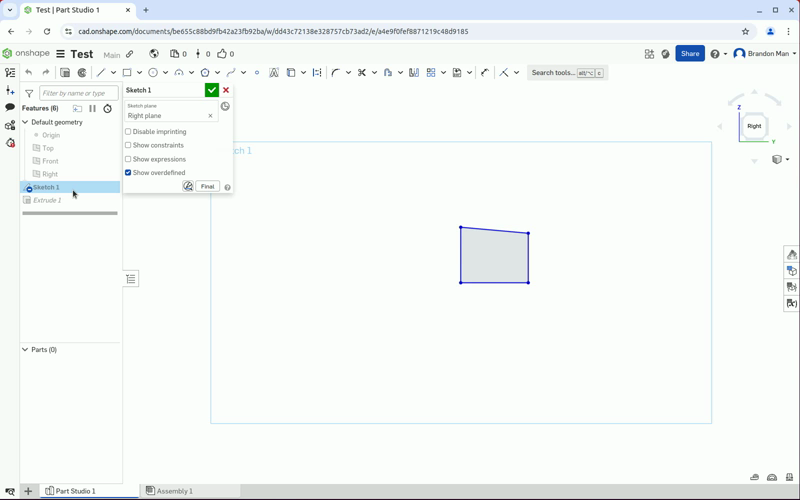
mouse_move(229, 92)
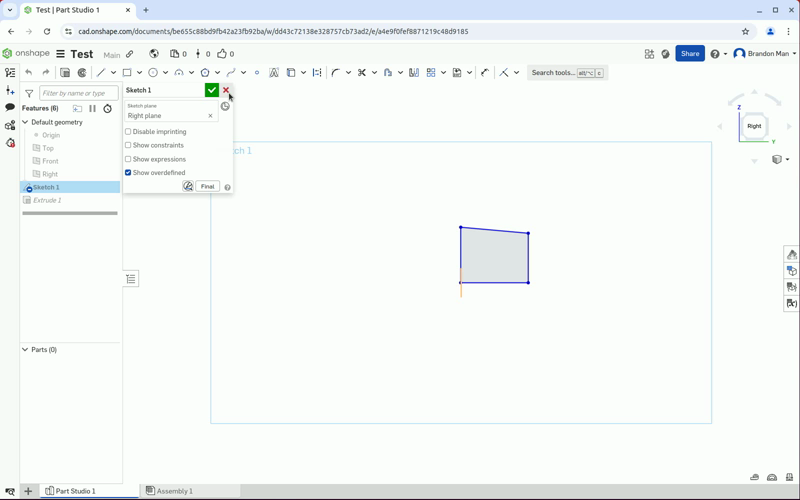
click(229, 92)
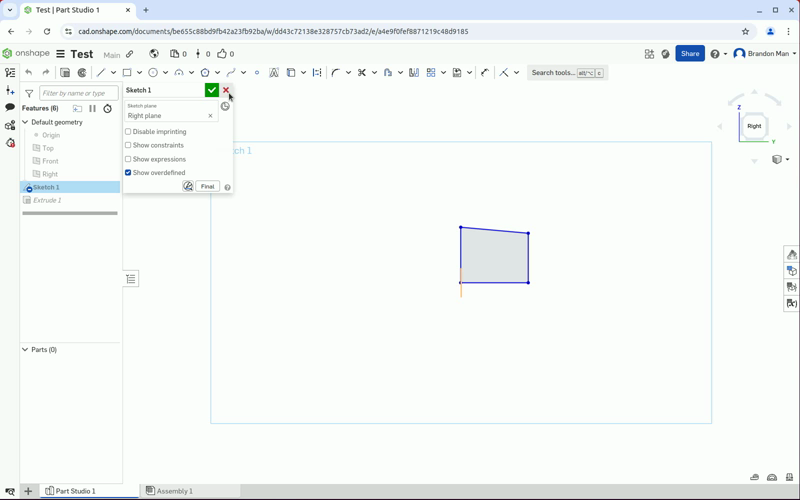
key(shift+s)
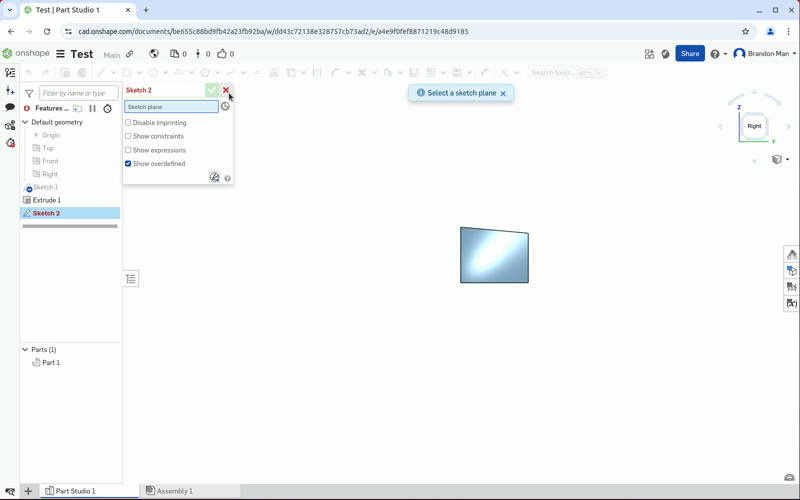
mouse_move(73, 176)
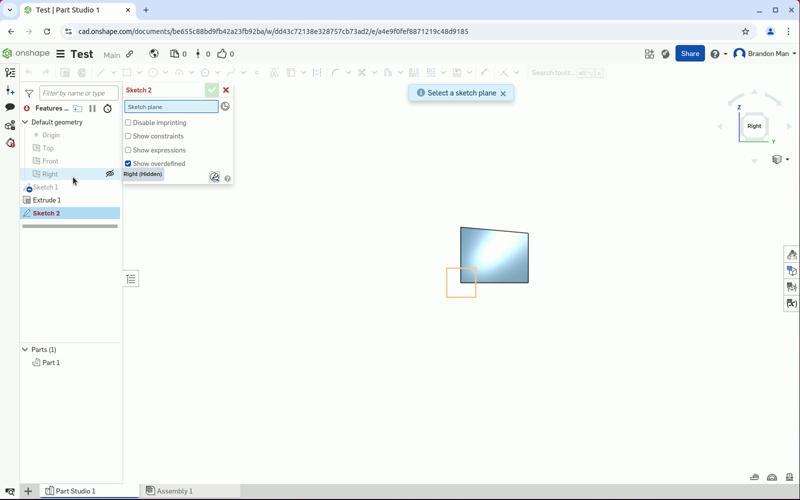
click(73, 176)
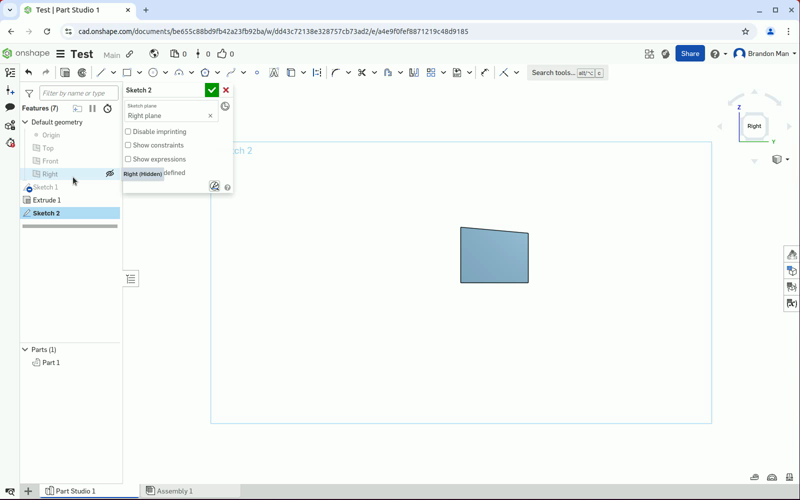
mouse_move(73, 352)
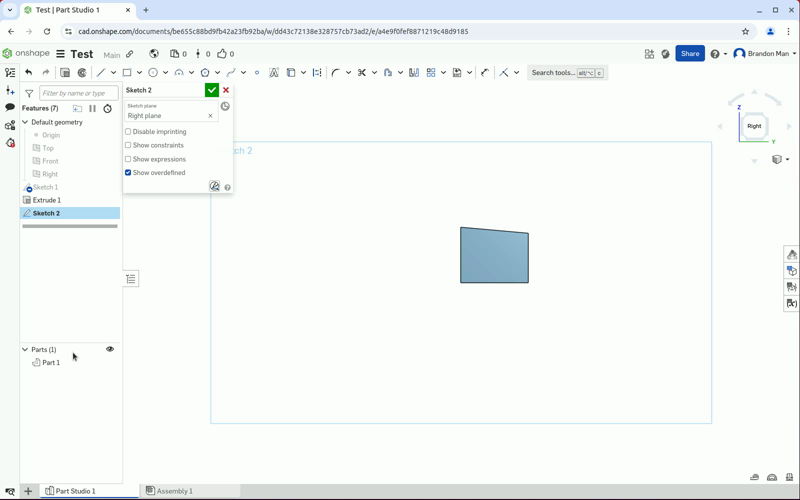
key(y)
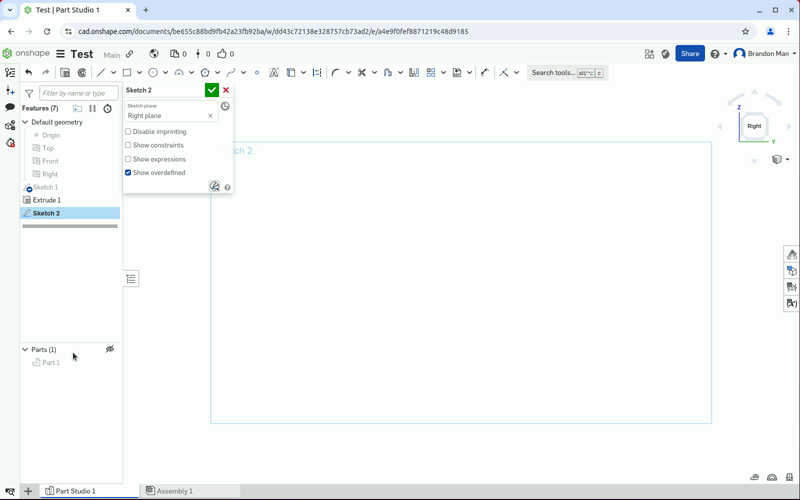
key(l)
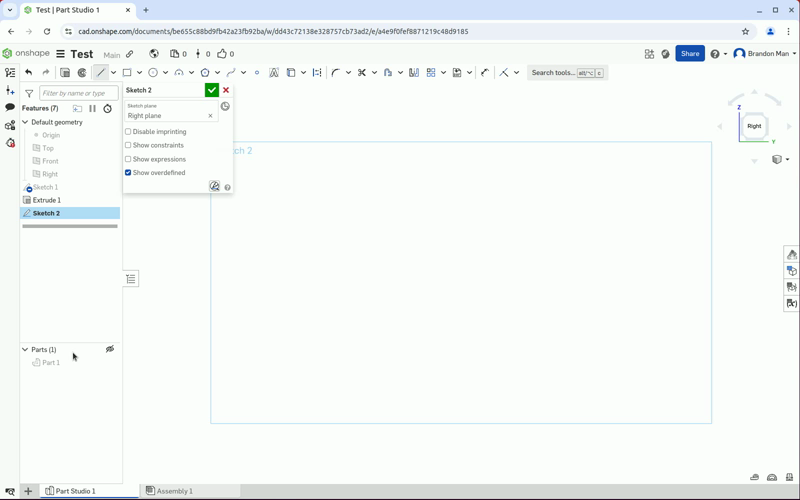
key_down(shift)
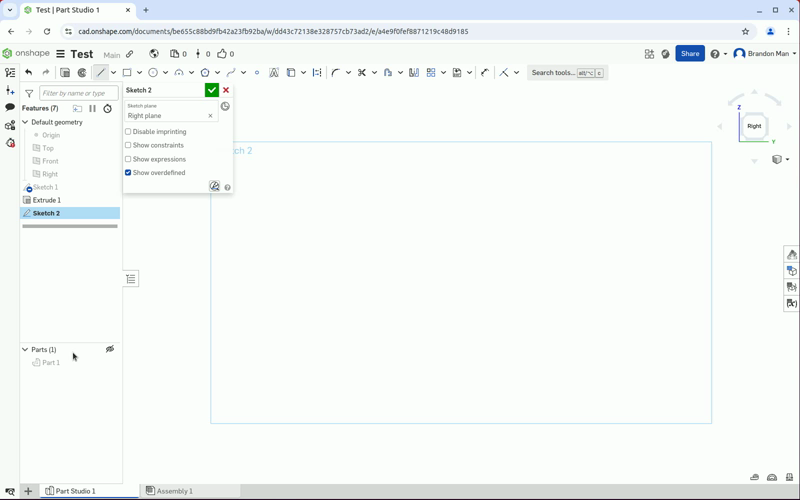
mouse_move(560, 282)
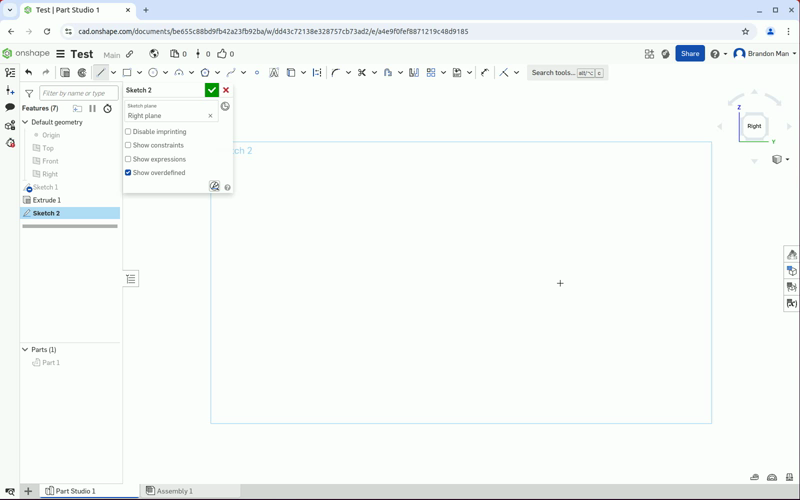
click(560, 282)
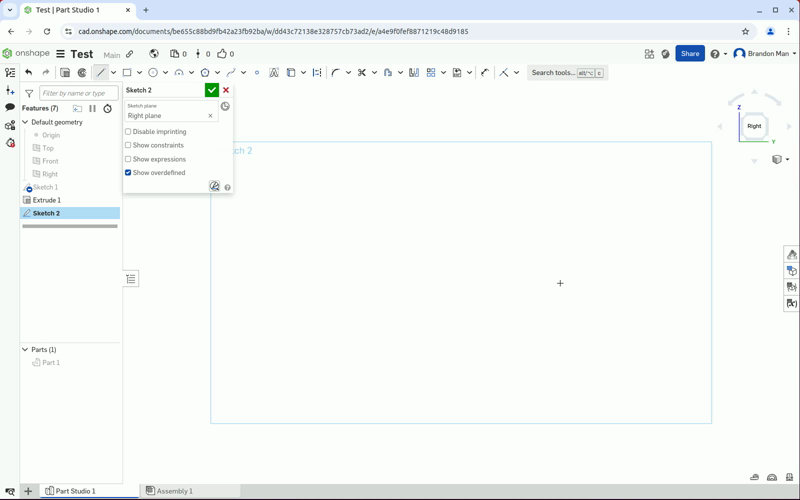
key_up(shift)
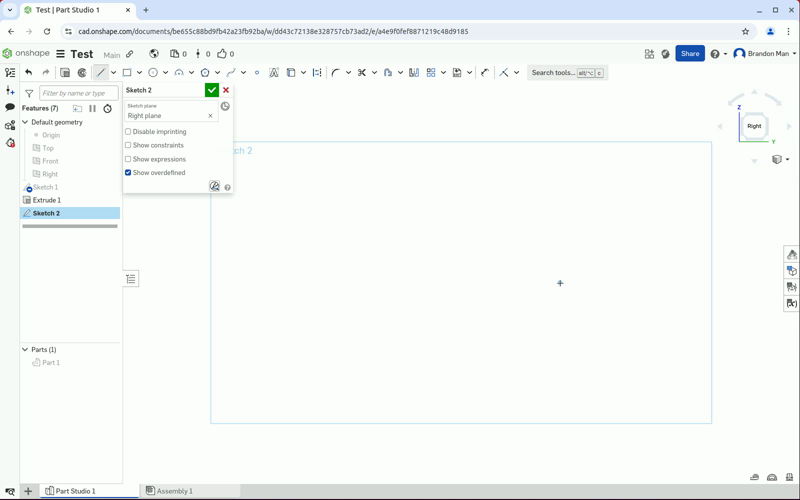
key_down(shift)
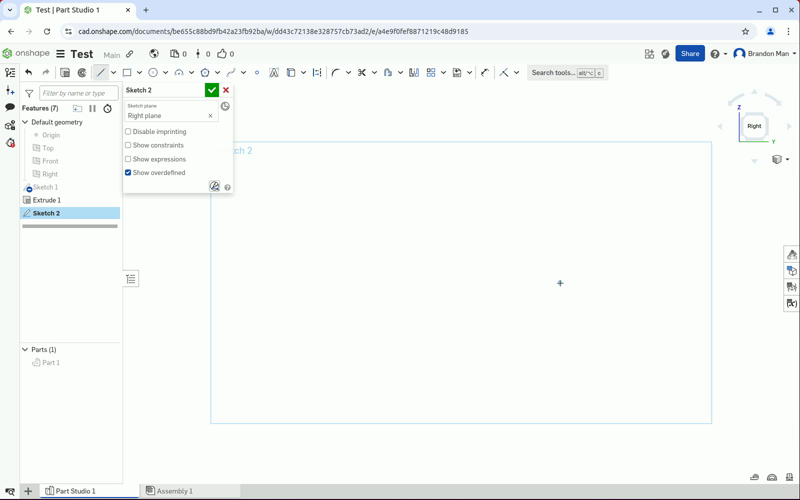
mouse_move(589, 282)
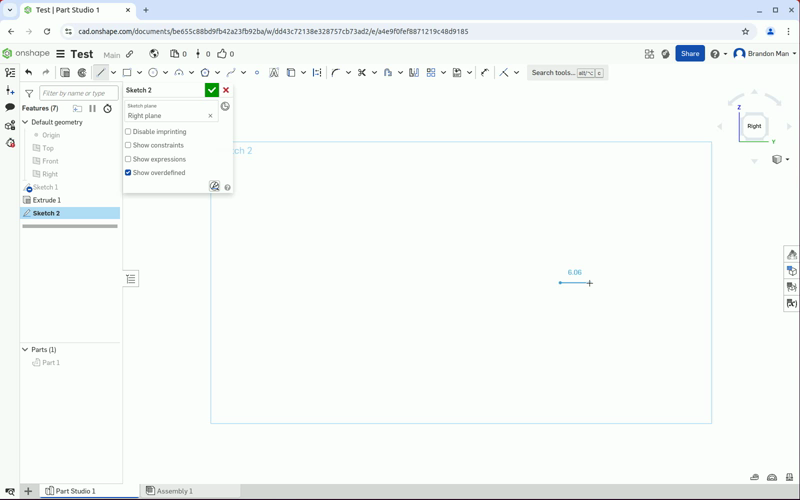
mouse_move(563, 282)
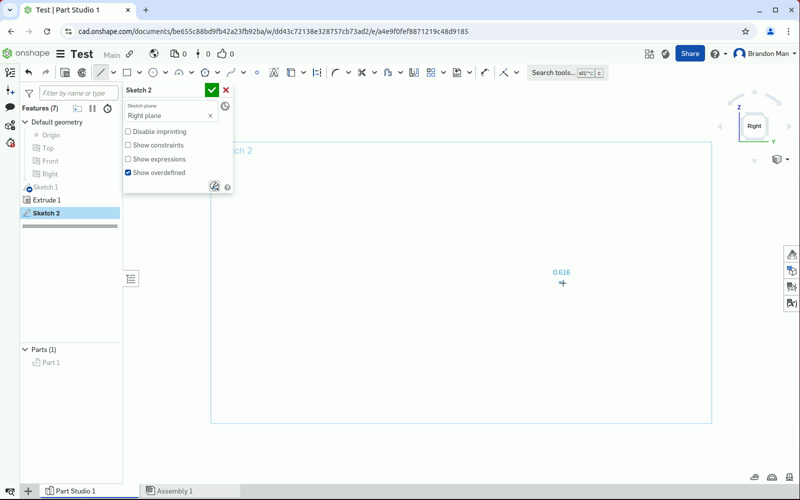
scroll(6)
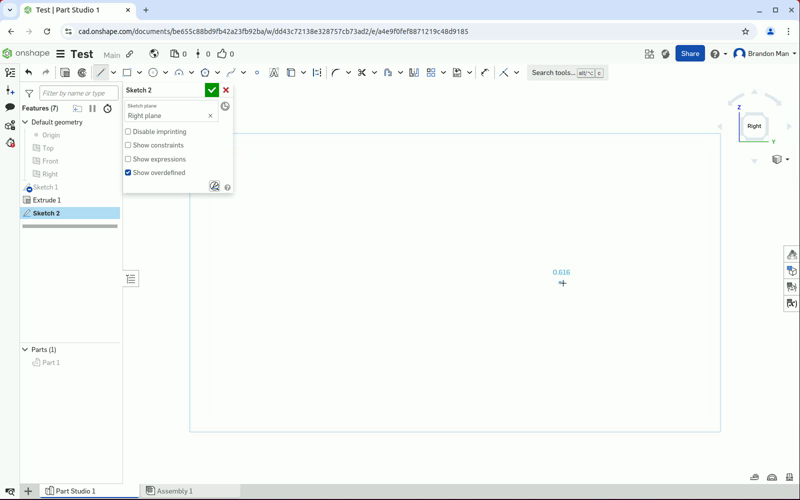
scroll(6)
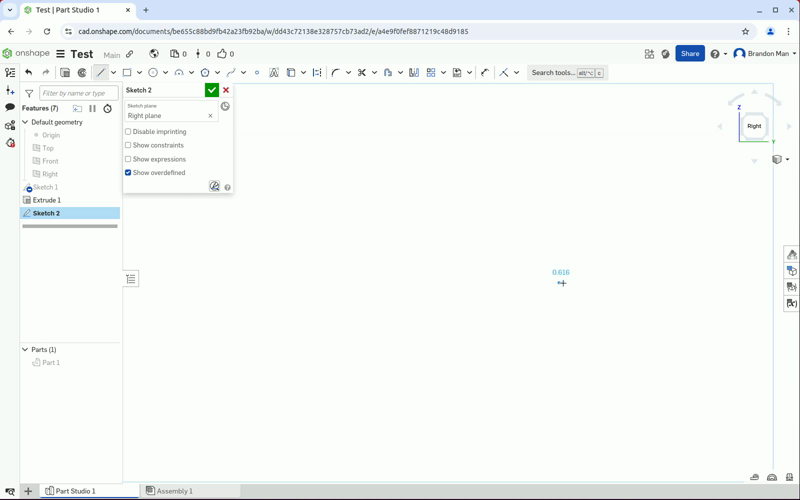
scroll(6)
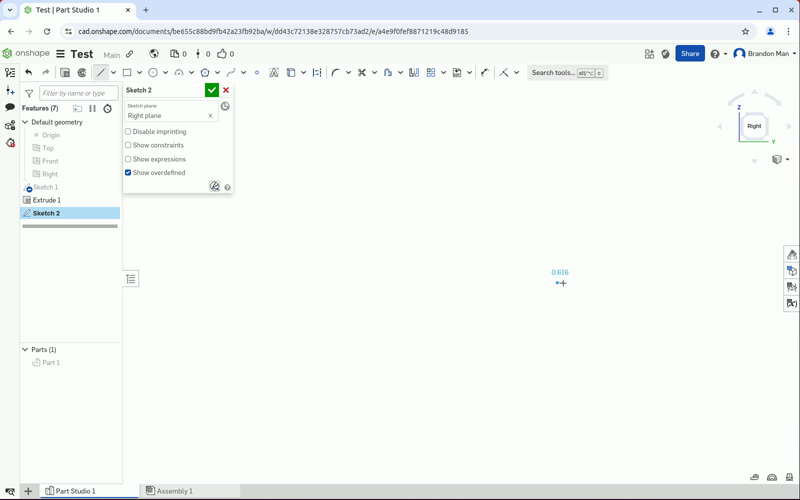
scroll(6)
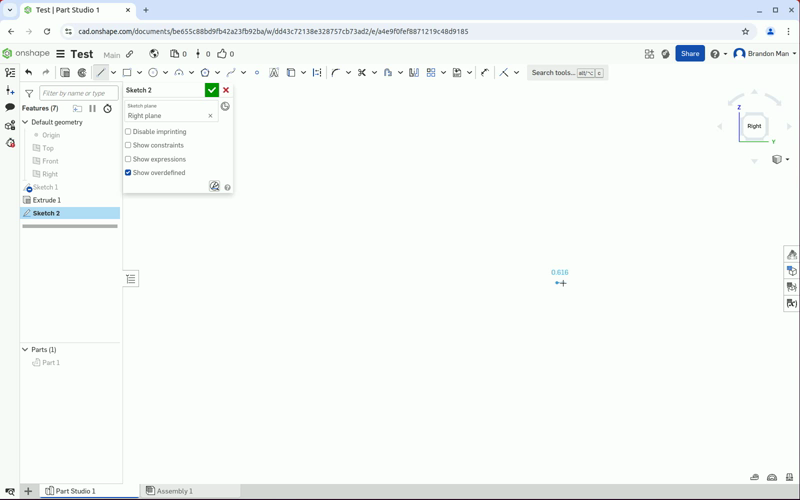
scroll(6)
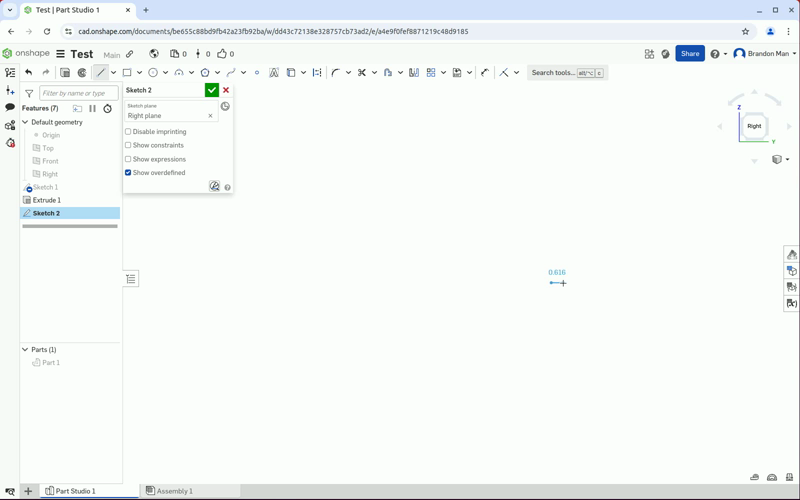
scroll(6)
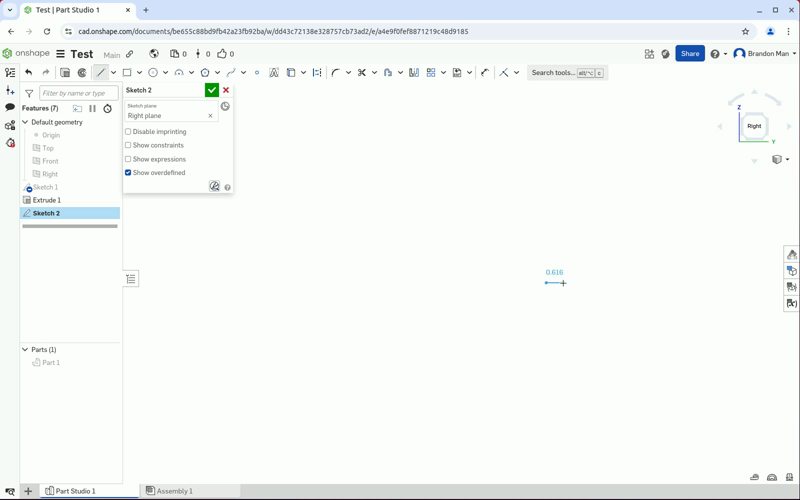
scroll(6)
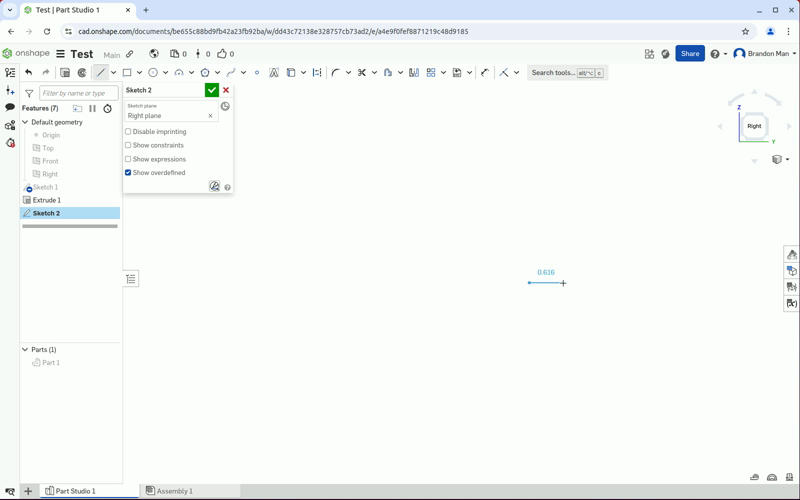
click(563, 282)
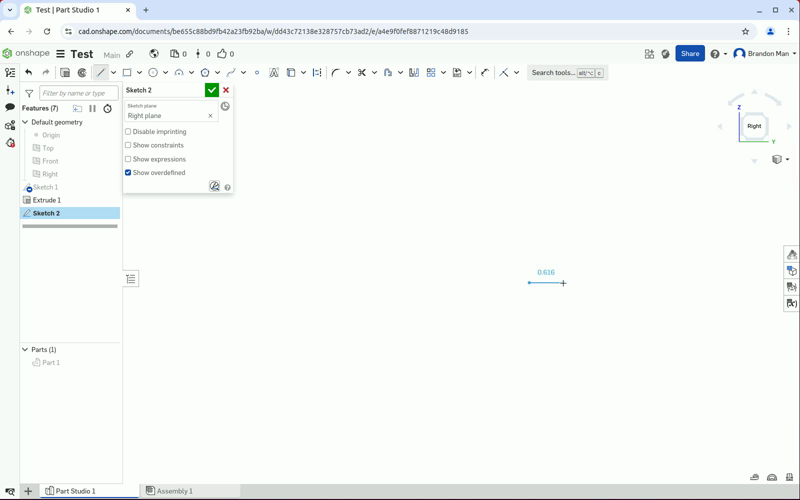
scroll(-6)
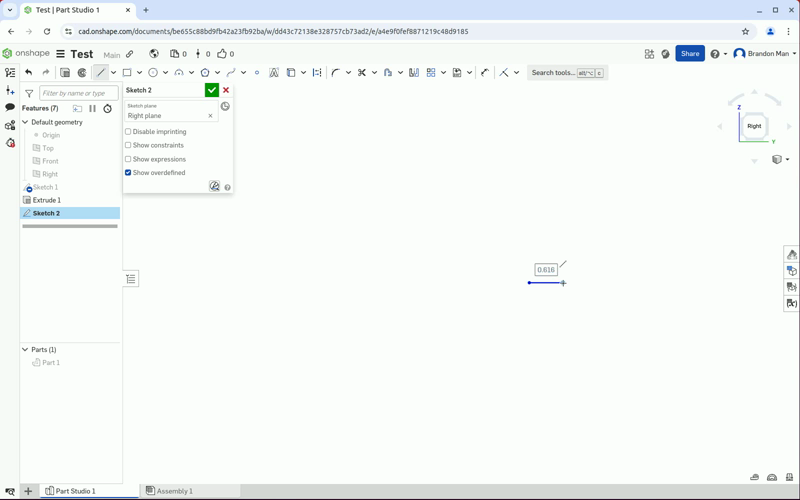
scroll(-6)
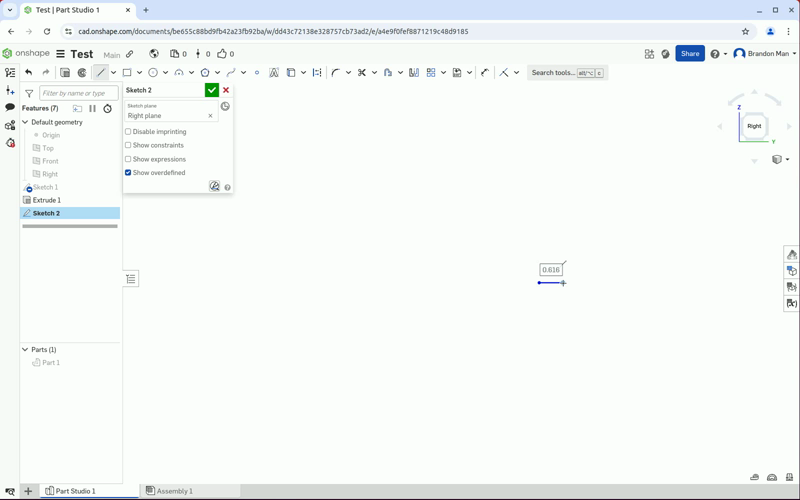
scroll(-6)
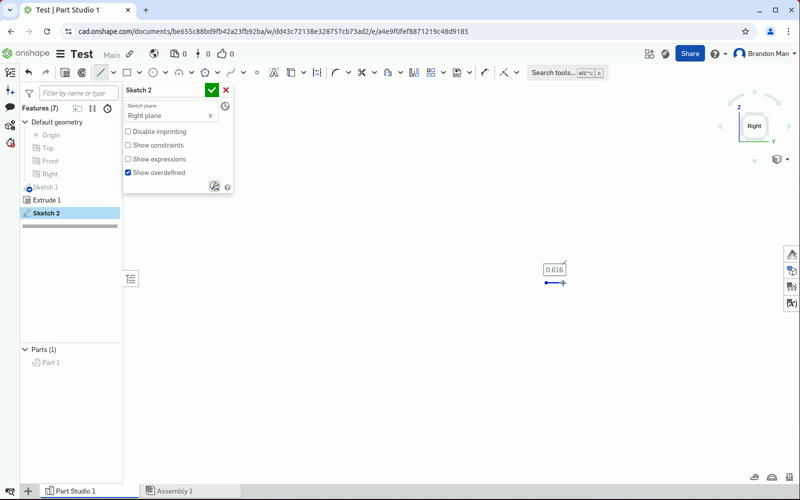
scroll(-6)
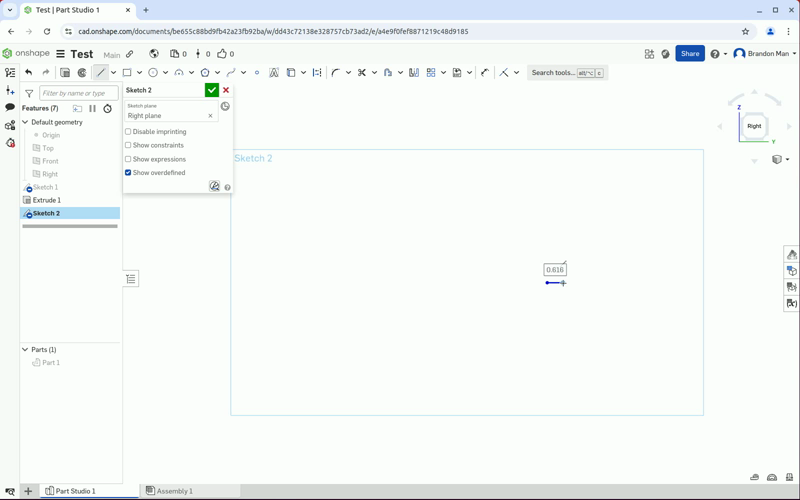
scroll(-6)
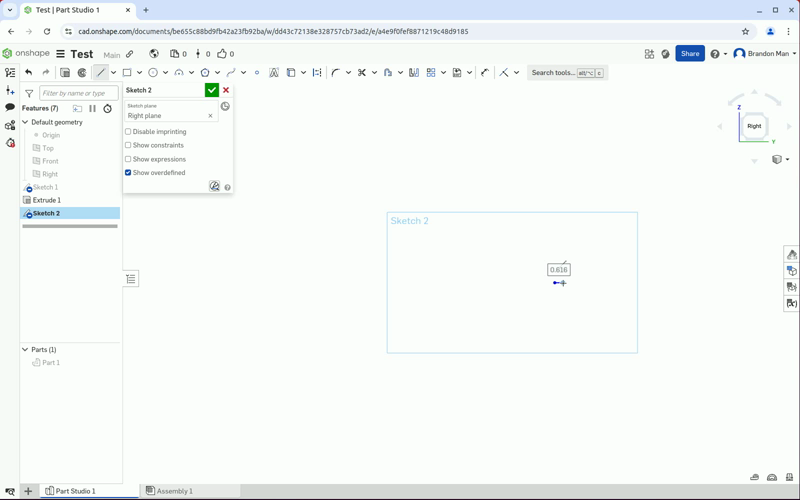
scroll(-6)
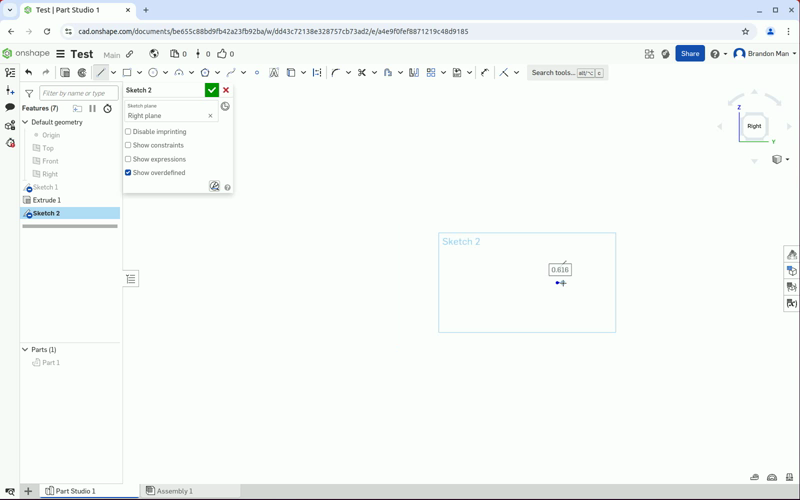
scroll(-6)
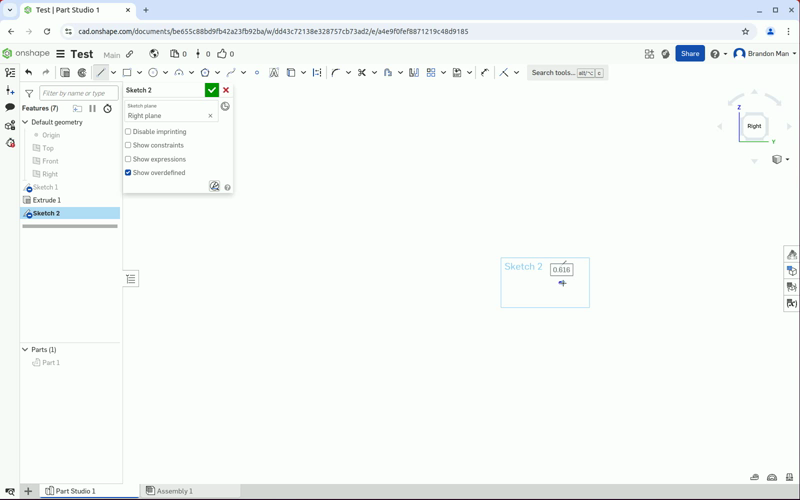
key_up(shift)
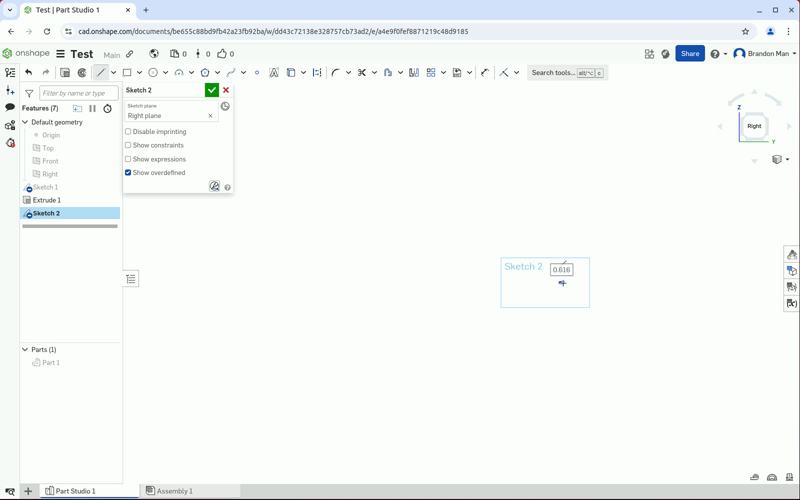
key_down(shift)
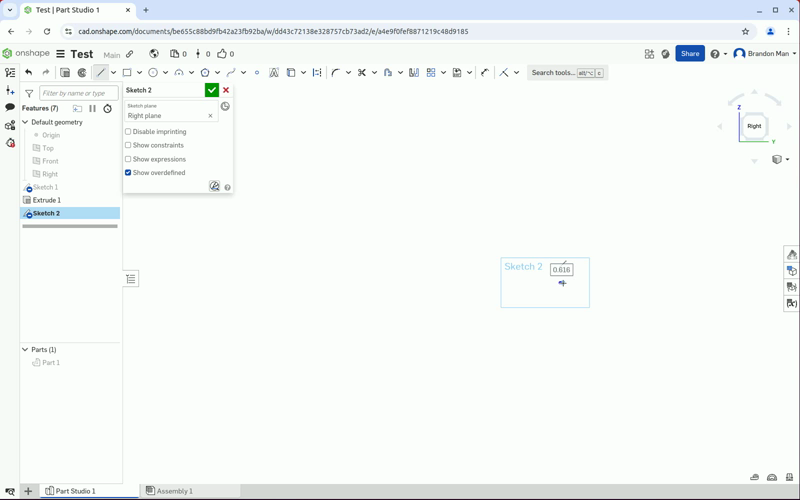
mouse_move(589, 282)
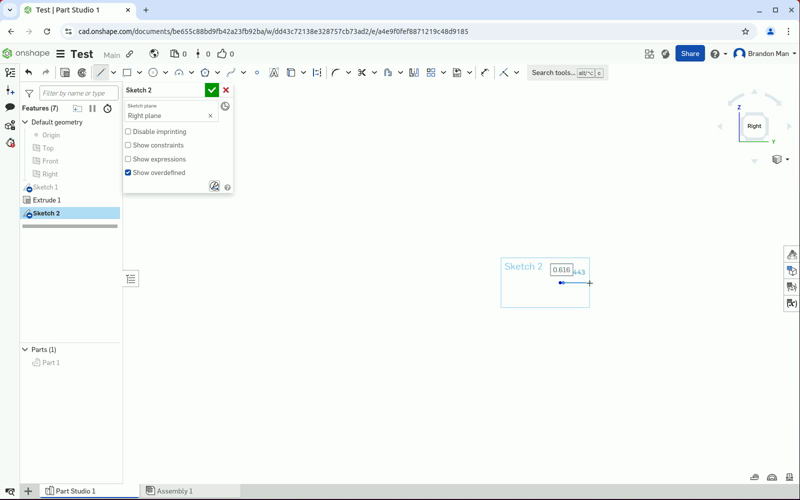
mouse_move(563, 237)
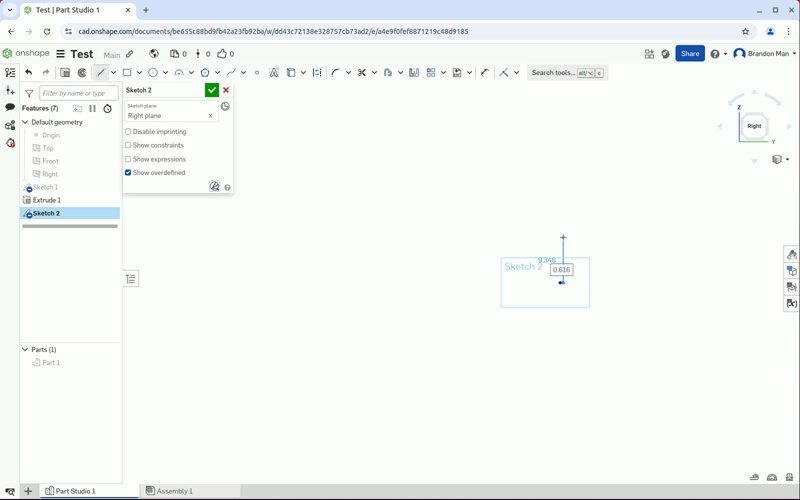
click(563, 237)
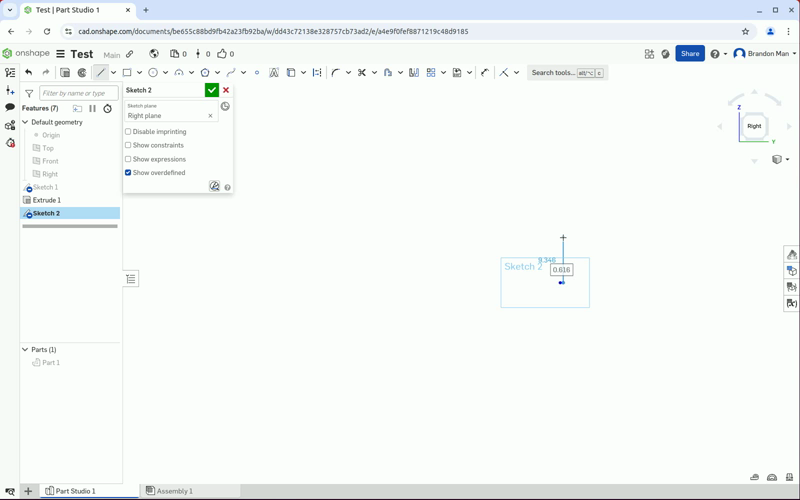
key_up(shift)
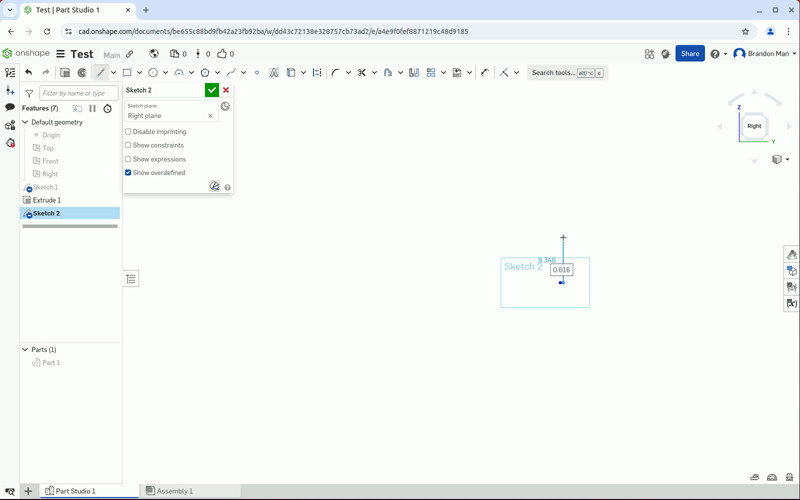
key_down(shift)
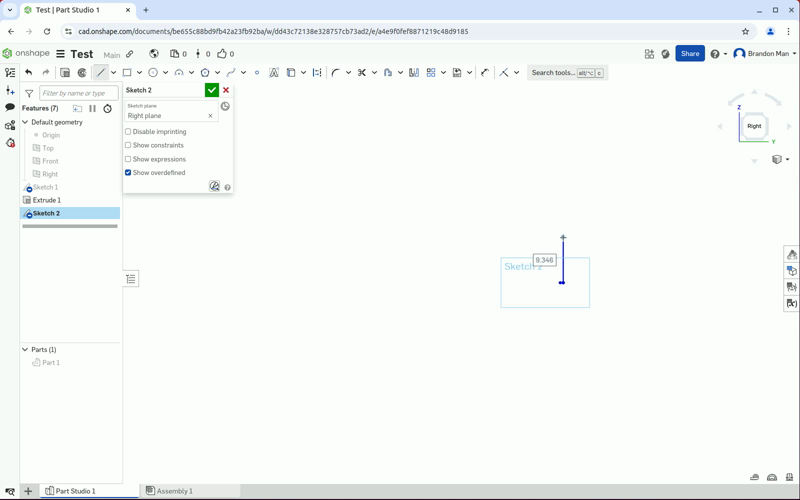
mouse_move(589, 237)
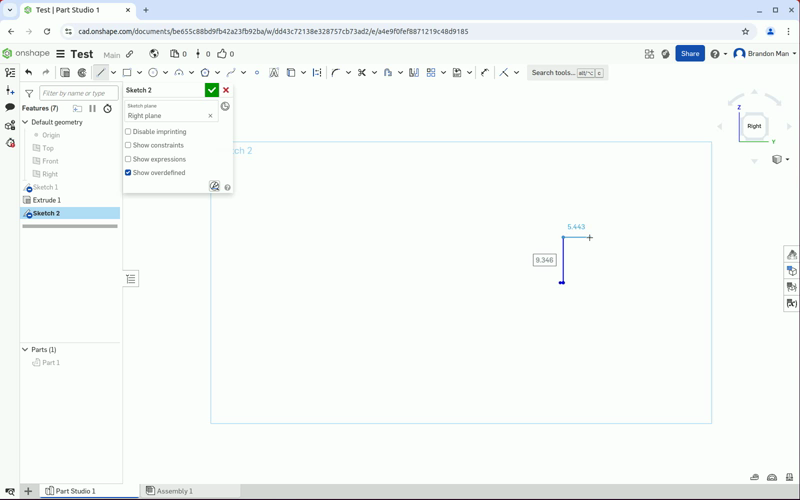
mouse_move(560, 236)
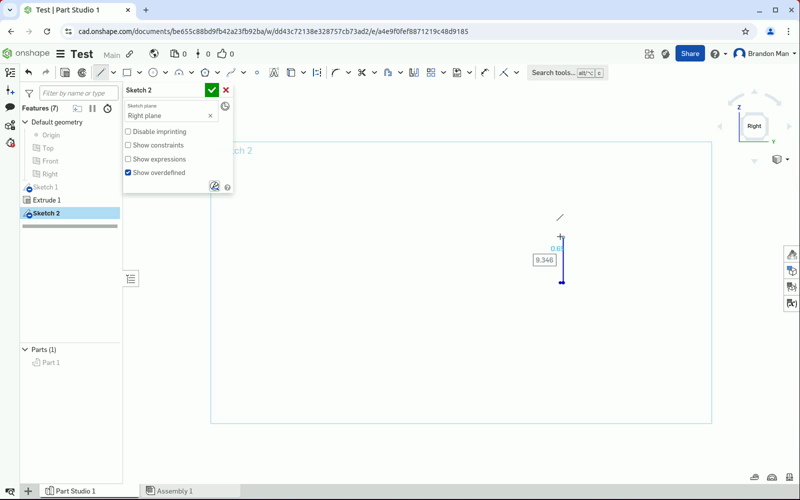
scroll(6)
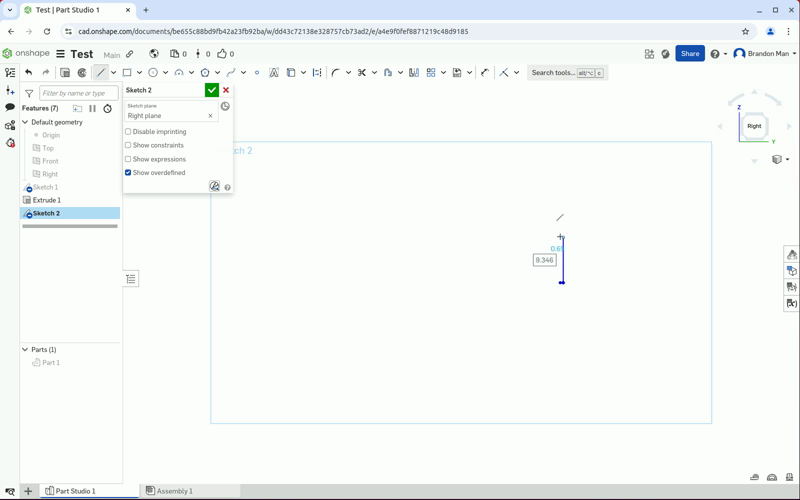
scroll(6)
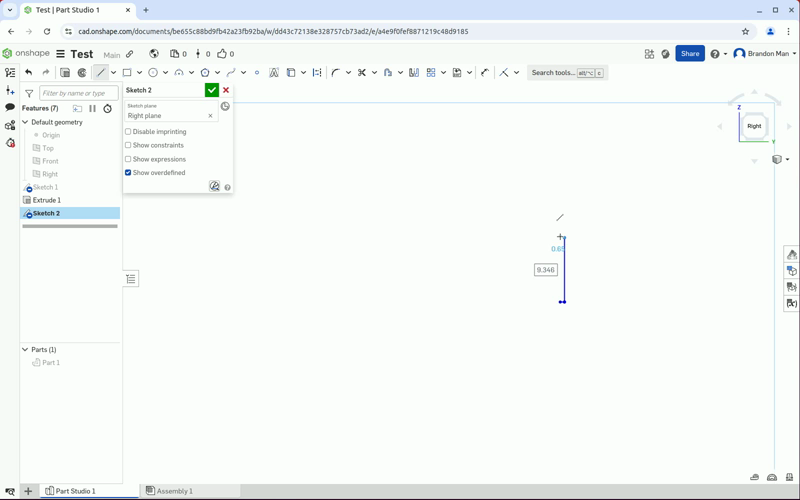
scroll(6)
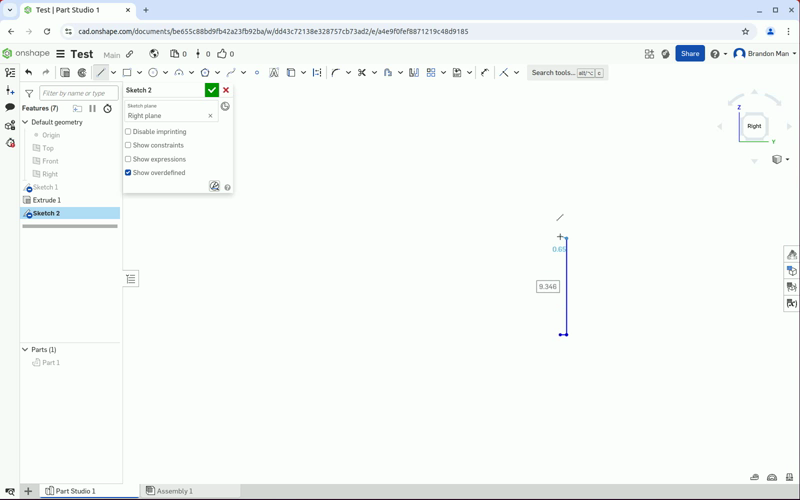
scroll(6)
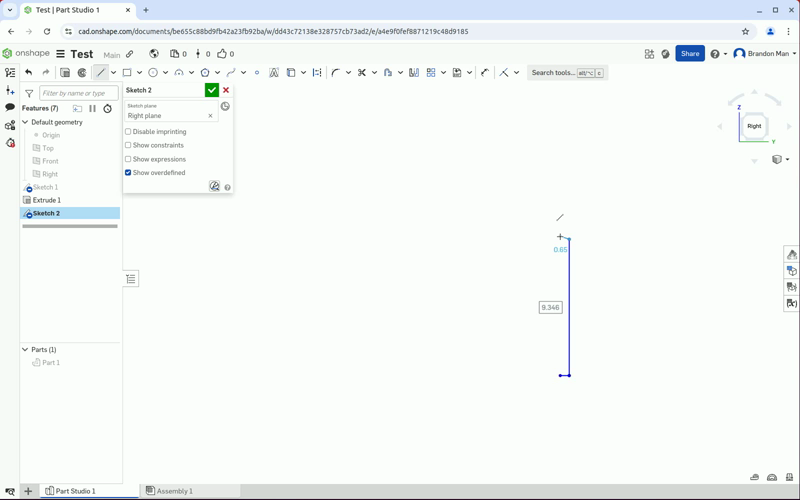
scroll(6)
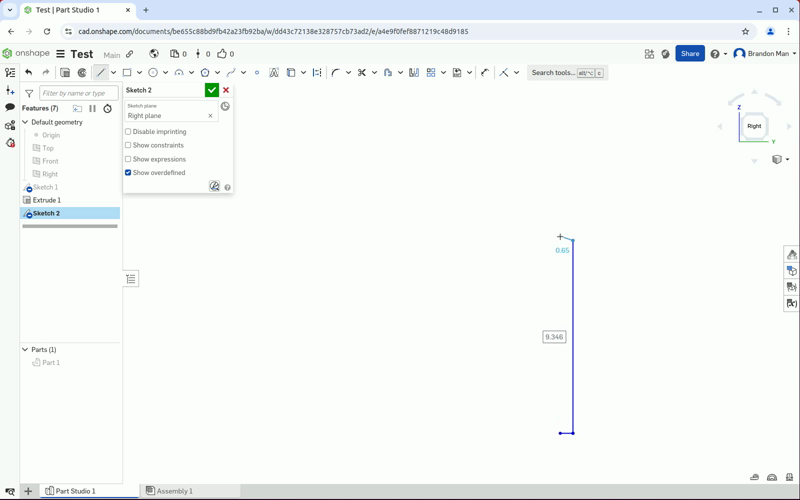
scroll(6)
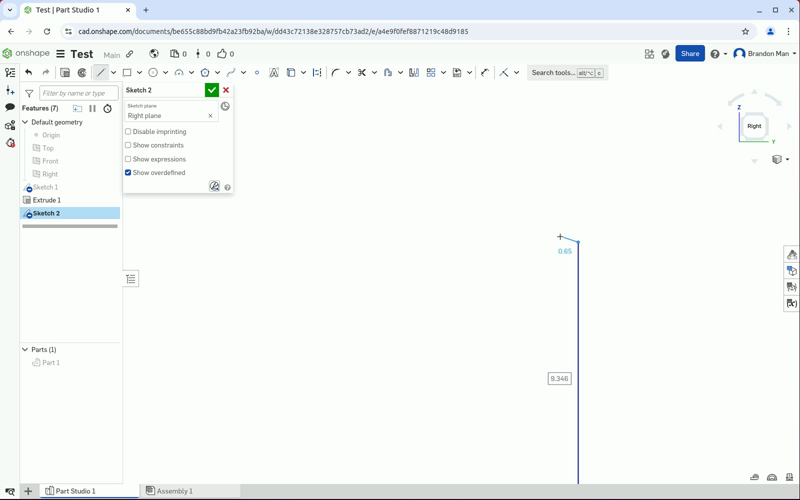
scroll(6)
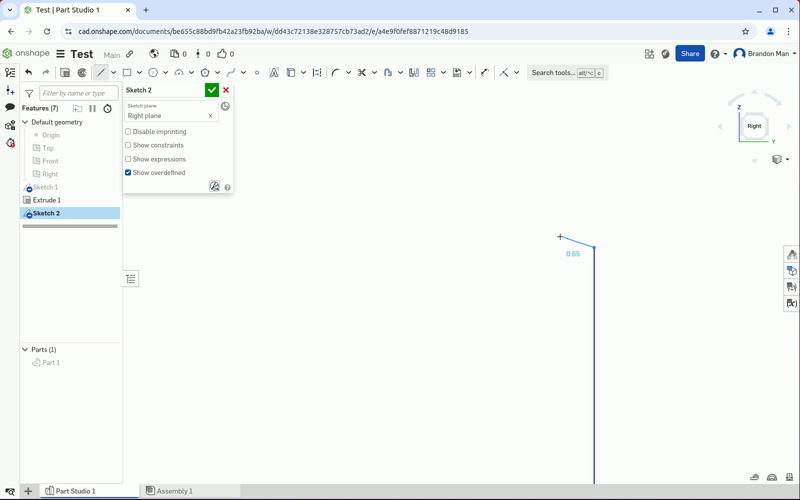
click(560, 236)
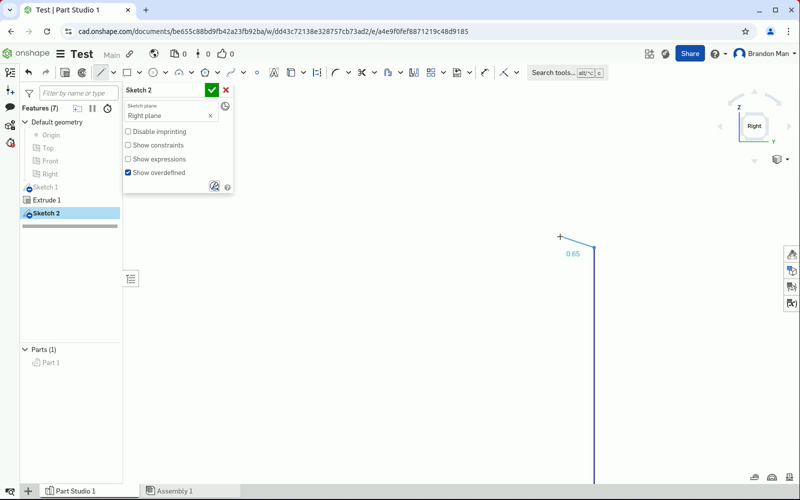
scroll(-6)
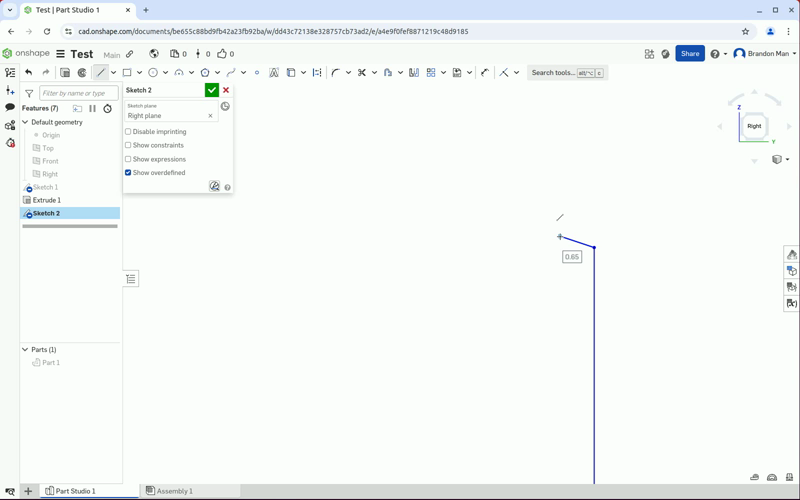
scroll(-6)
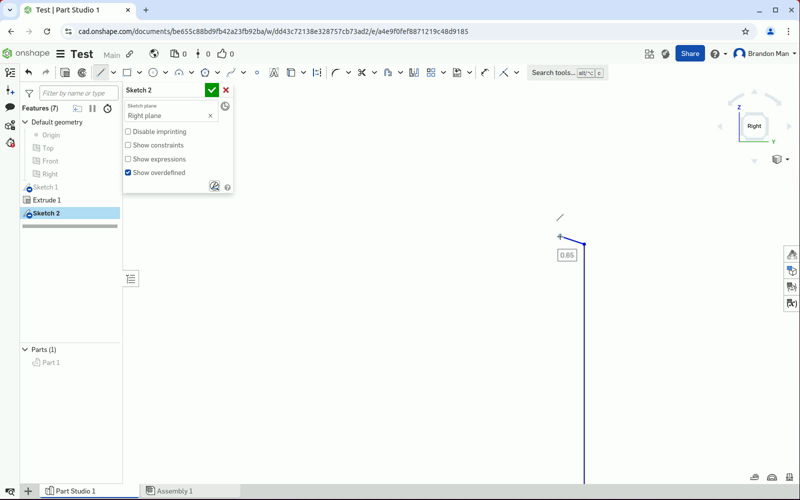
scroll(-6)
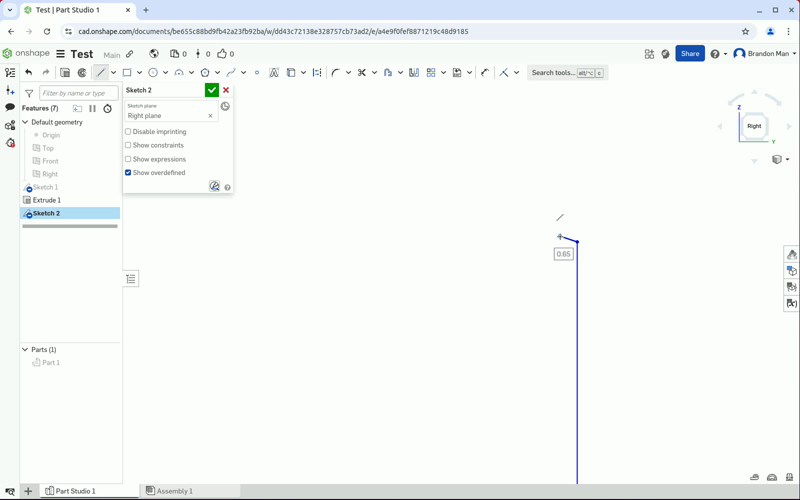
scroll(-6)
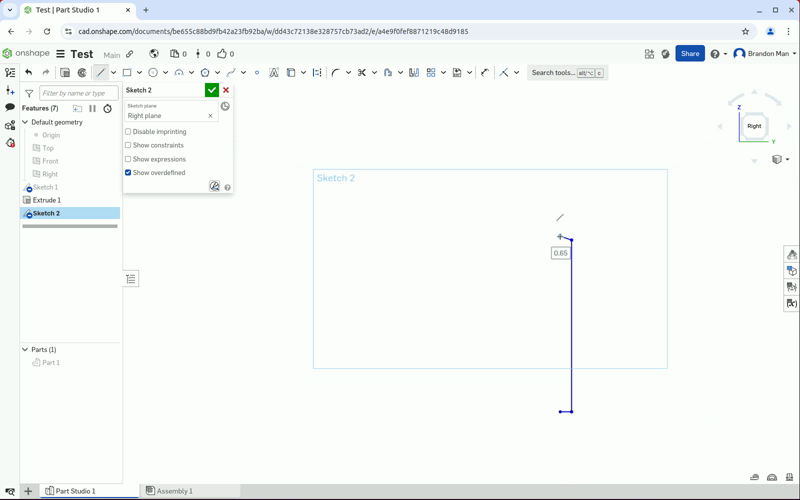
scroll(-6)
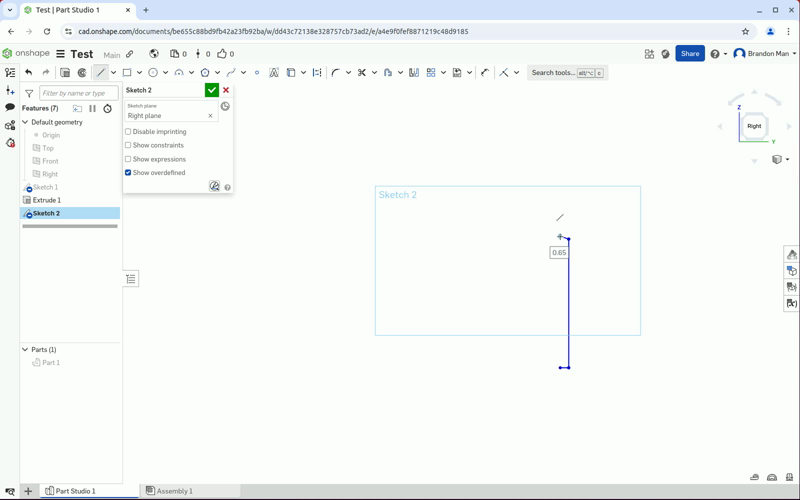
scroll(-6)
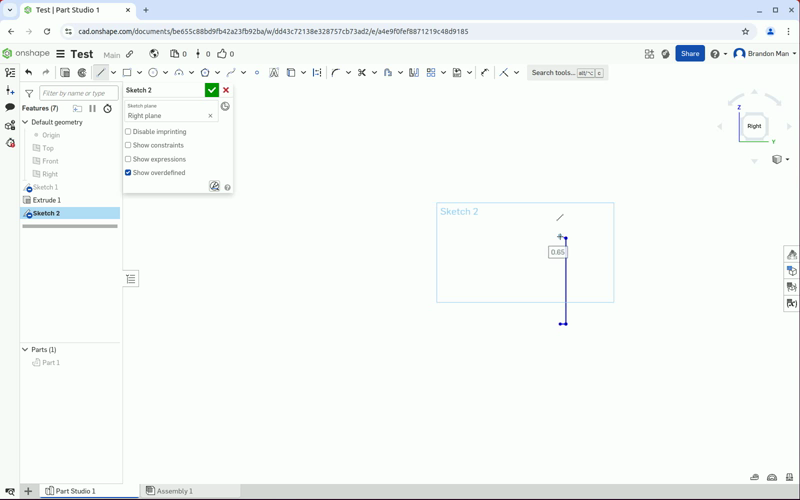
scroll(-6)
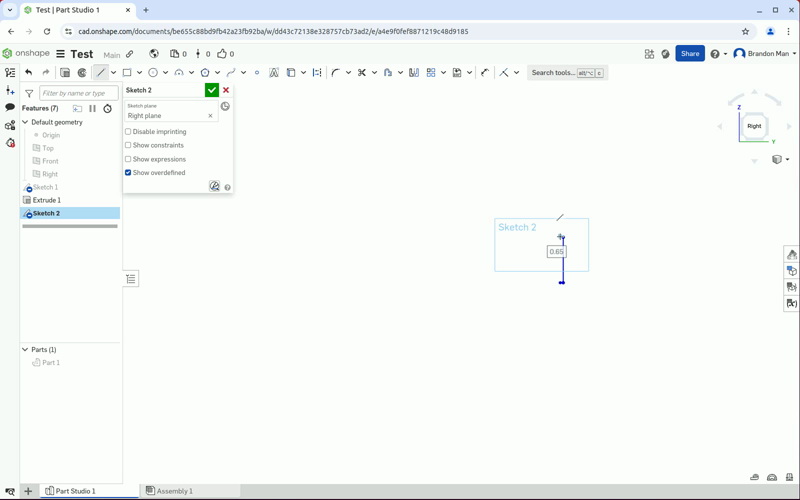
key_up(shift)
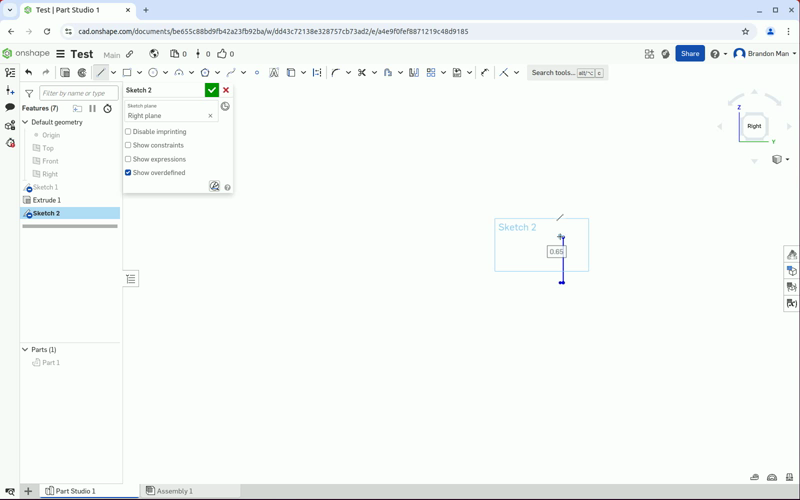
mouse_move(589, 236)
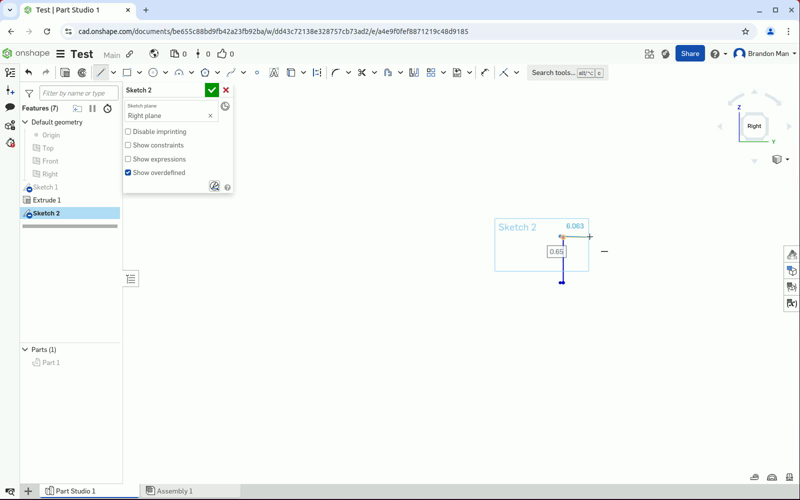
key_down(shift)
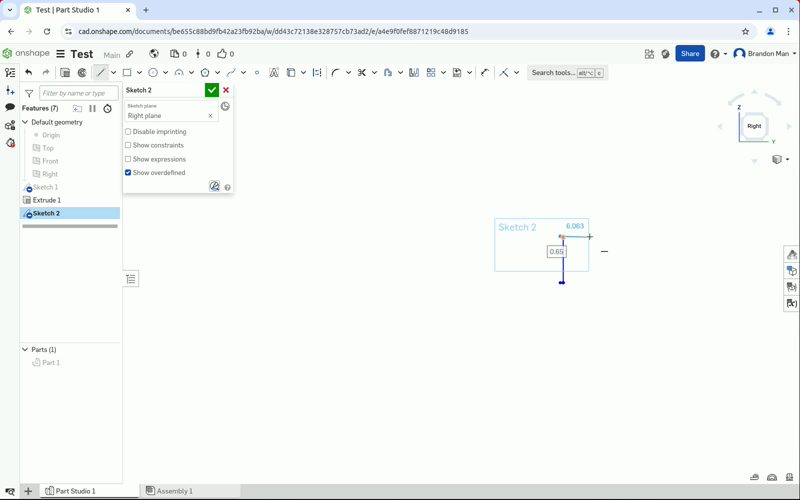
mouse_move(560, 282)
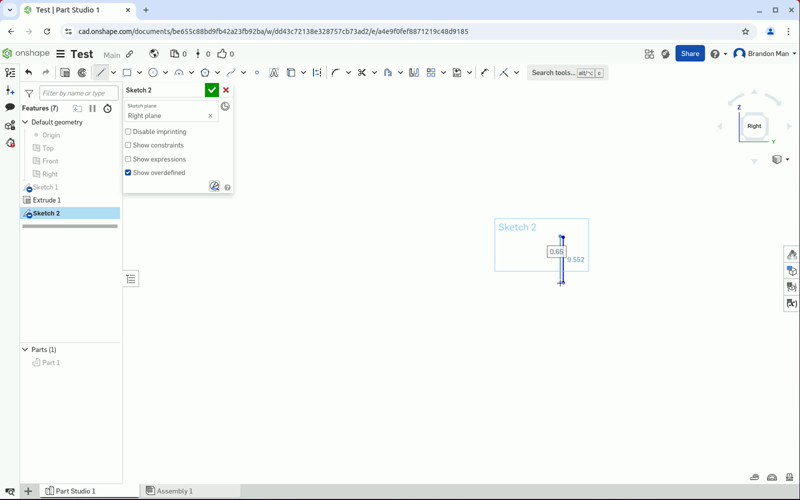
scroll(6)
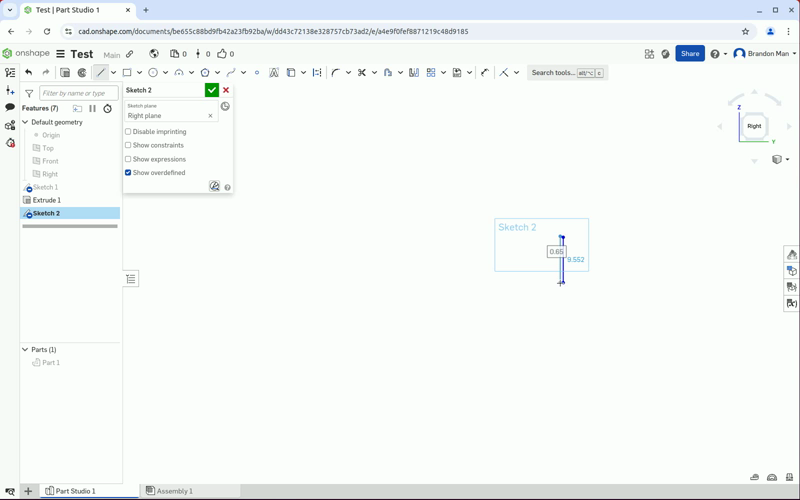
scroll(6)
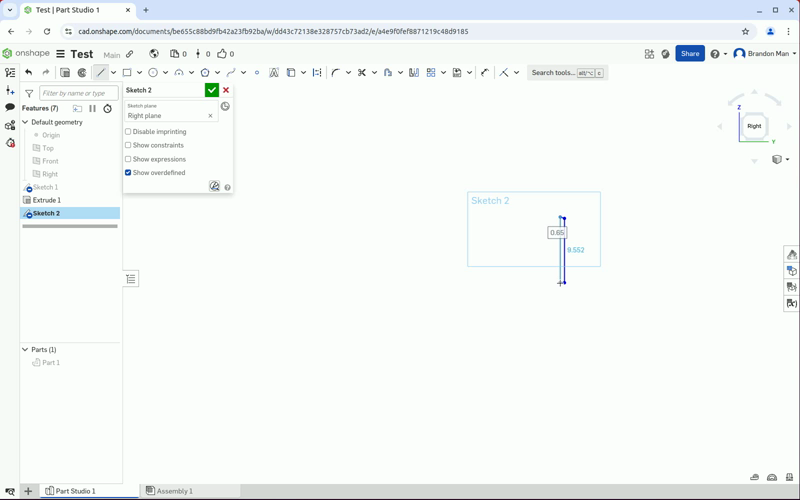
scroll(6)
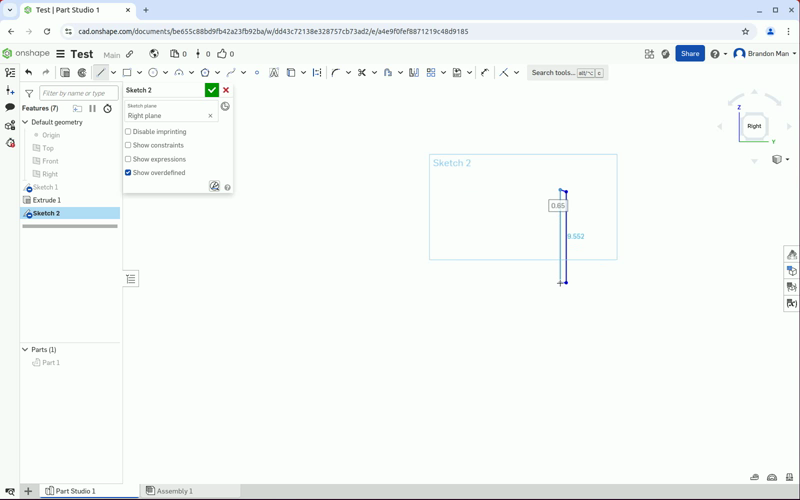
scroll(6)
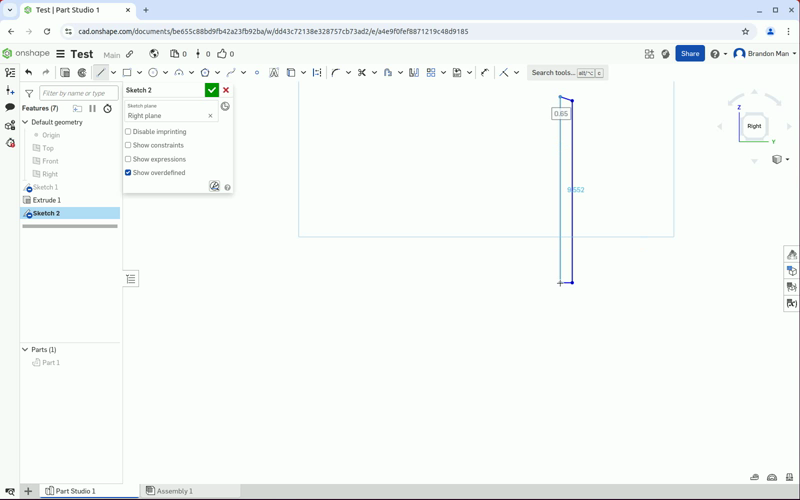
scroll(6)
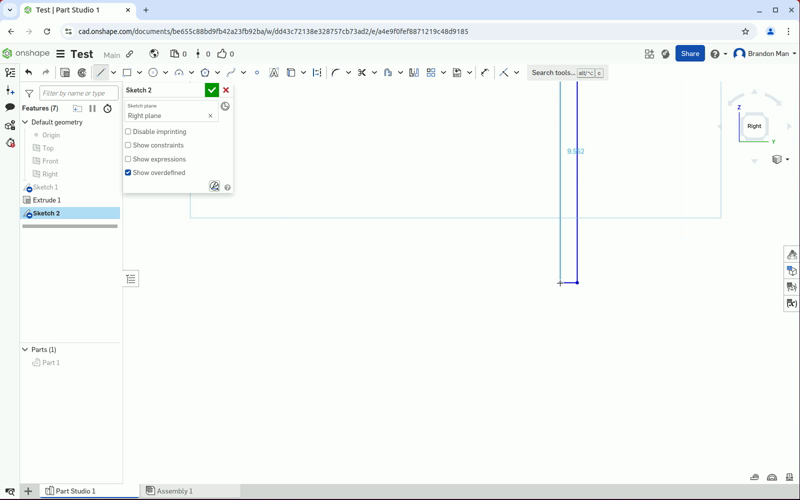
scroll(6)
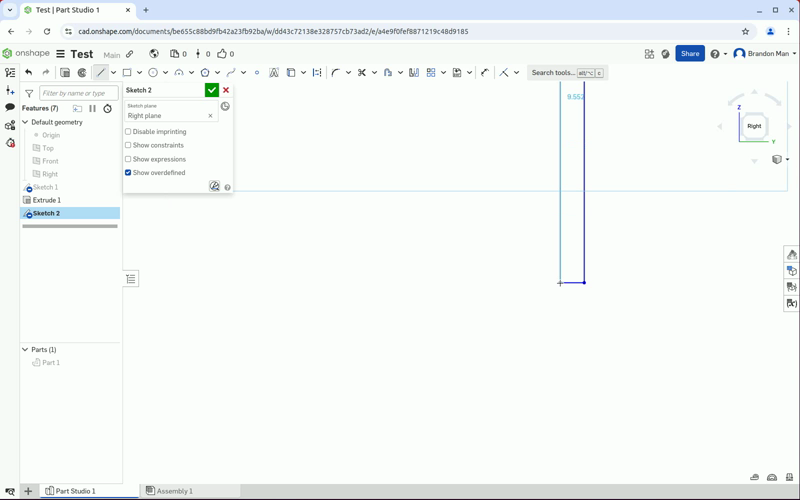
scroll(6)
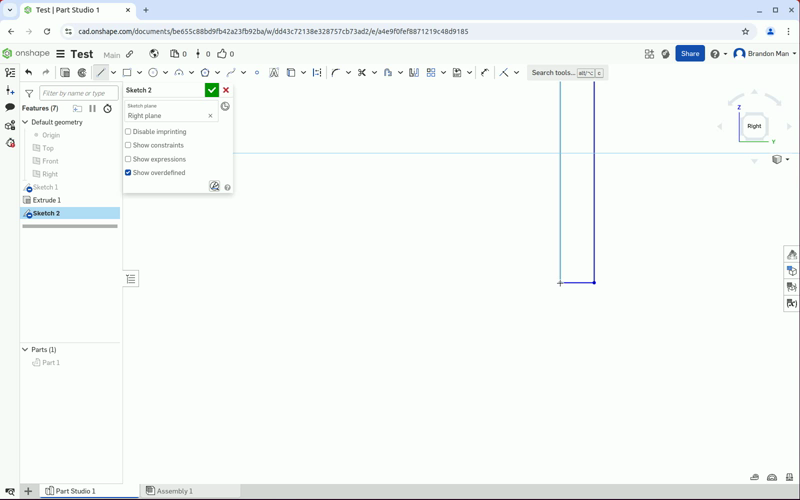
key_up(shift)
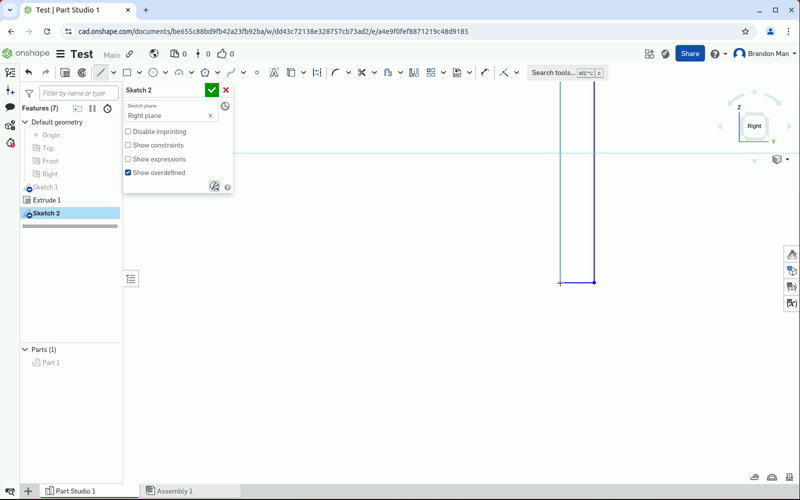
click(560, 282)
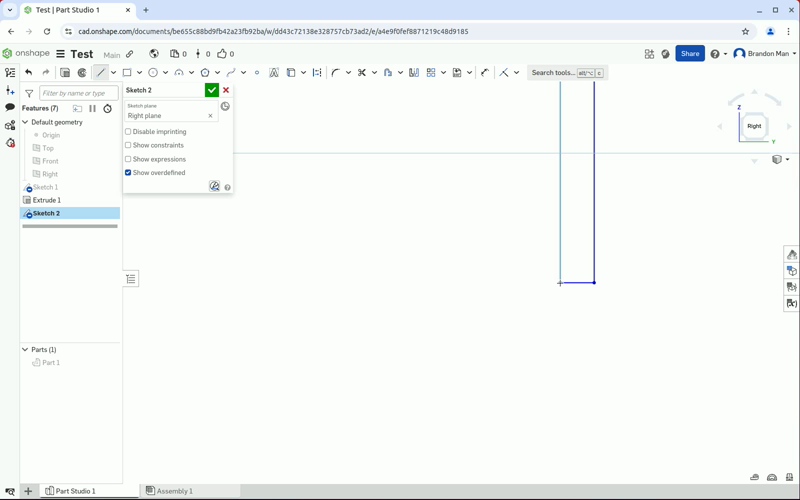
scroll(-6)
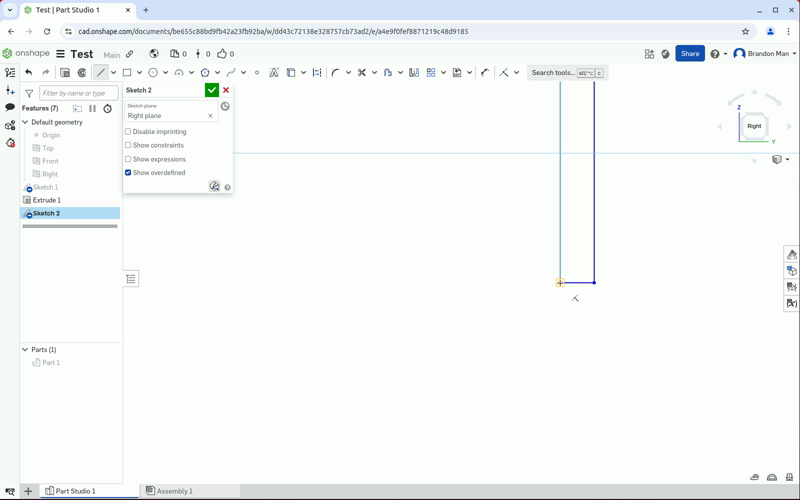
scroll(-6)
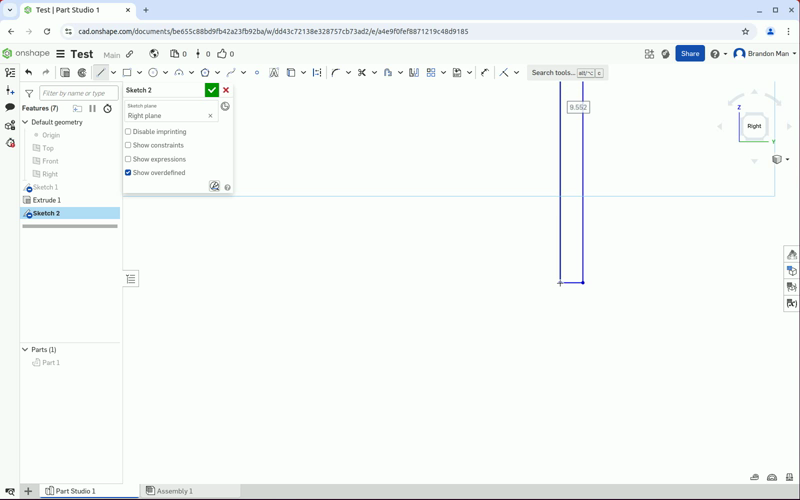
scroll(-6)
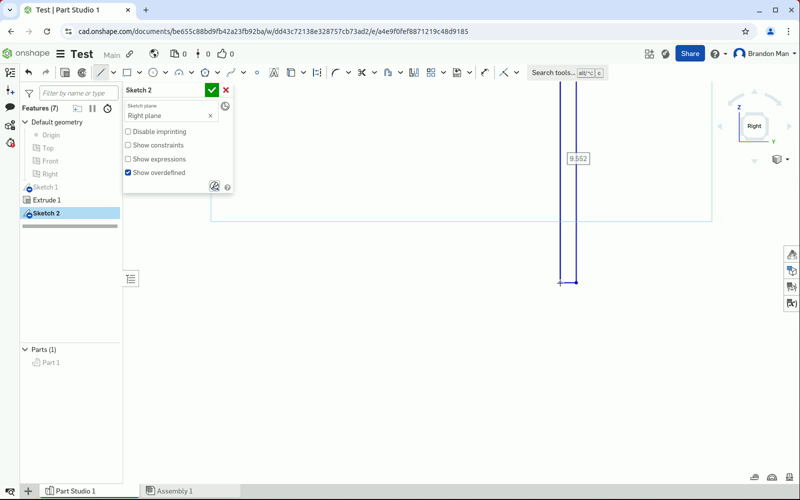
scroll(-6)
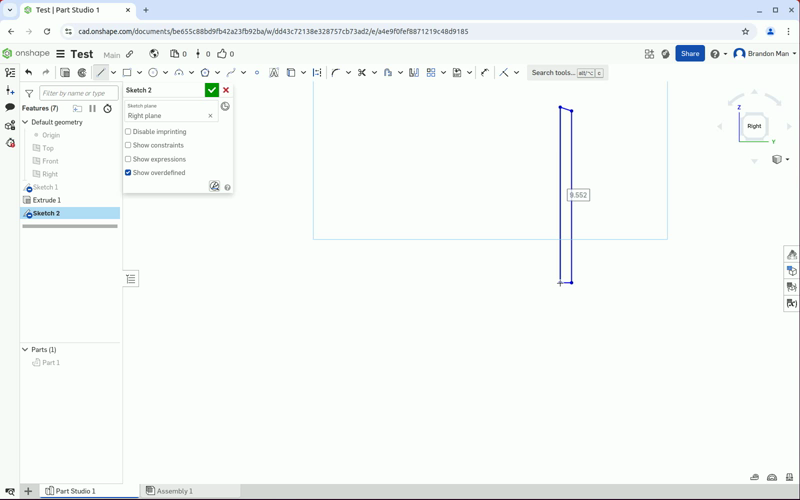
scroll(-6)
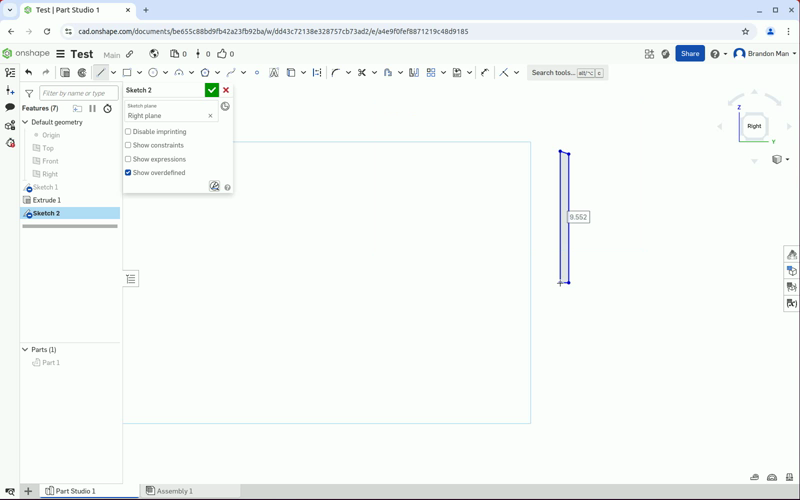
scroll(-6)
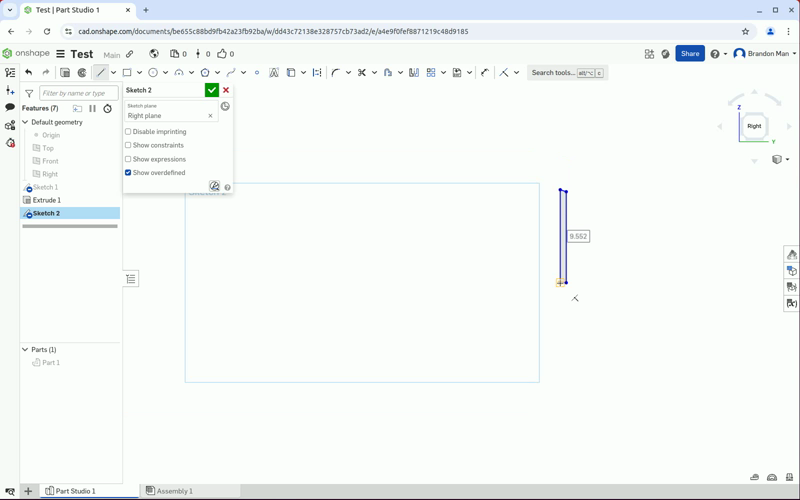
scroll(-6)
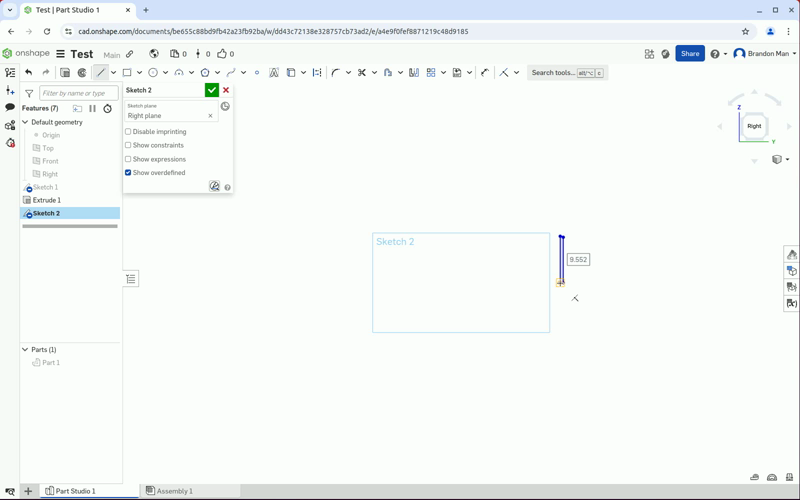
key(esc)
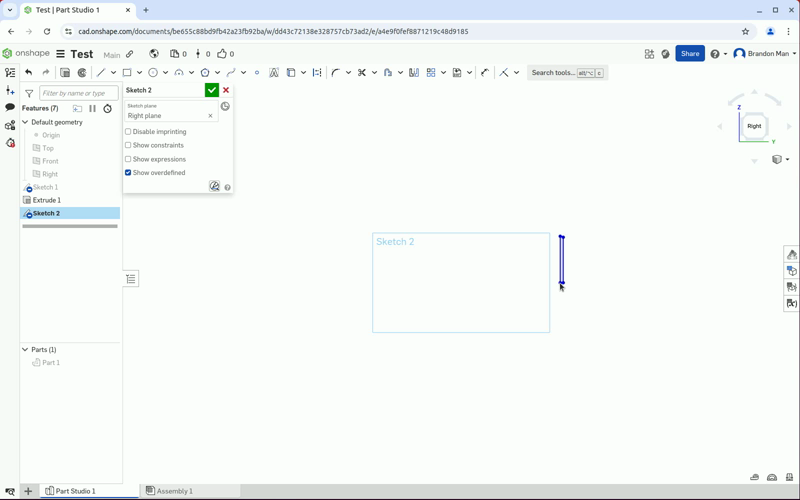
mouse_move(562, 269)
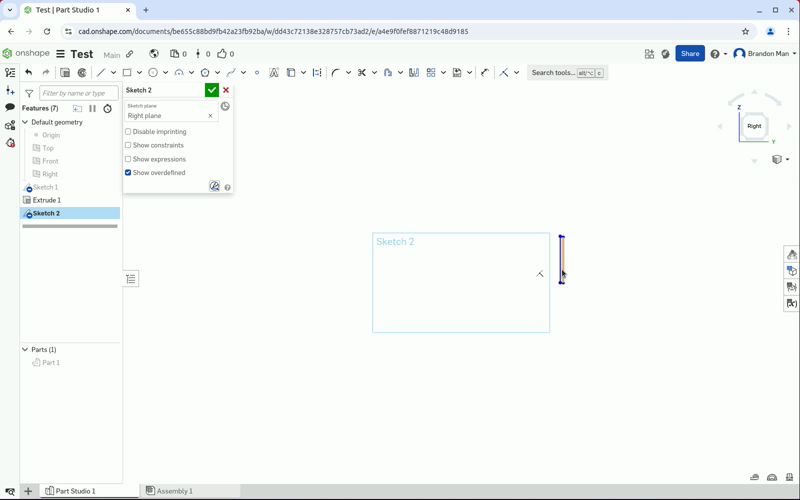
scroll(6)
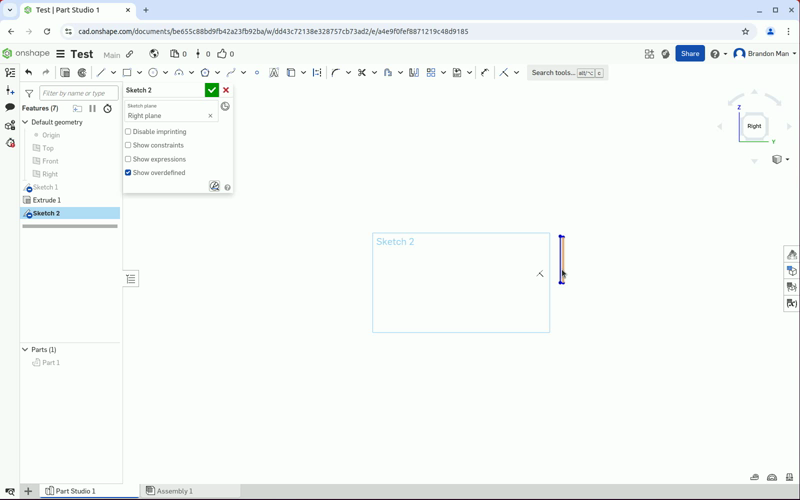
scroll(6)
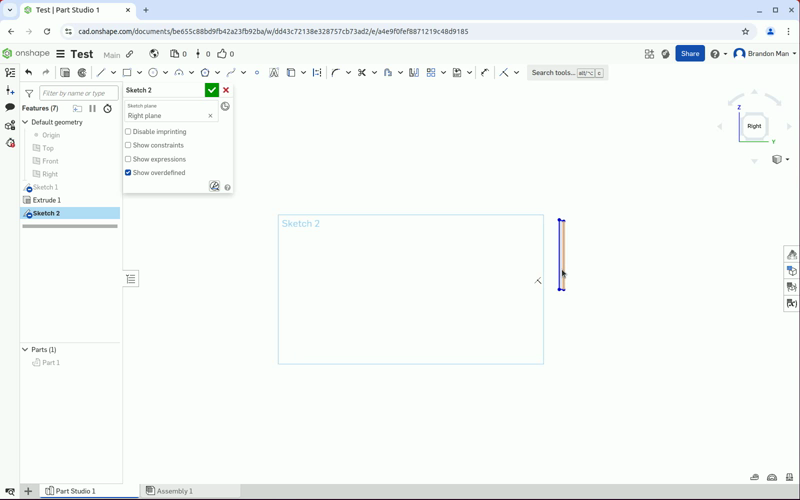
scroll(6)
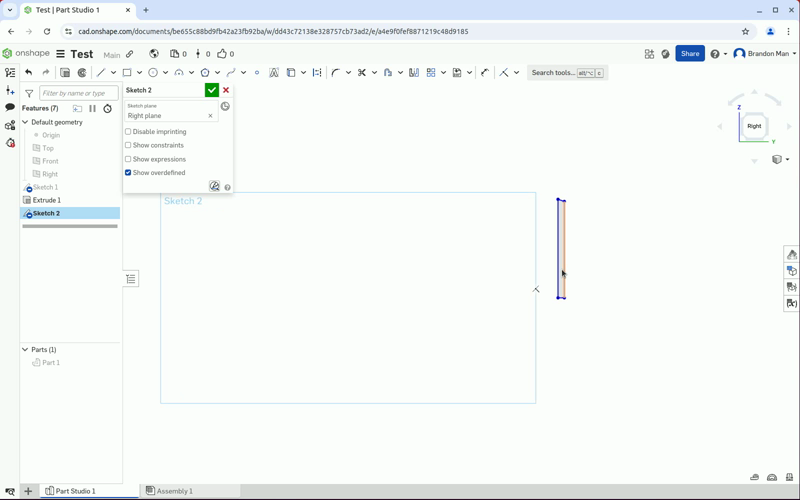
scroll(6)
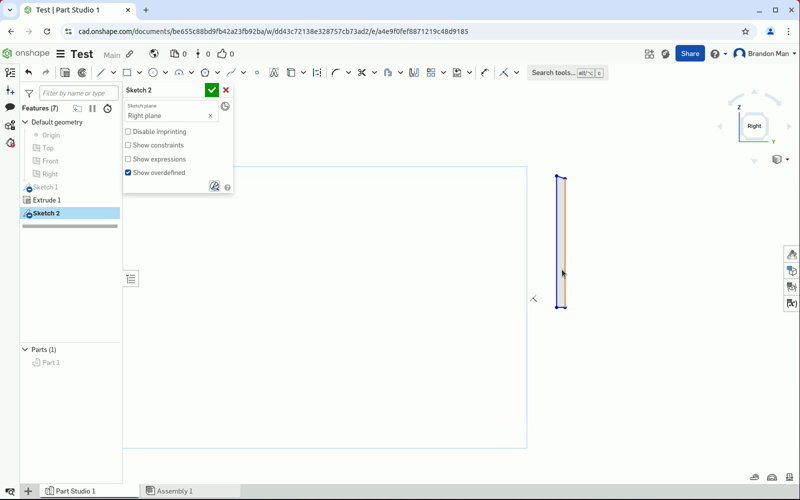
scroll(6)
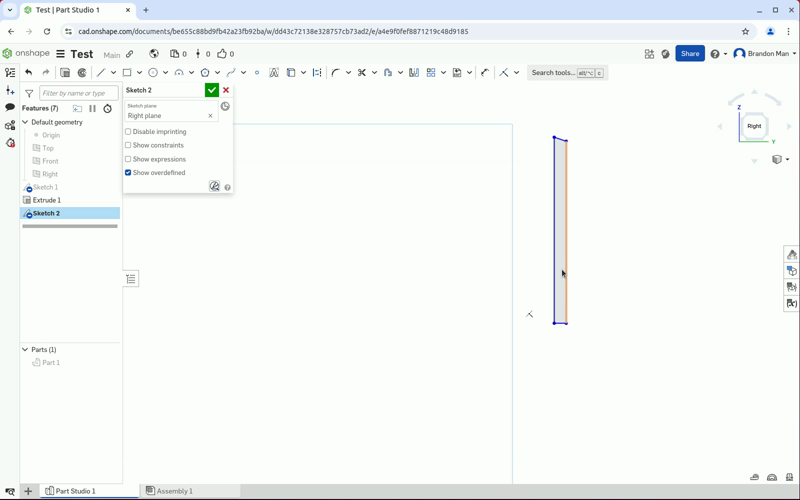
scroll(6)
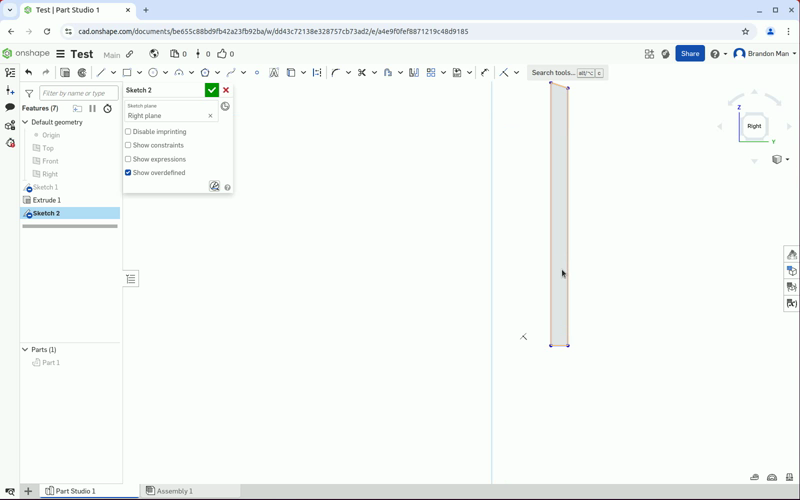
scroll(6)
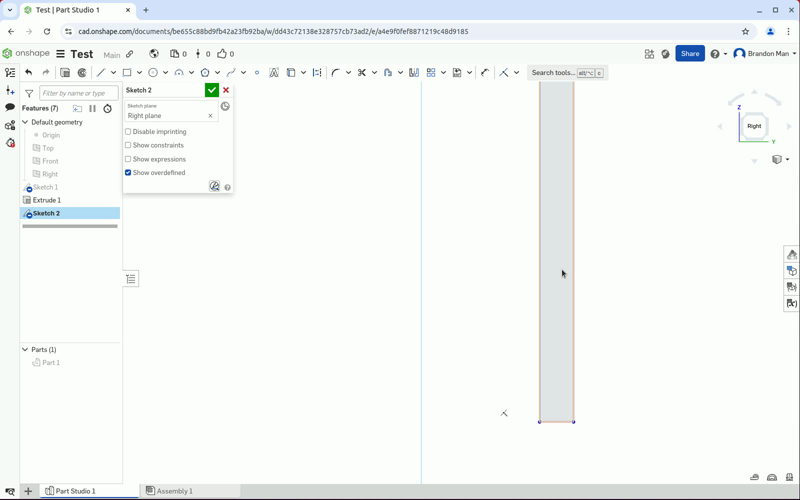
click(562, 269)
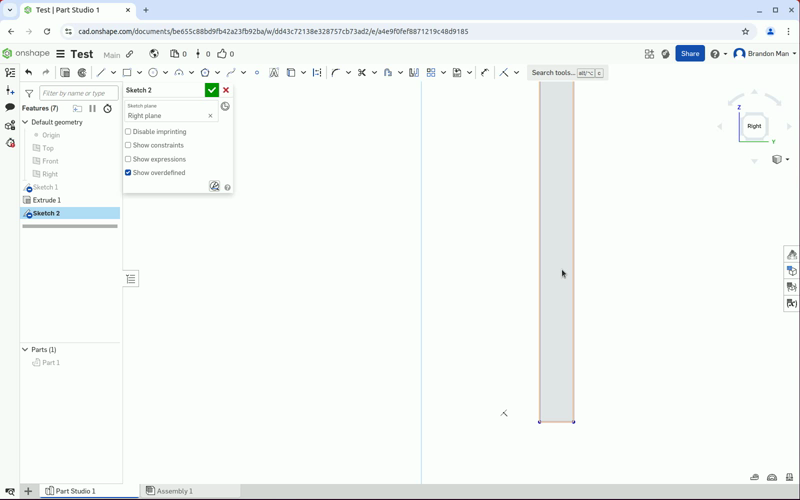
scroll(-6)
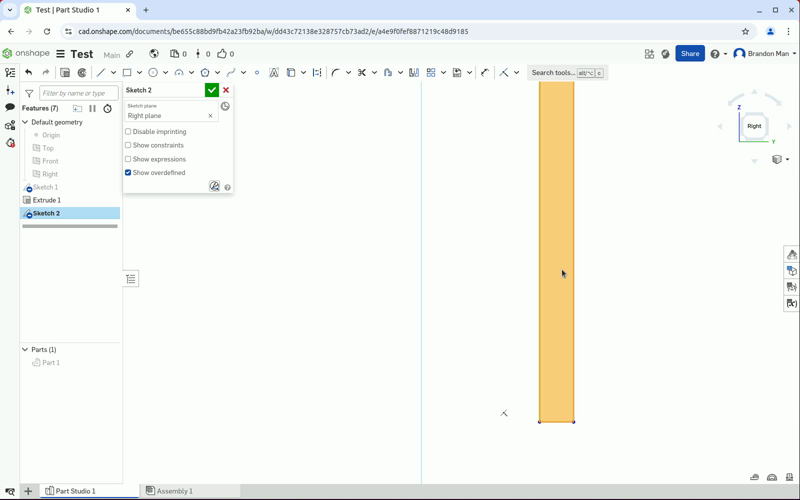
scroll(-6)
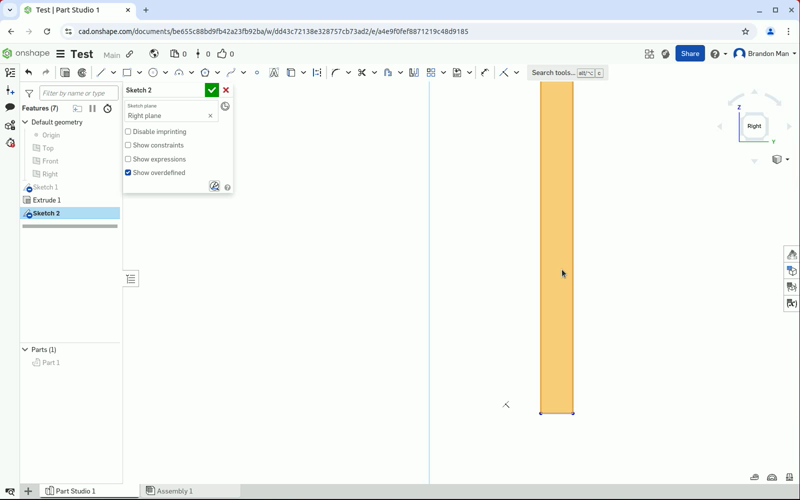
scroll(-6)
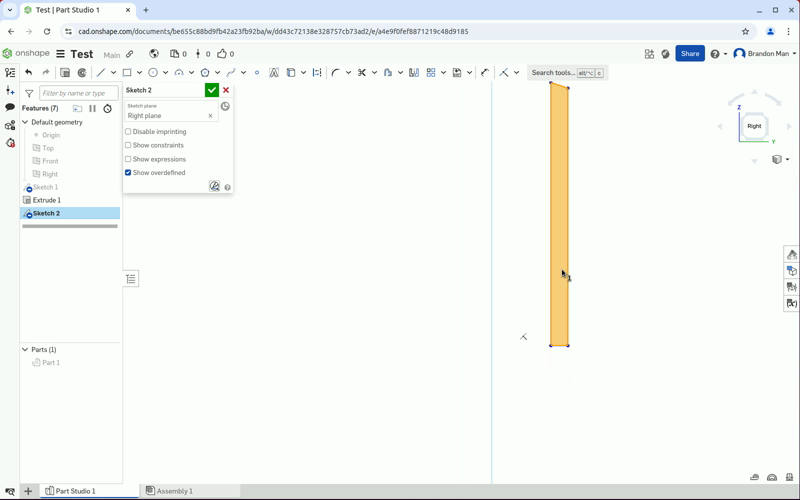
scroll(-6)
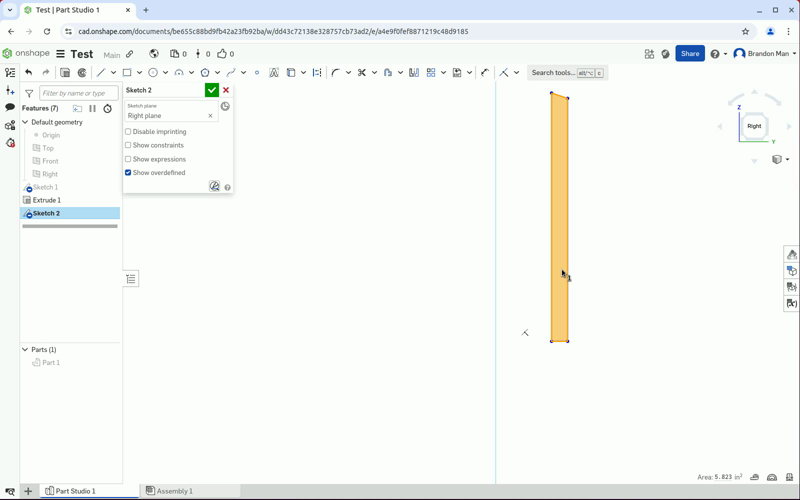
scroll(-6)
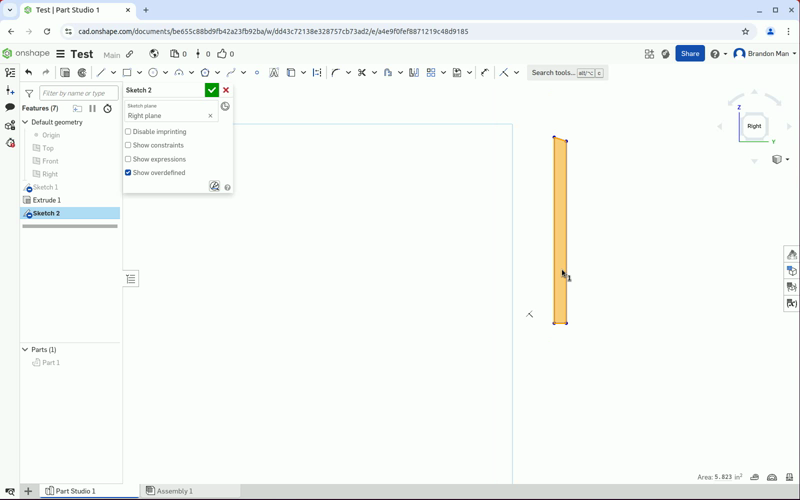
scroll(-6)
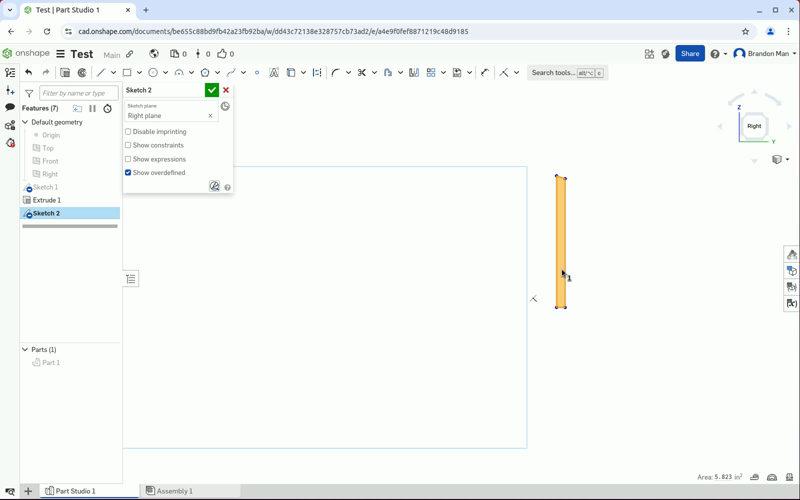
scroll(-6)
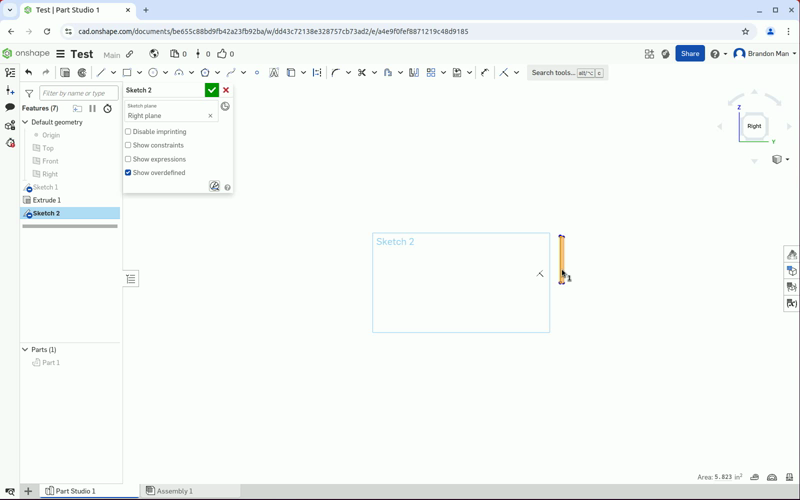
mouse_move(73, 352)
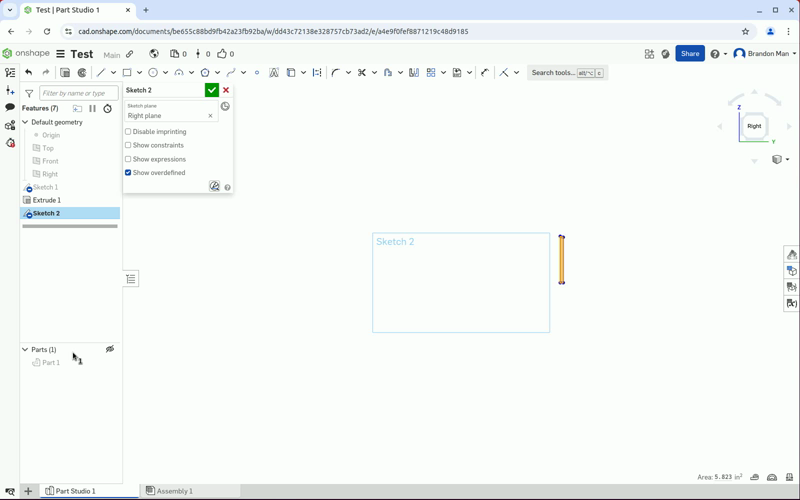
key(shift+y)
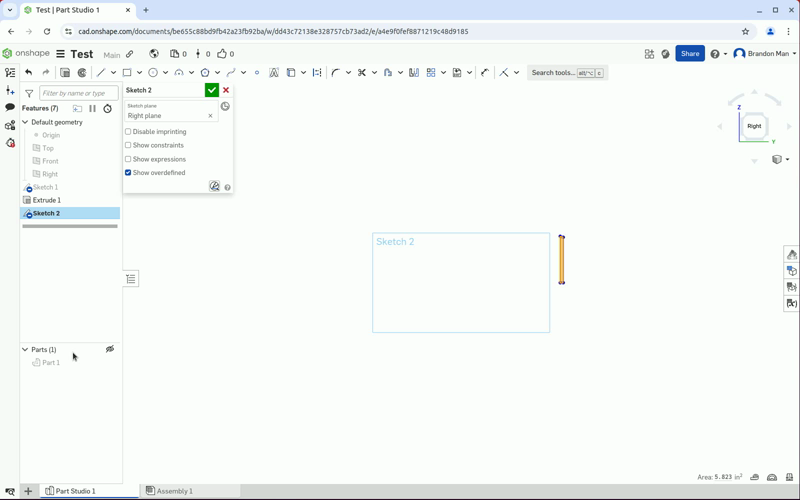
key(shift+e)
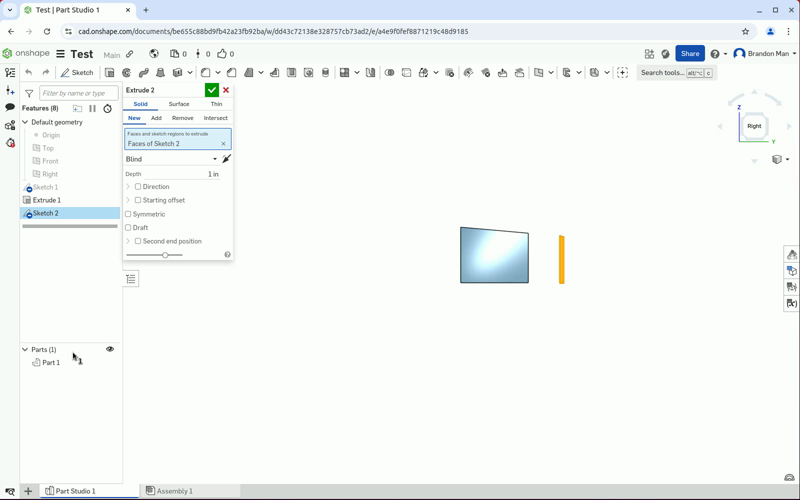
mouse_move(143, 106)
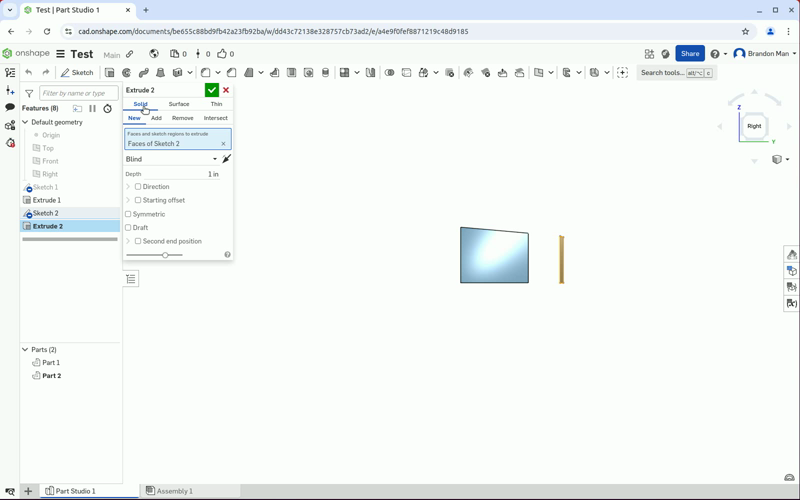
click(143, 106)
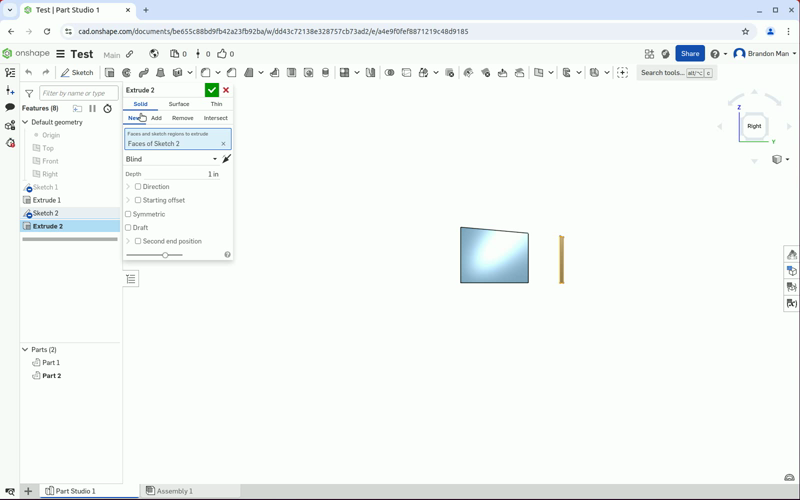
mouse_move(137, 120)
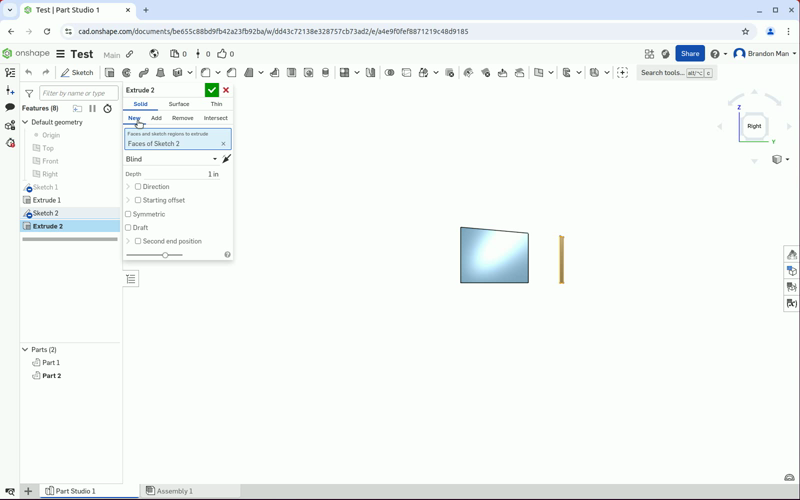
click(137, 120)
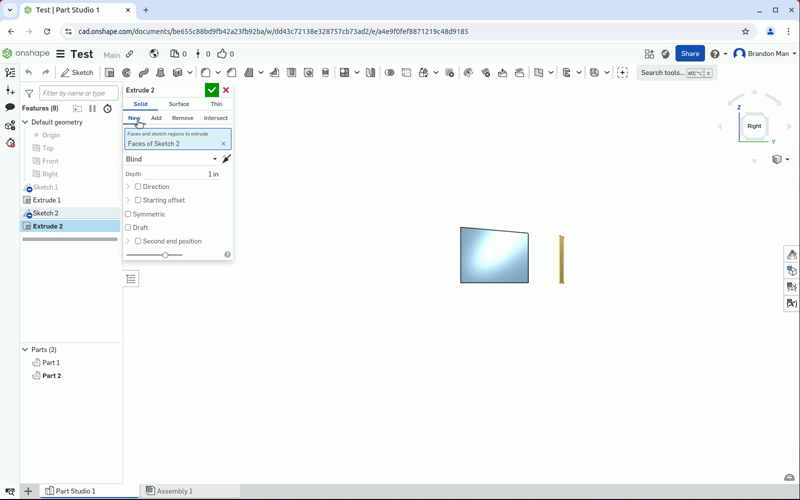
key(tab, 4)
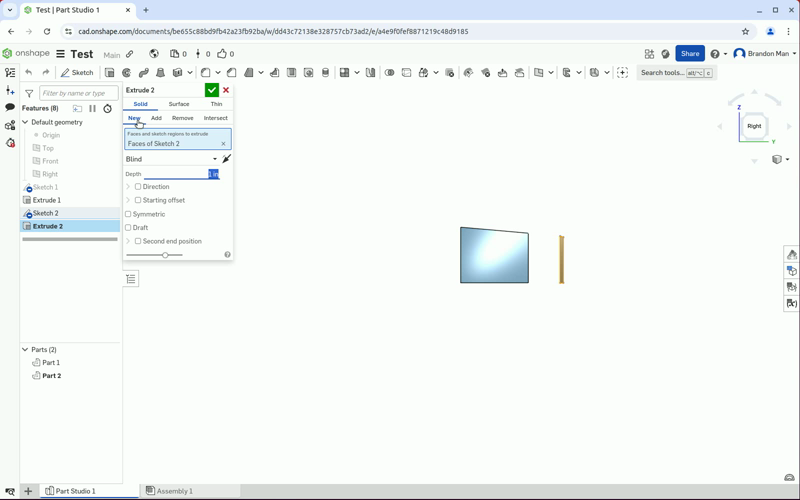
text(27.442)
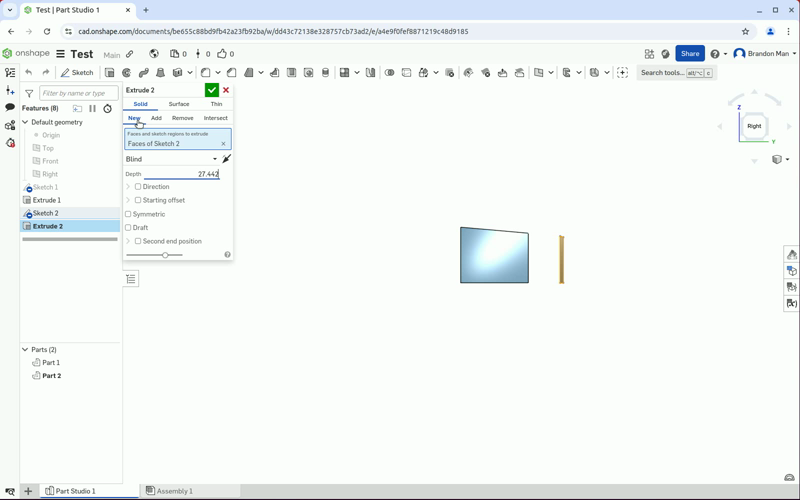
key(tab, 3)
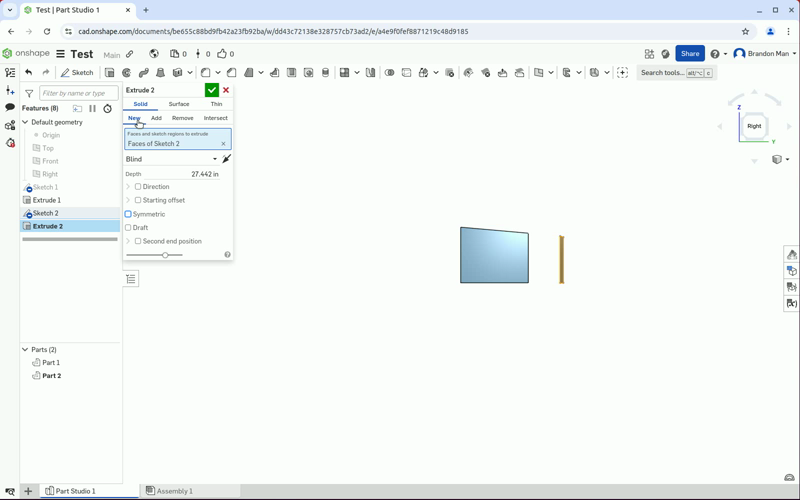
key(space)
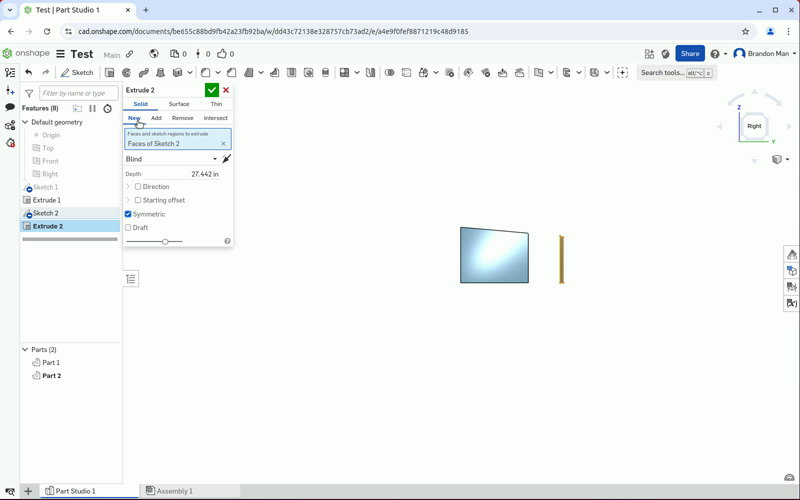
key(enter)
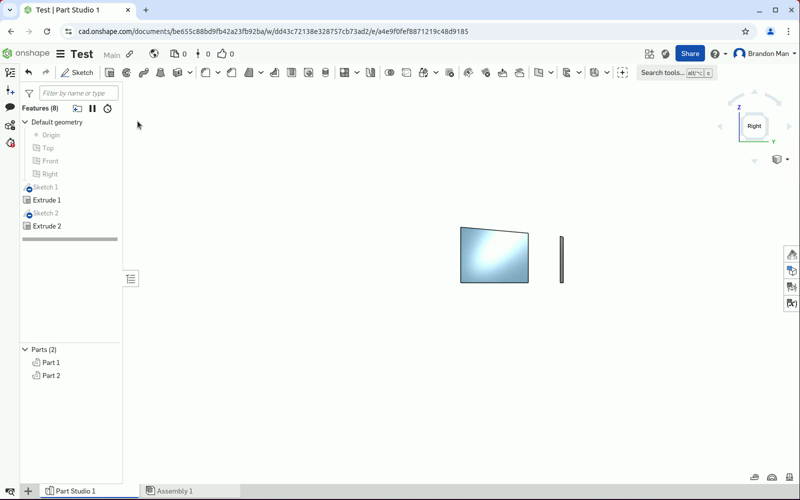
key(shift+h)
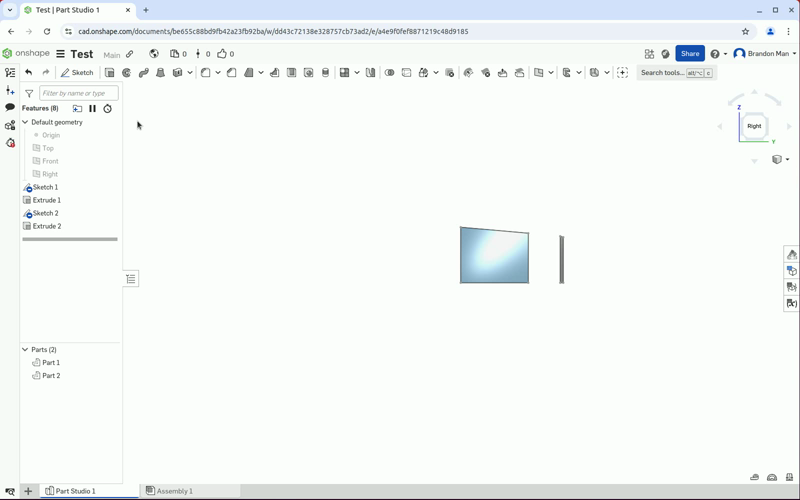
key(shift+h)
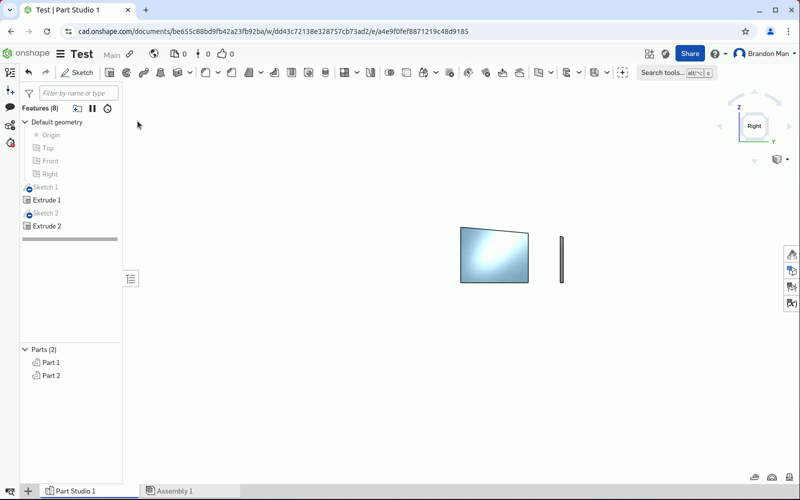
mouse_move(73, 189)
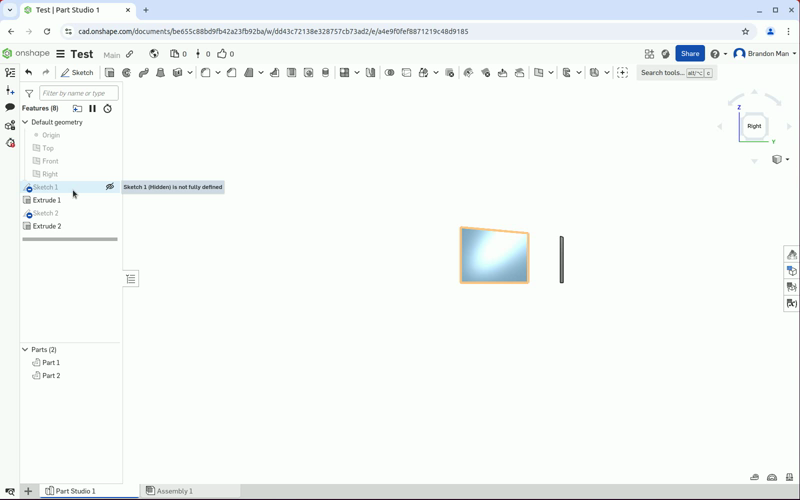
click(73, 189)
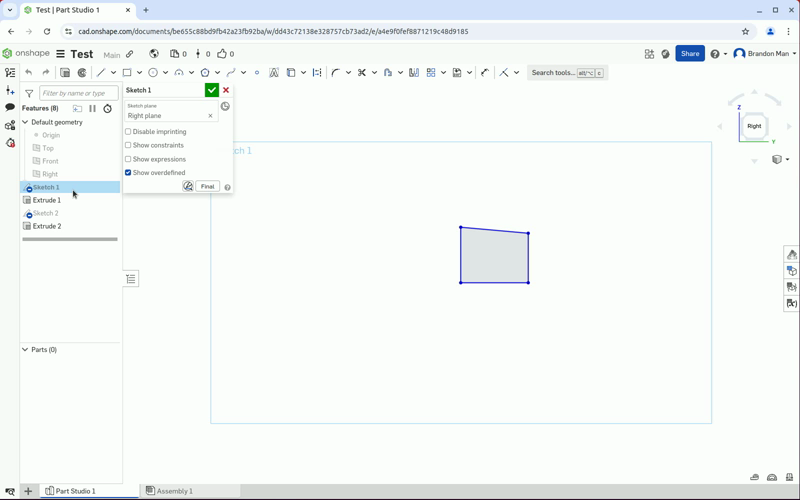
mouse_move(229, 92)
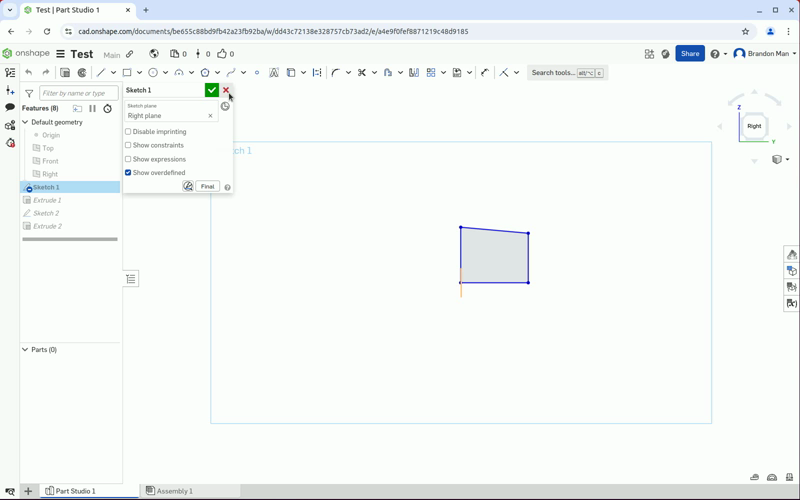
click(229, 92)
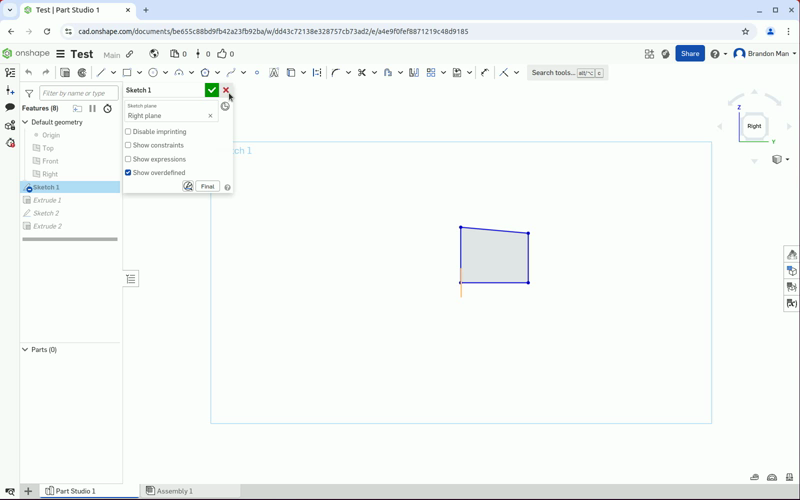
key(shift+s)
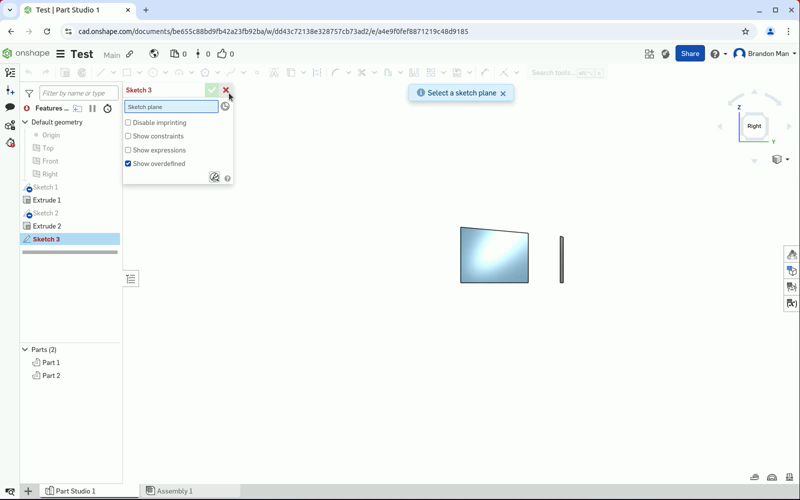
mouse_move(73, 176)
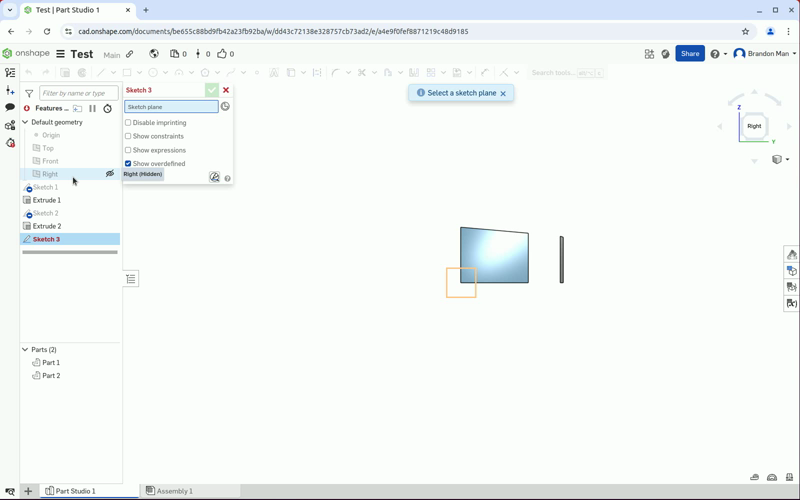
click(73, 176)
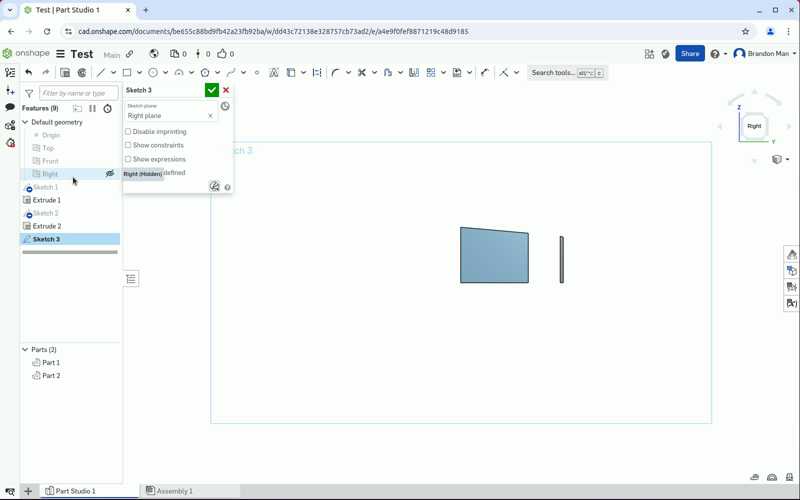
mouse_move(73, 352)
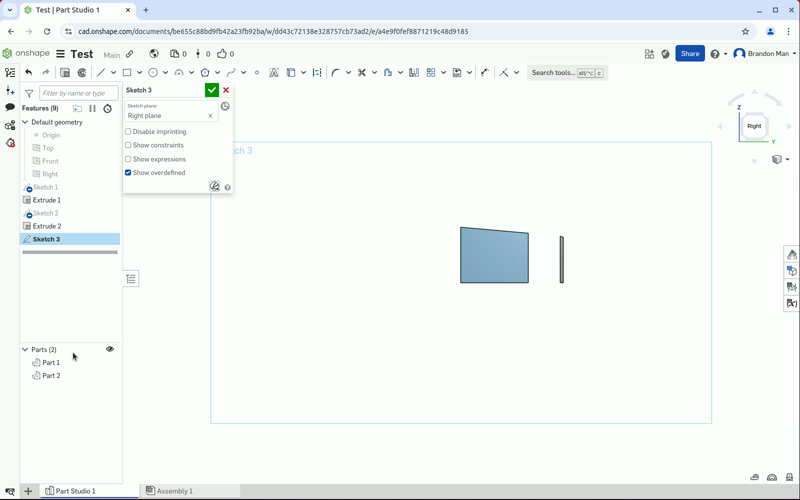
key(y)
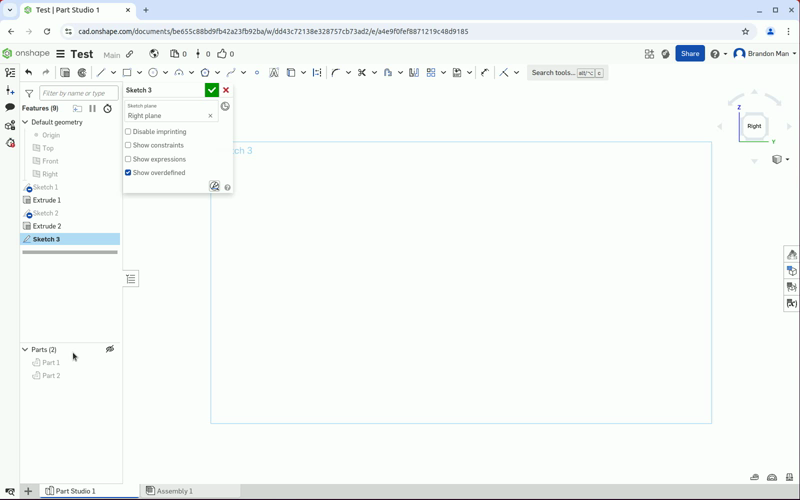
key(l)
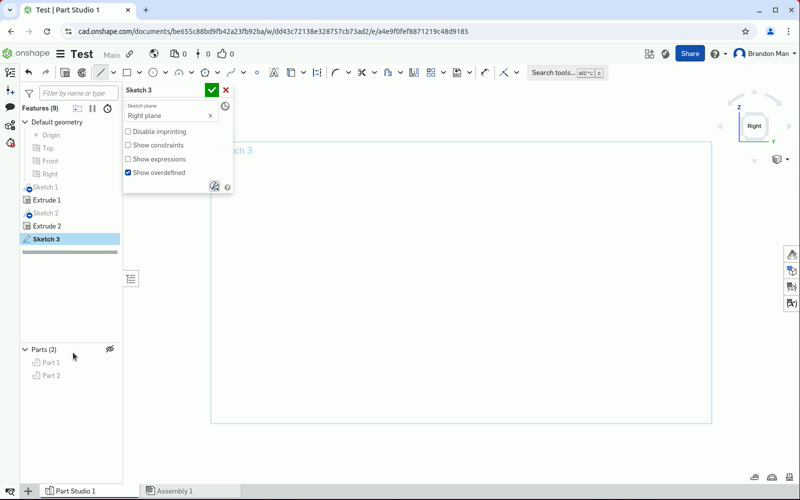
key_down(shift)
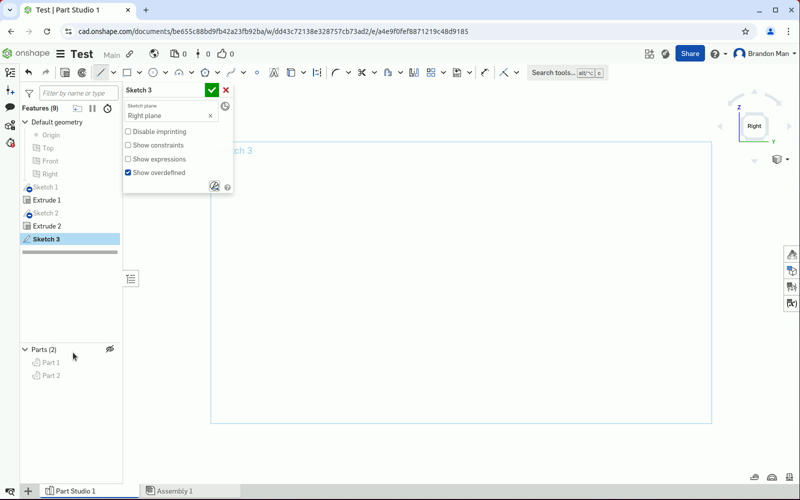
mouse_move(438, 225)
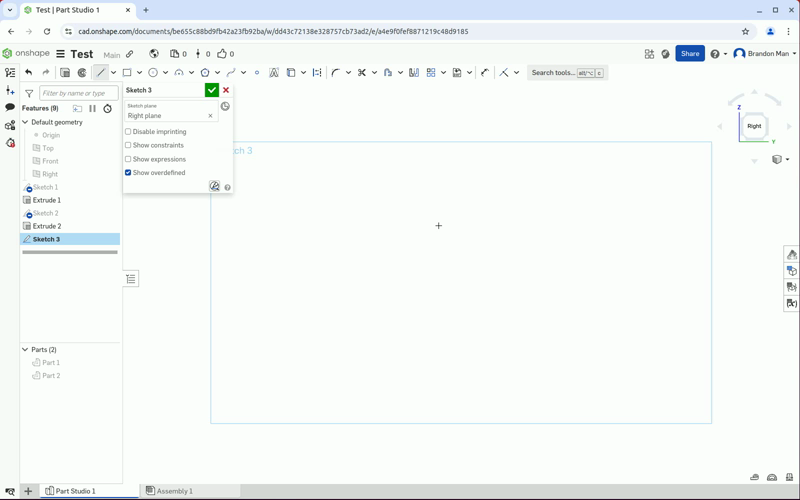
click(438, 225)
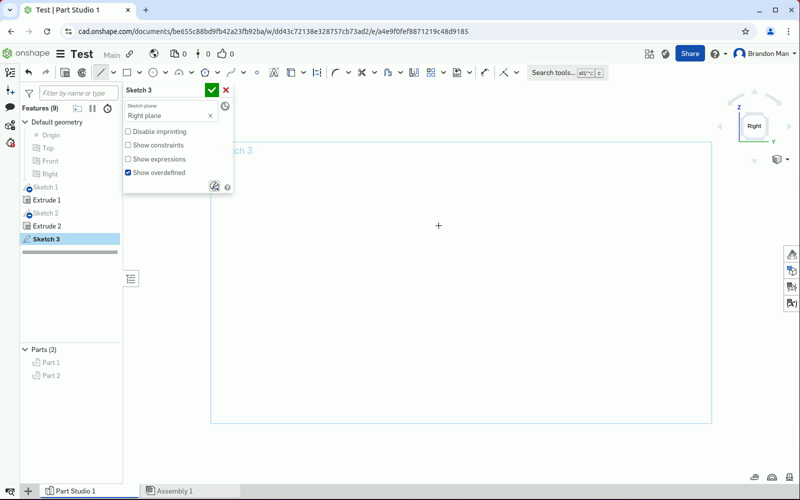
key_up(shift)
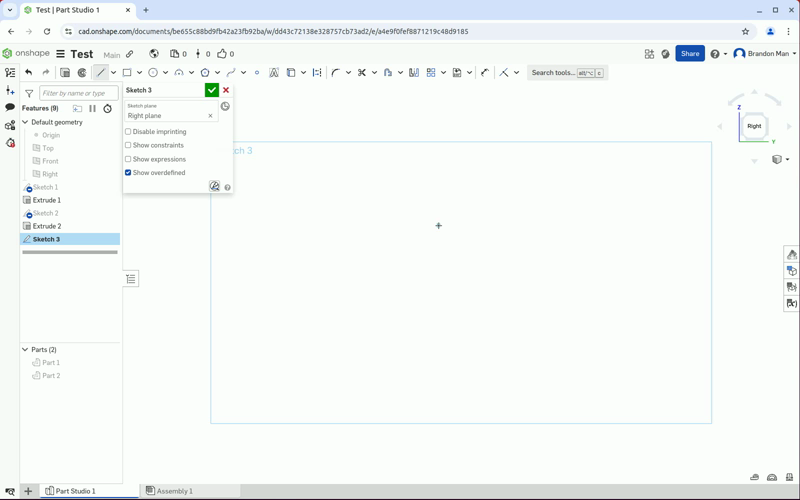
key_down(shift)
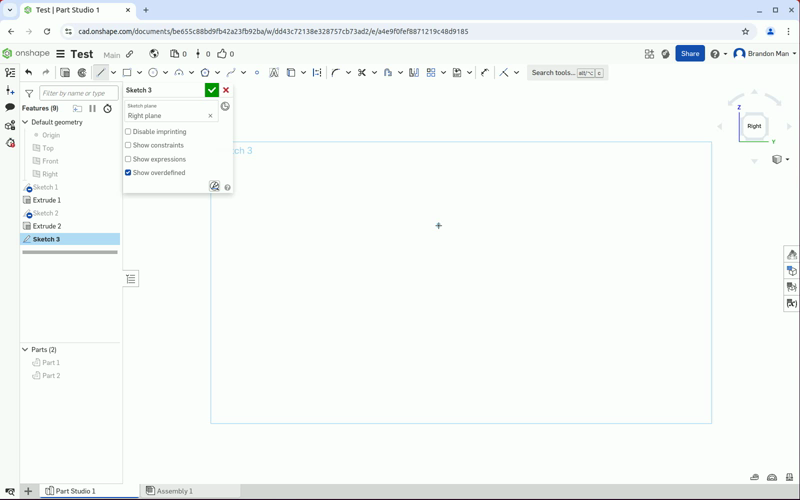
mouse_move(468, 225)
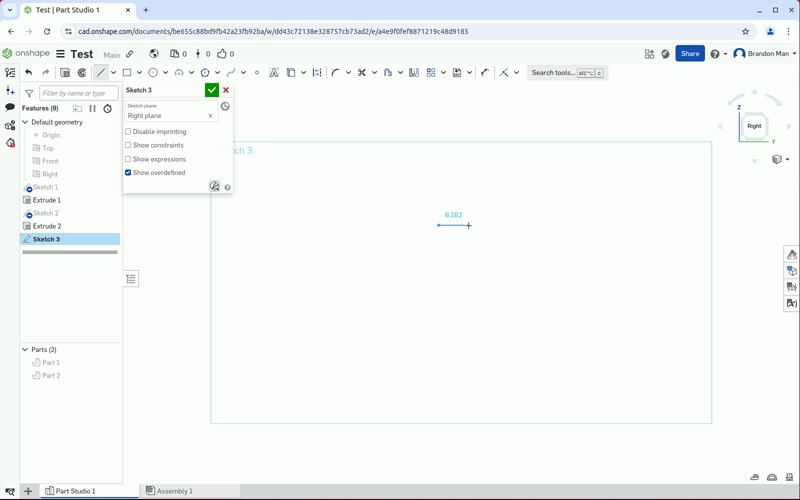
mouse_move(461, 228)
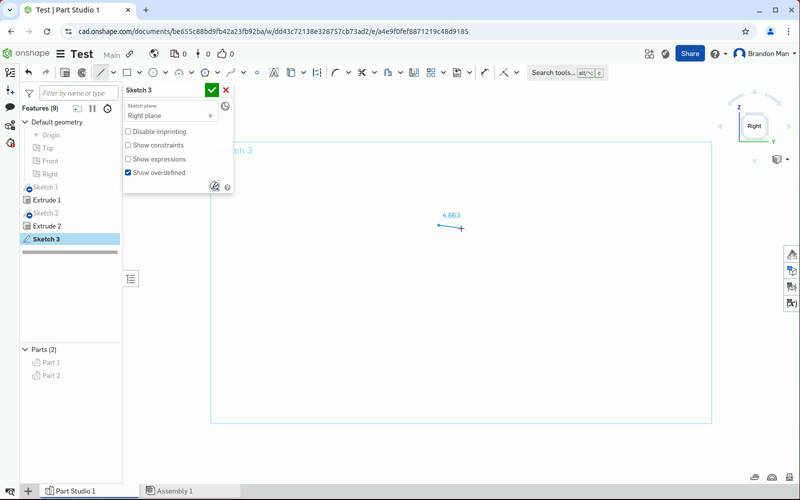
click(461, 228)
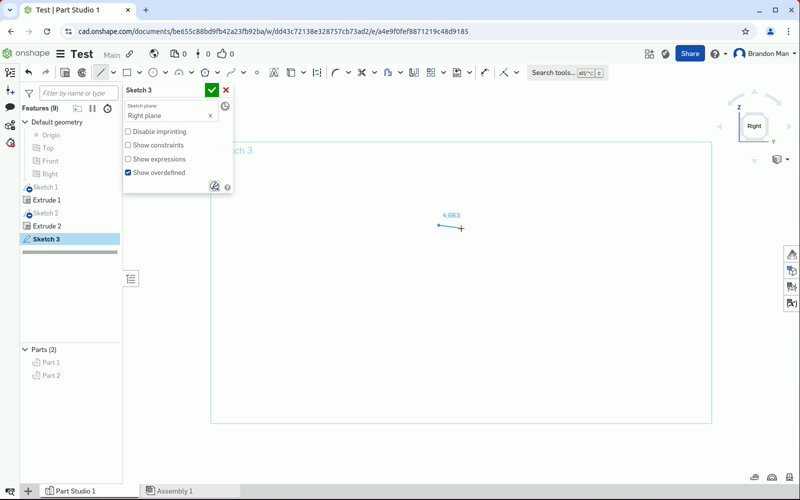
key_up(shift)
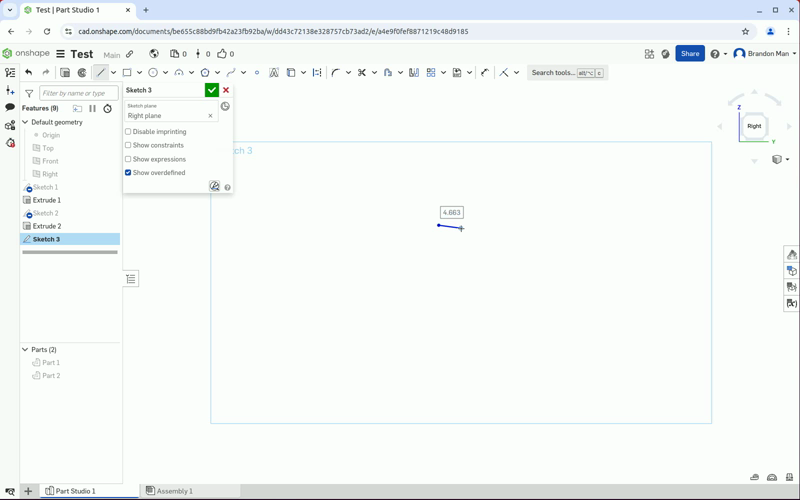
key_down(shift)
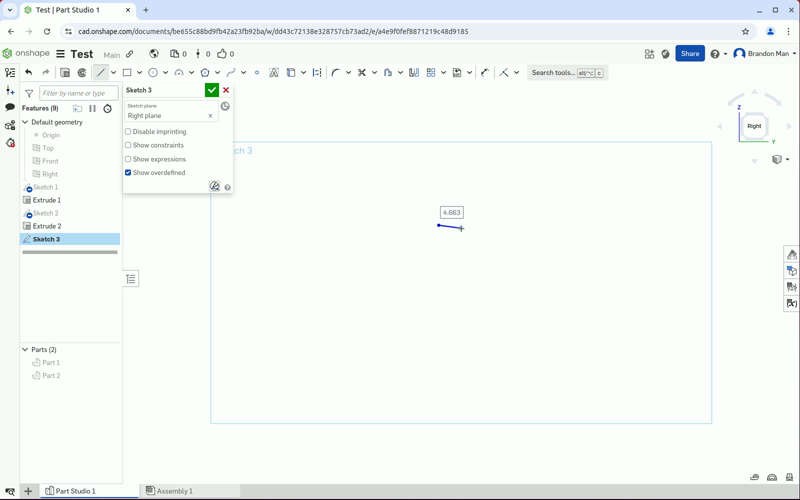
mouse_move(527, 234)
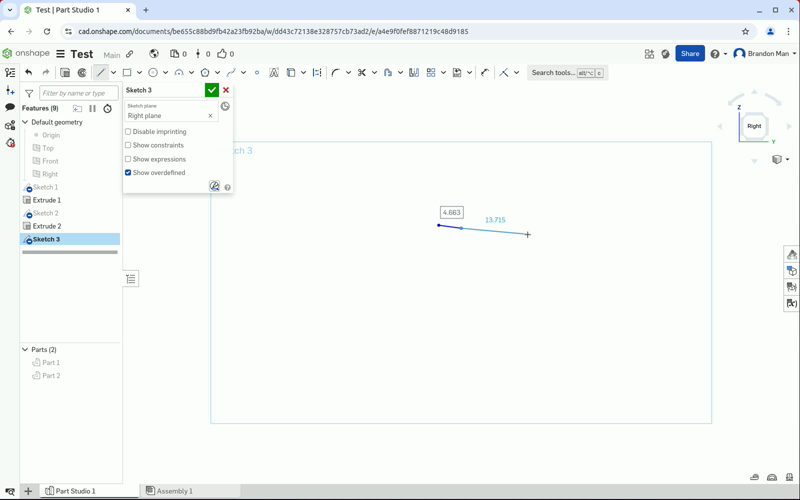
click(527, 234)
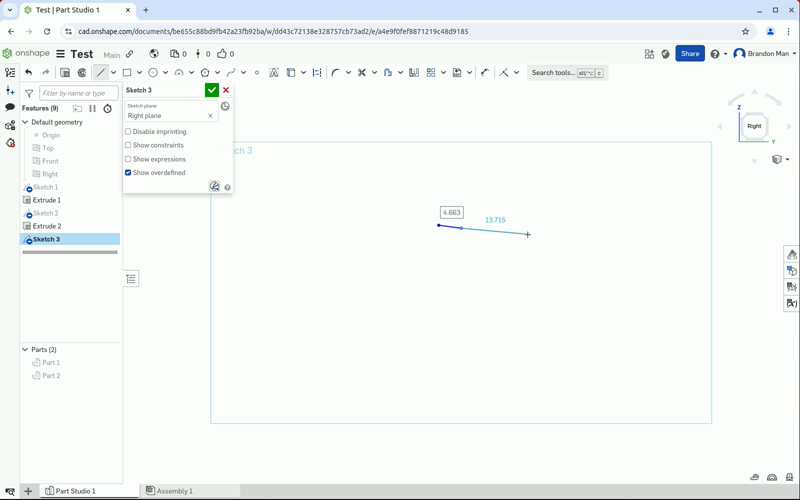
key_up(shift)
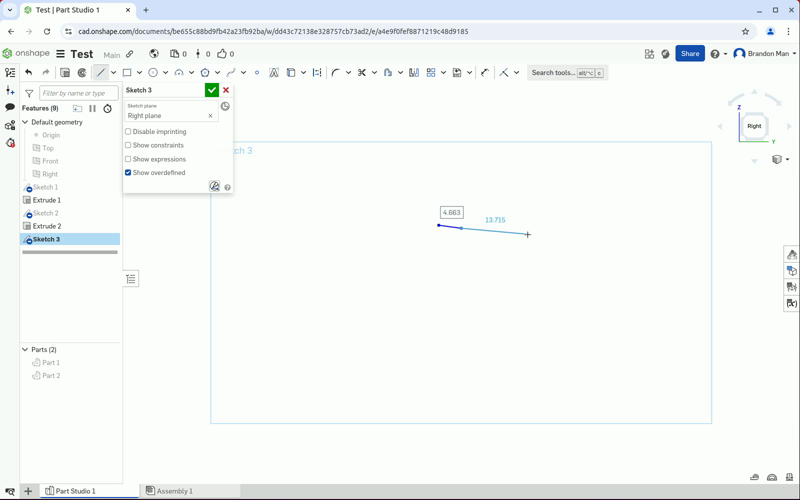
key_down(shift)
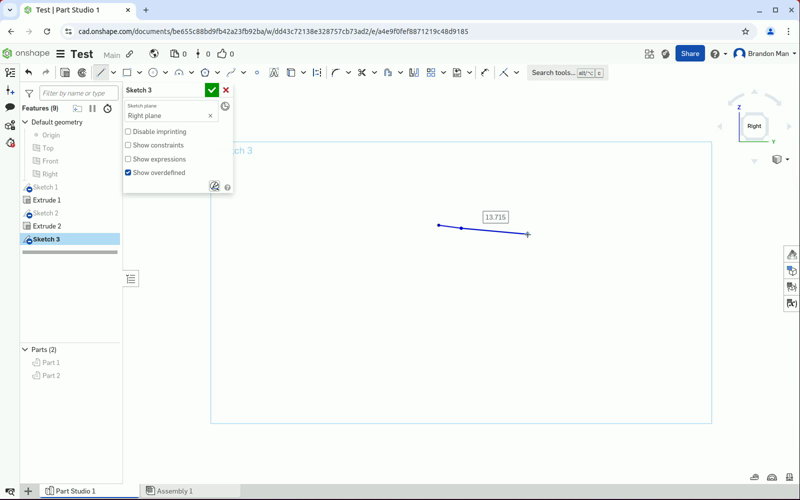
mouse_move(557, 234)
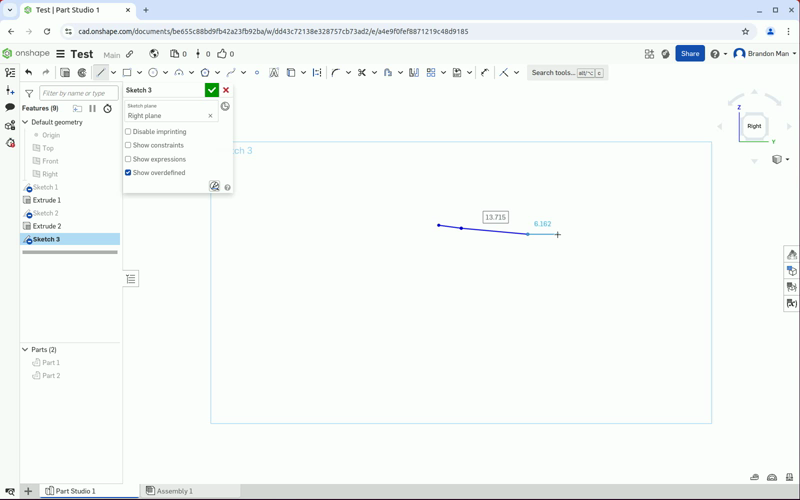
mouse_move(560, 238)
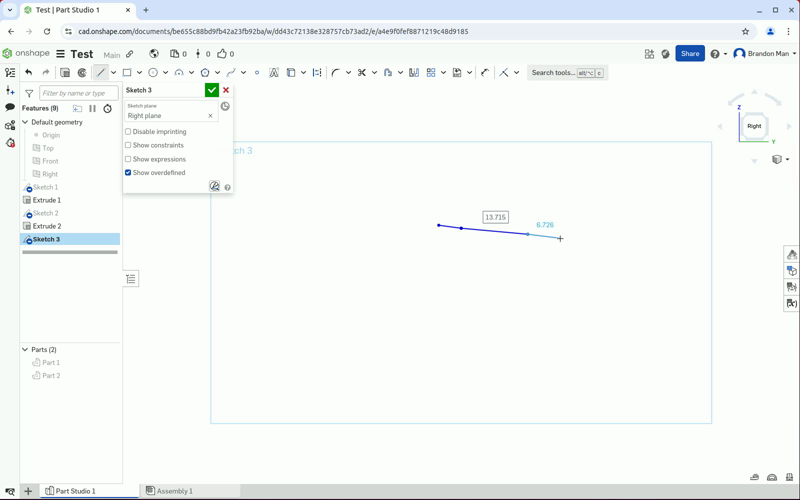
click(560, 238)
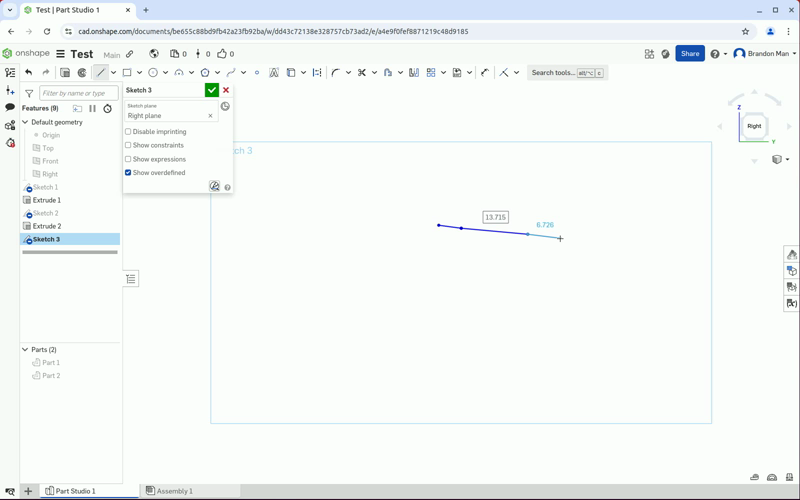
key_up(shift)
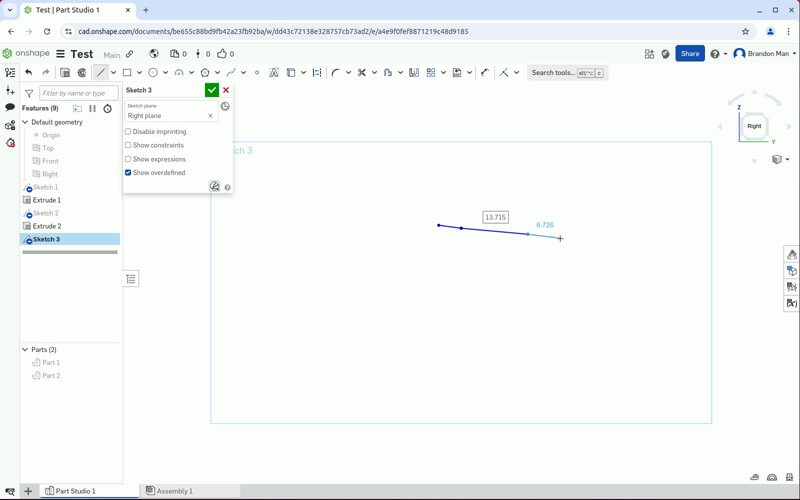
key_down(shift)
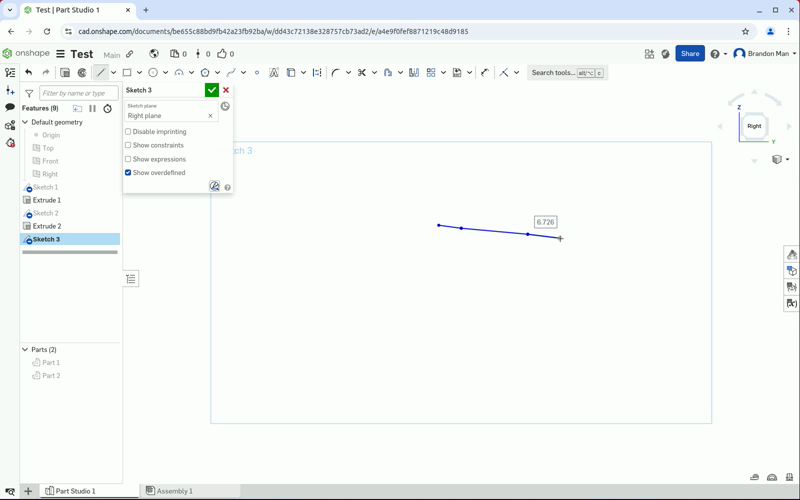
mouse_move(589, 238)
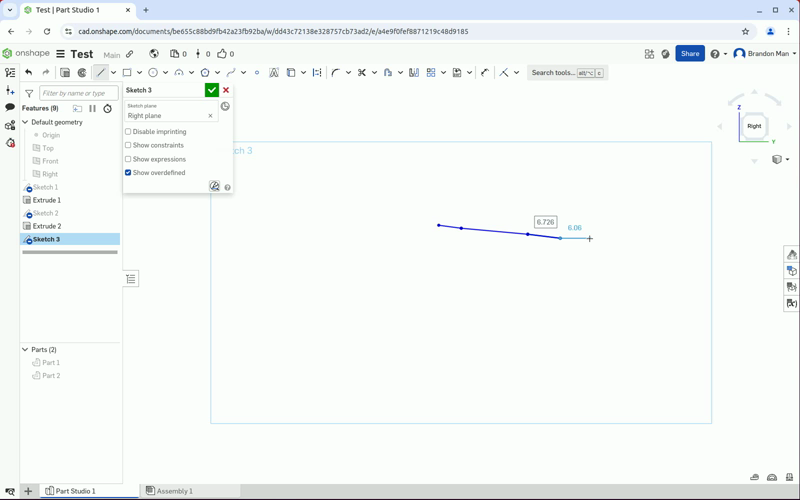
mouse_move(563, 238)
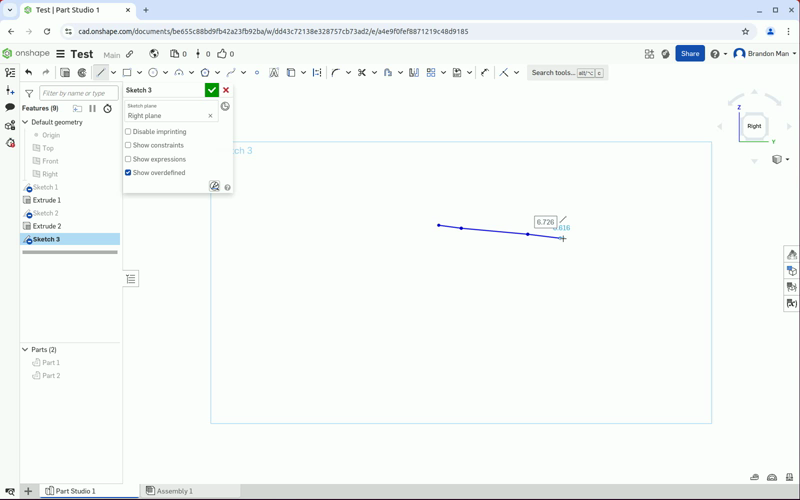
scroll(6)
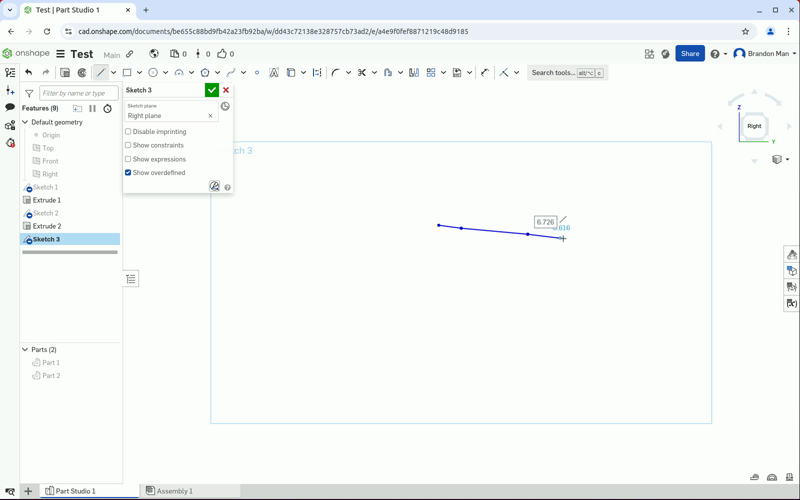
scroll(6)
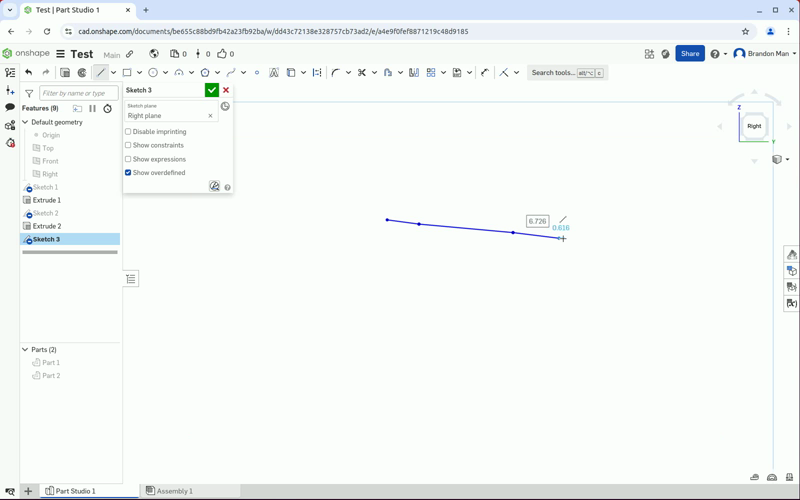
scroll(6)
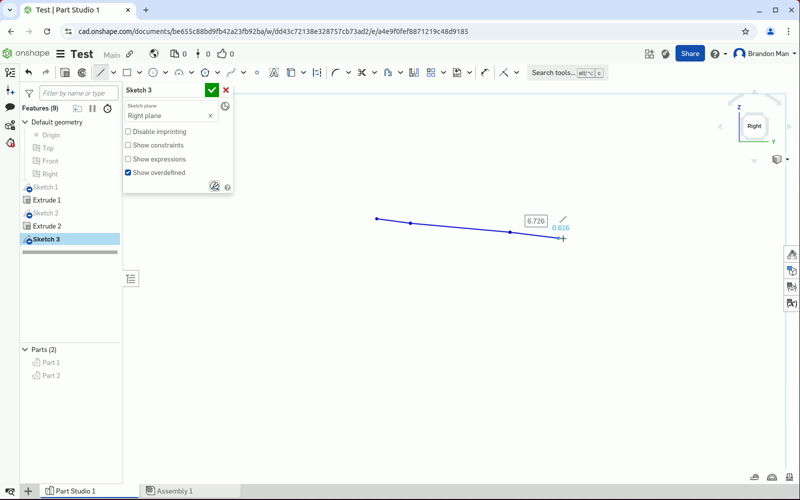
scroll(6)
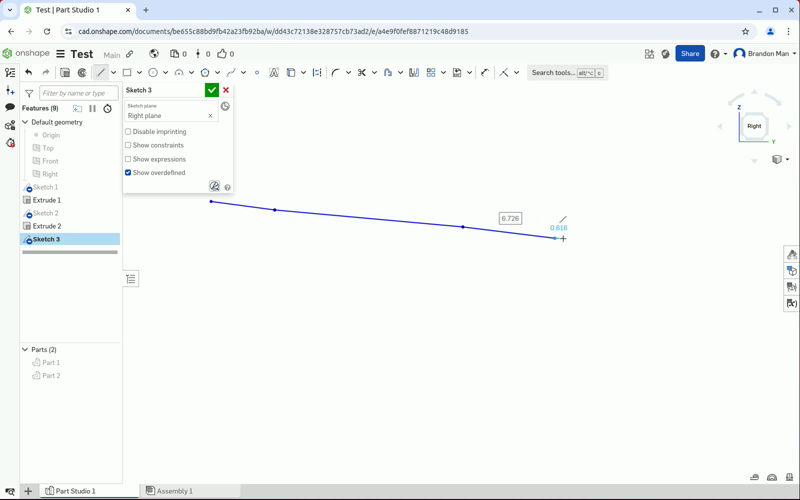
scroll(6)
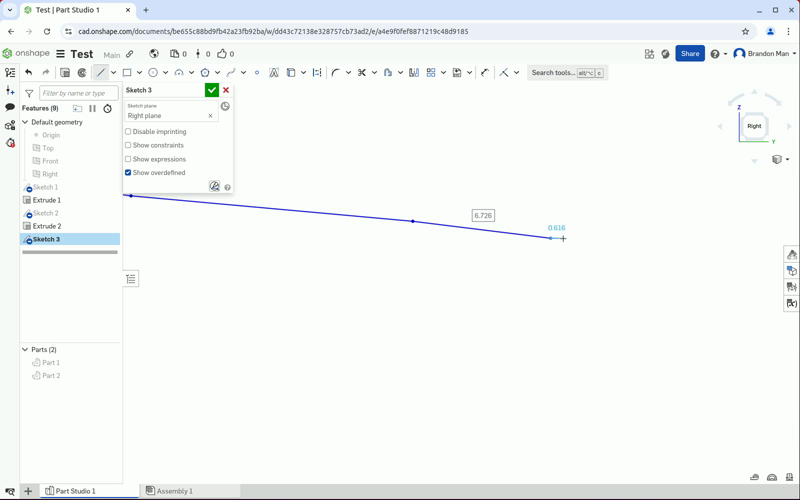
scroll(6)
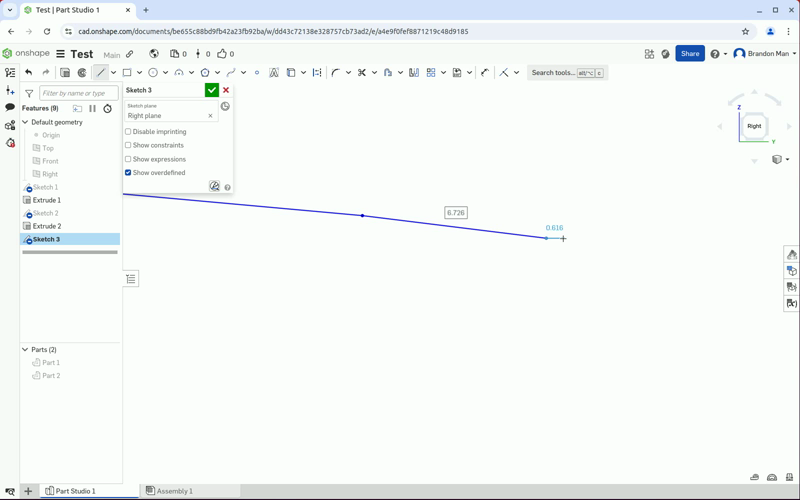
scroll(6)
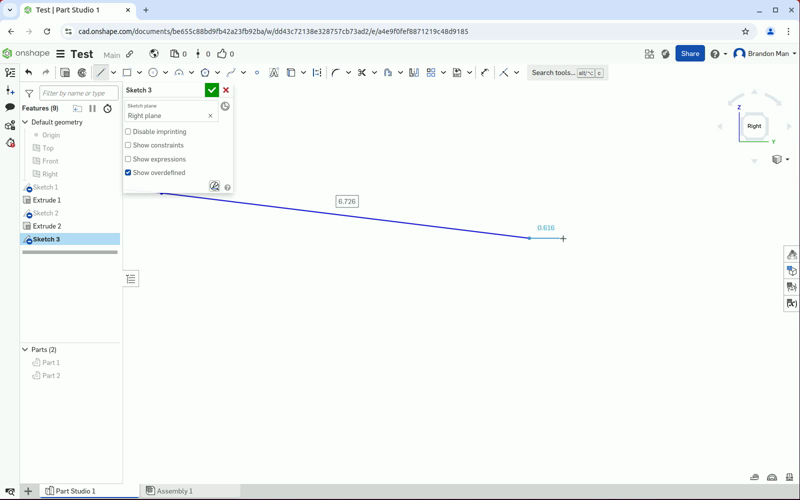
click(563, 238)
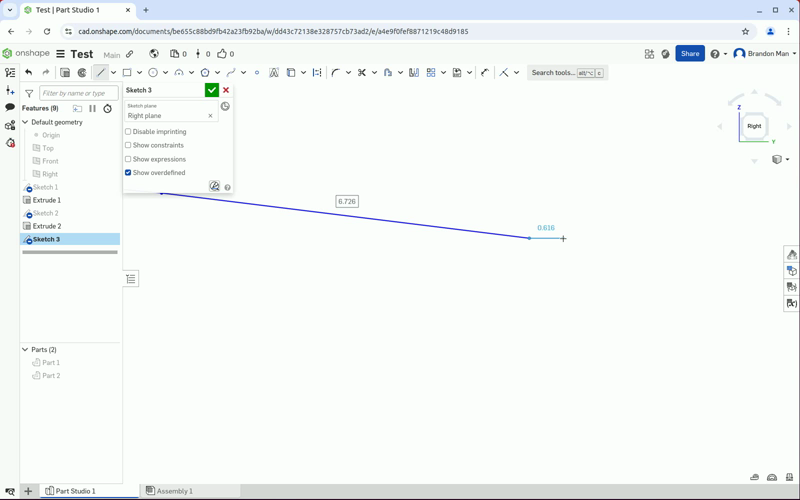
scroll(-6)
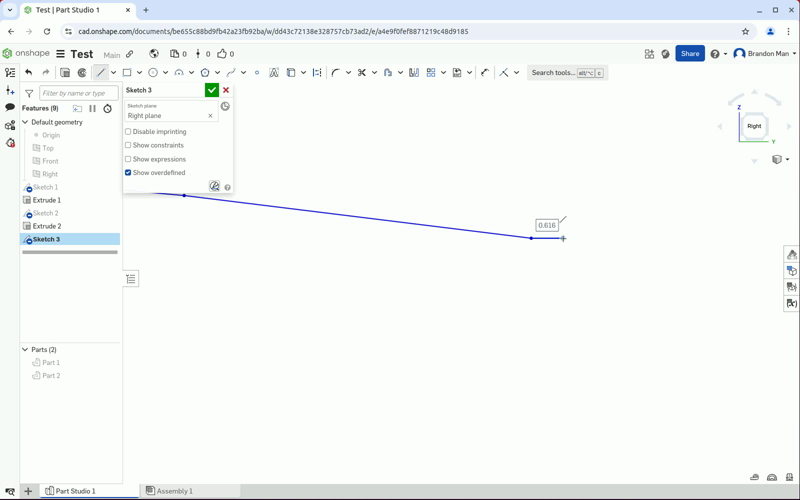
scroll(-6)
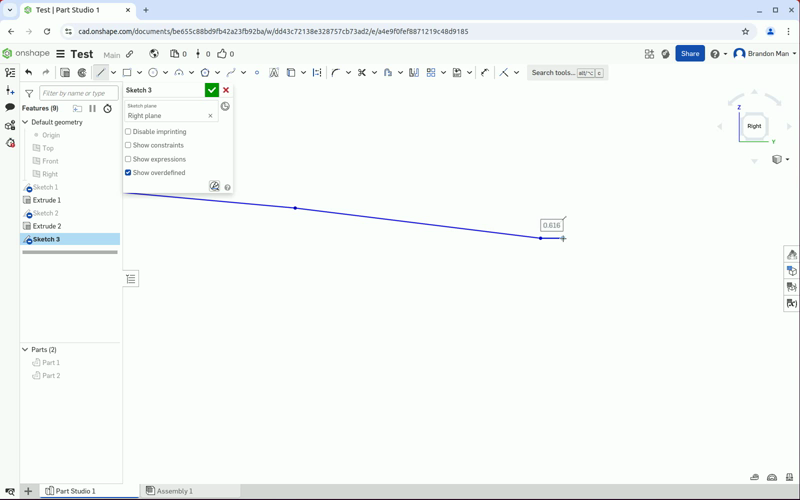
scroll(-6)
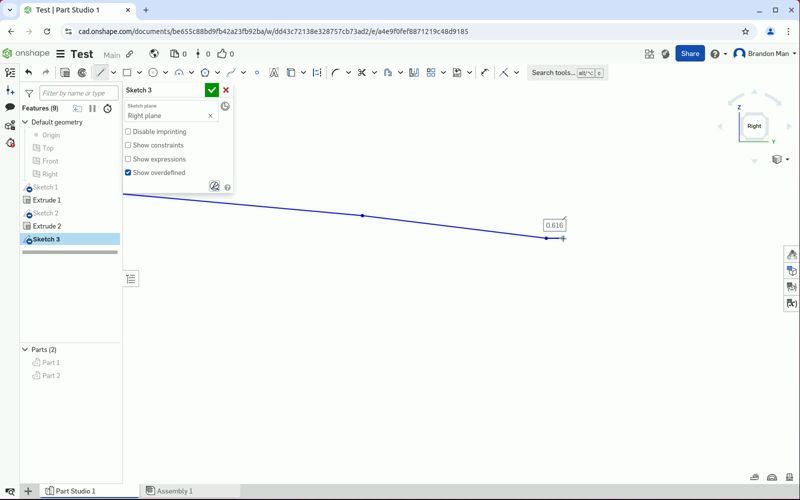
scroll(-6)
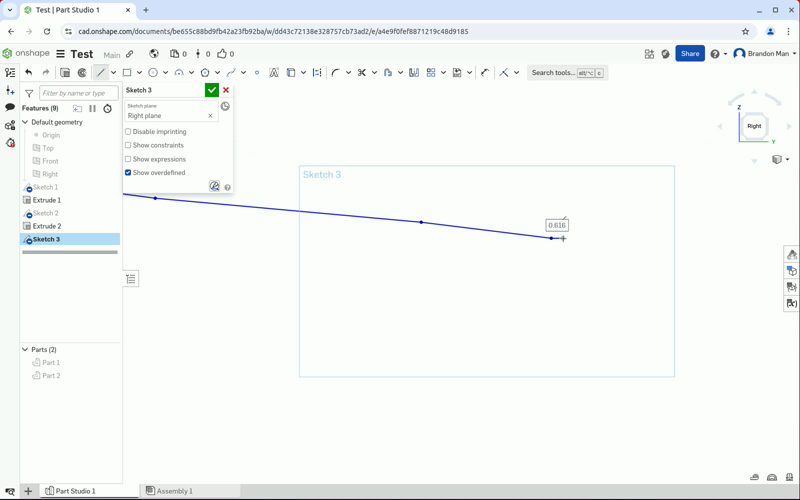
scroll(-6)
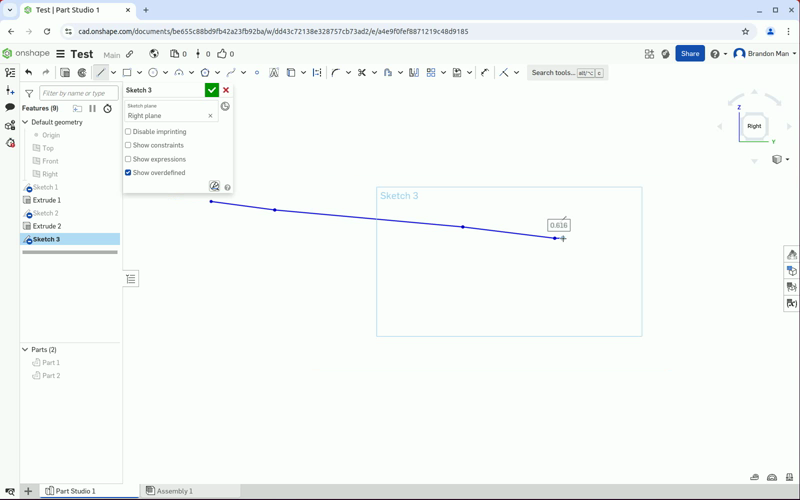
scroll(-6)
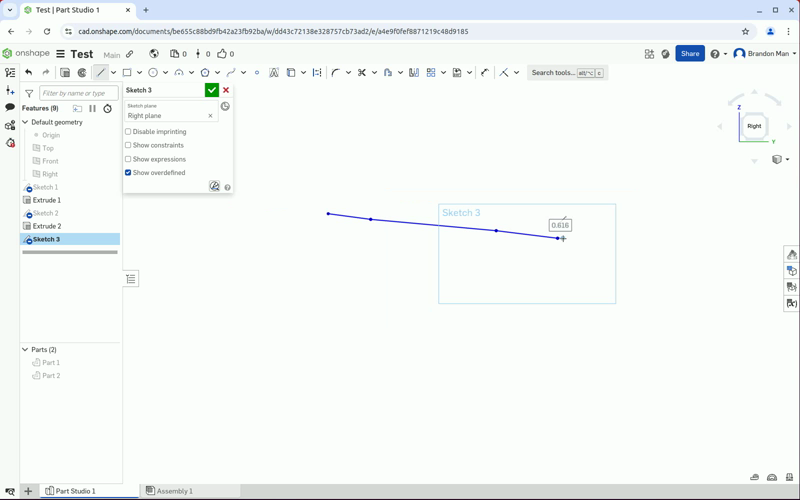
scroll(-6)
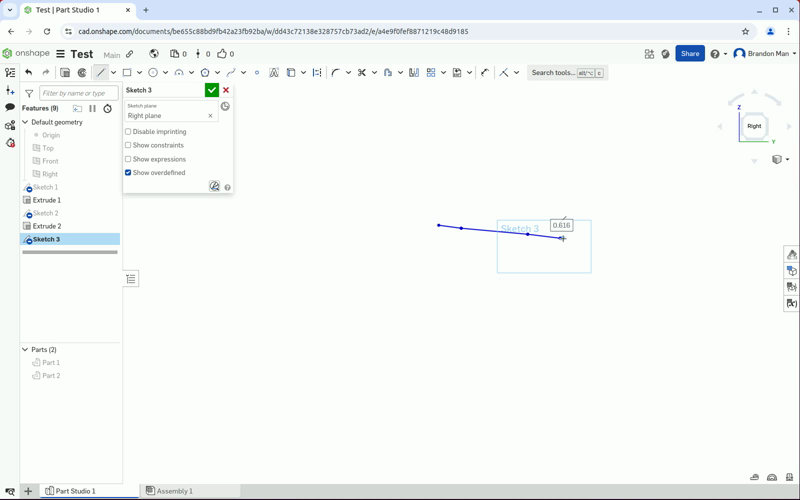
key_up(shift)
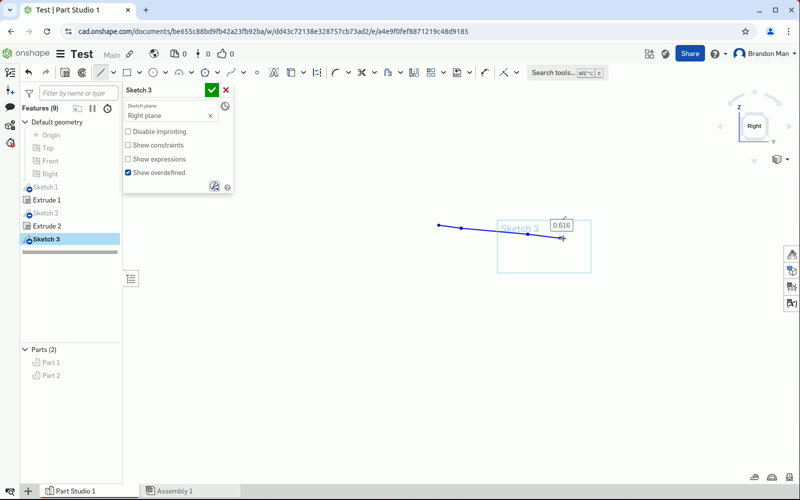
key_down(shift)
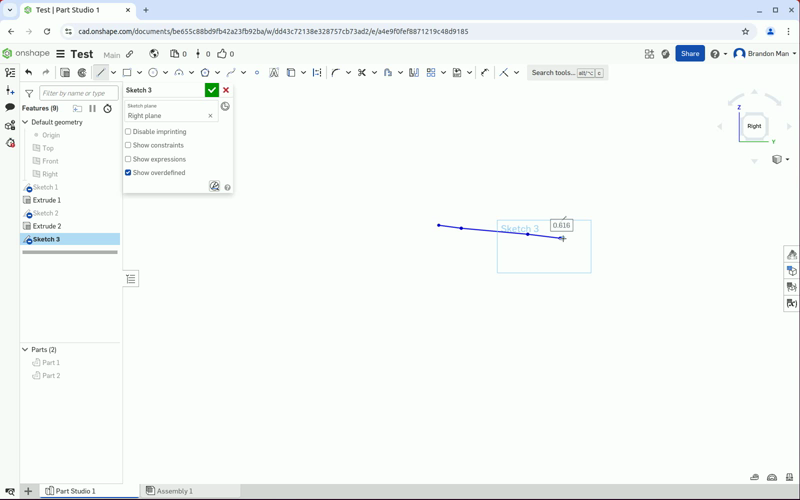
mouse_move(589, 238)
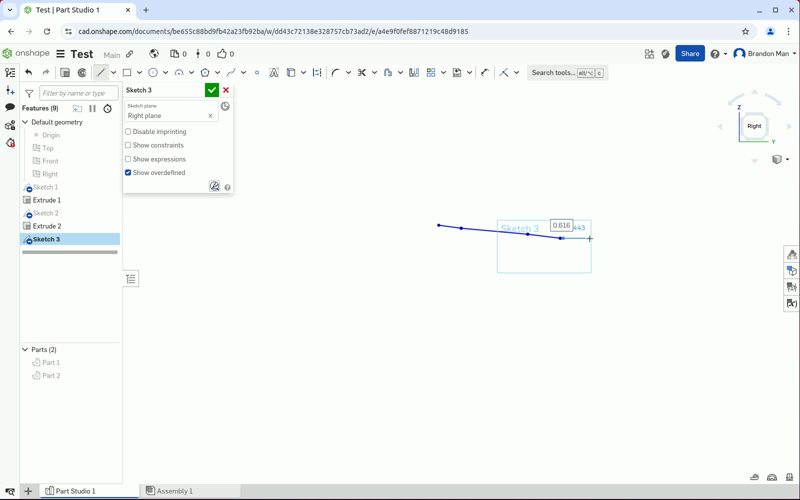
mouse_move(573, 239)
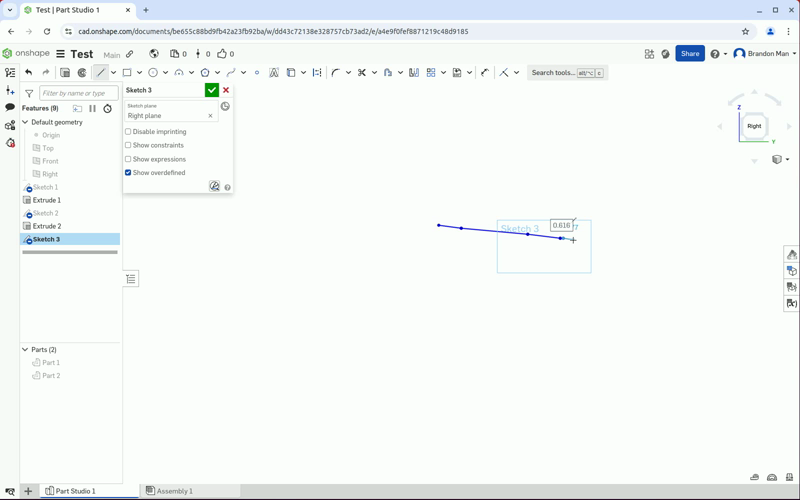
click(573, 239)
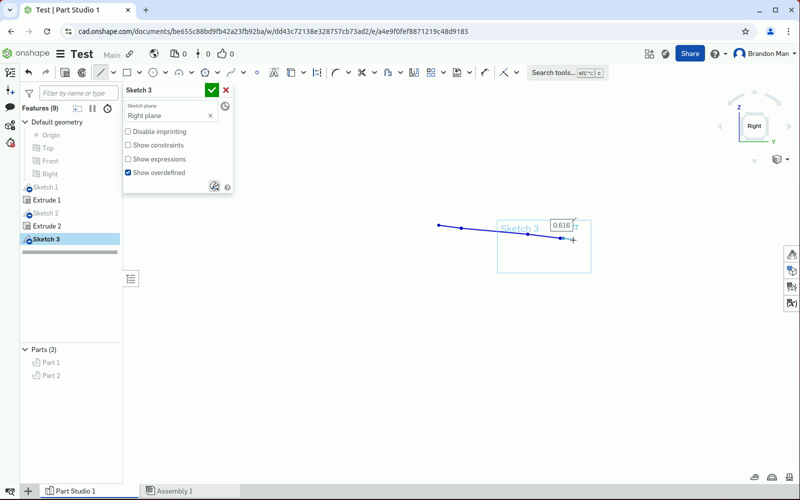
key_up(shift)
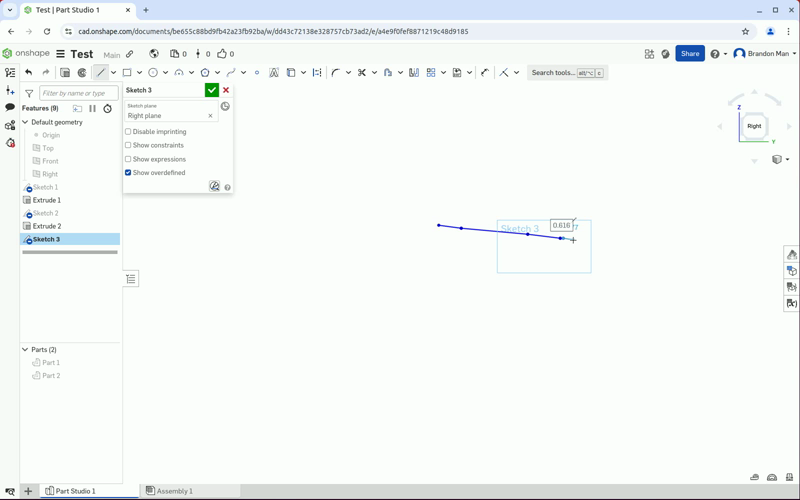
key_down(shift)
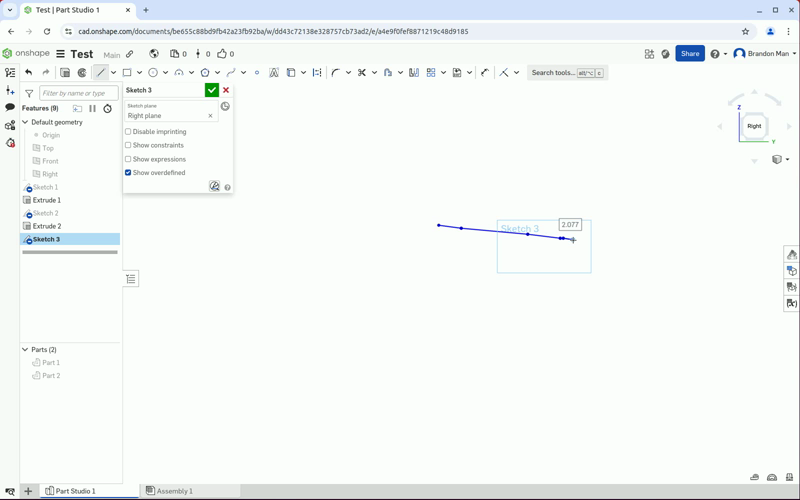
mouse_move(589, 239)
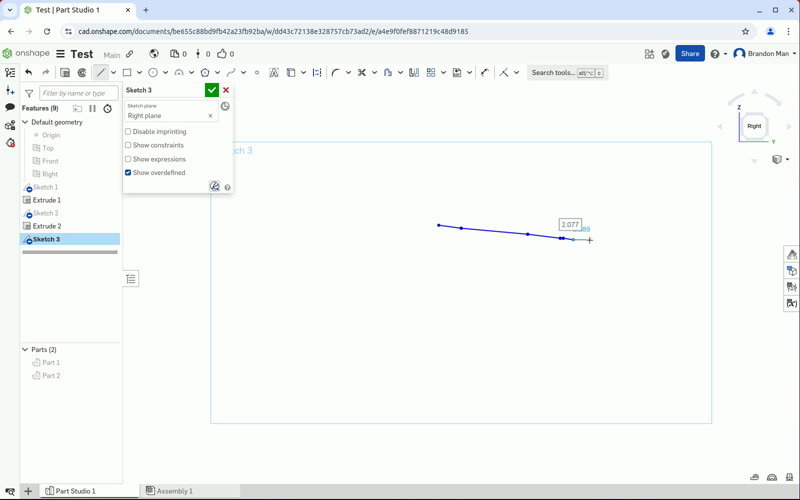
mouse_move(573, 238)
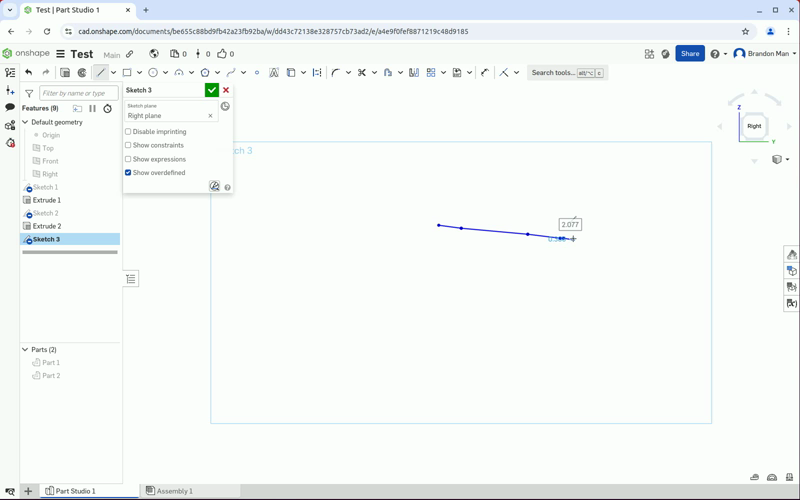
scroll(6)
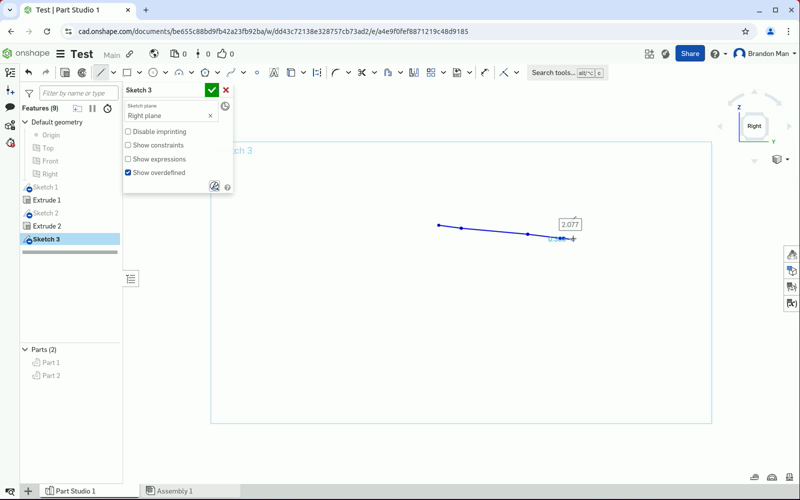
scroll(6)
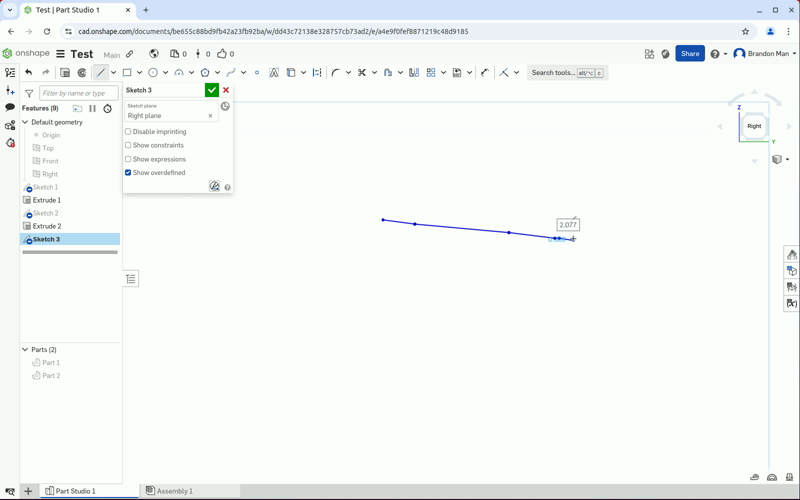
scroll(6)
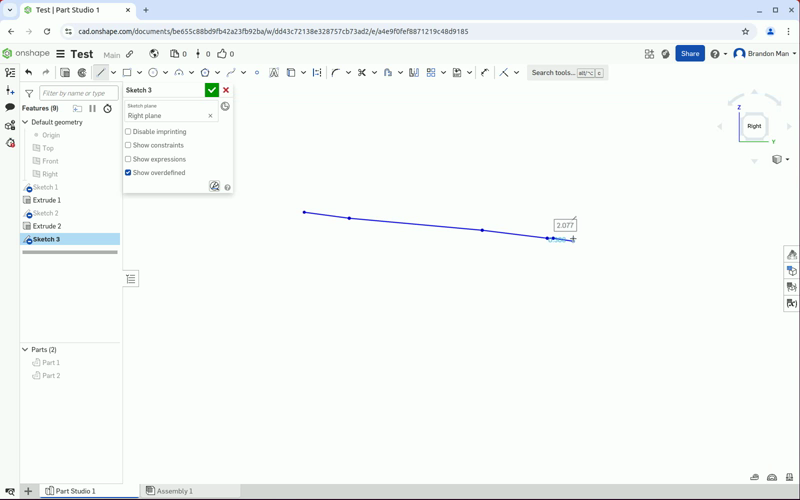
scroll(6)
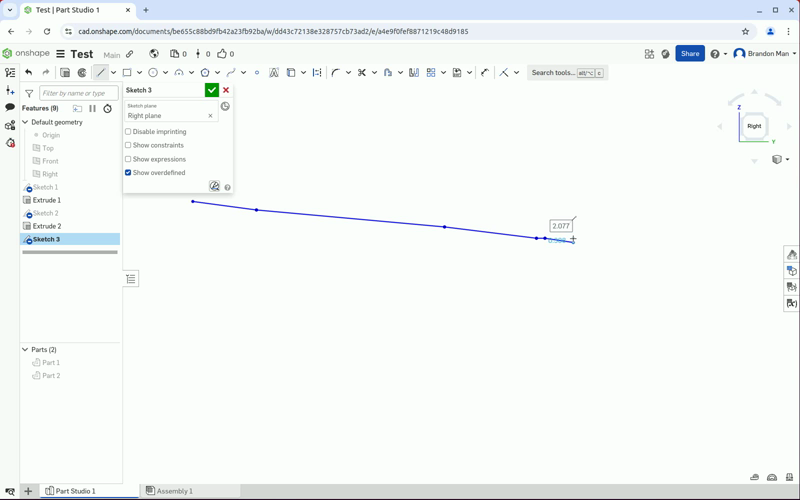
scroll(6)
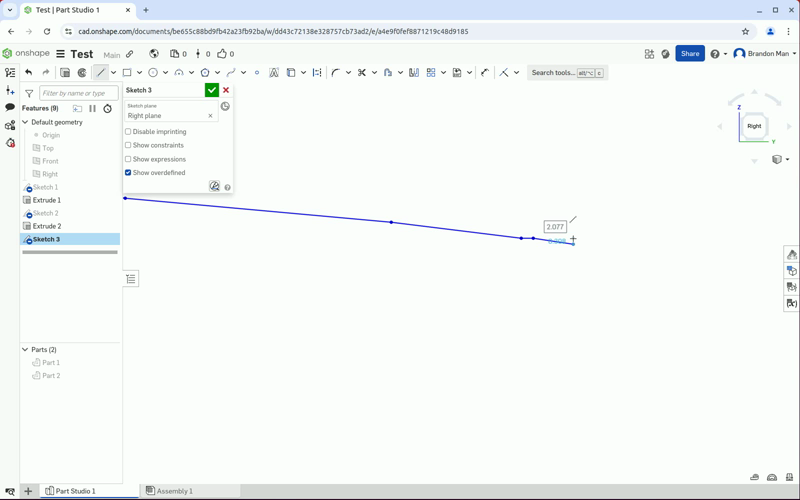
scroll(6)
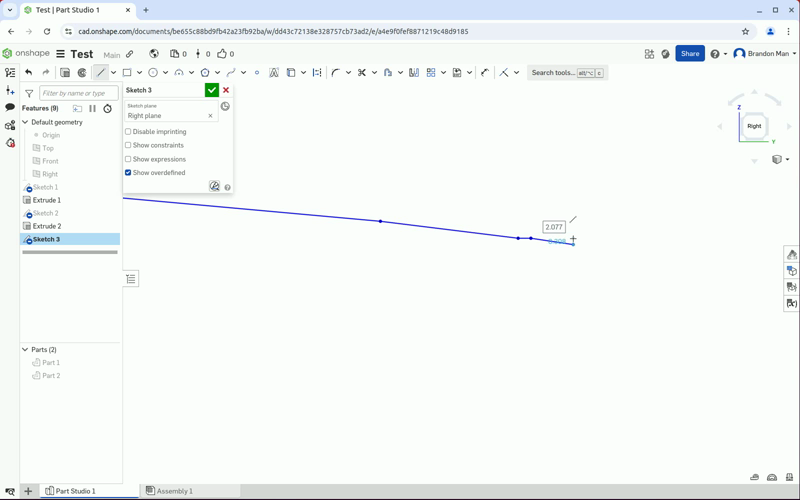
scroll(6)
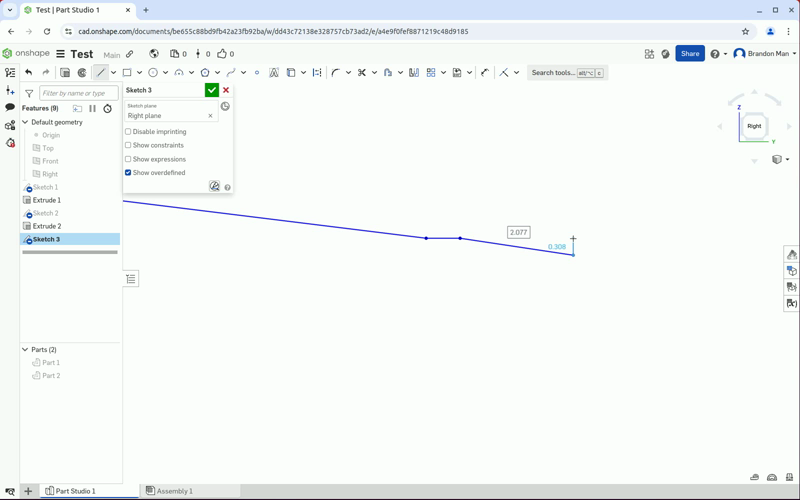
click(573, 238)
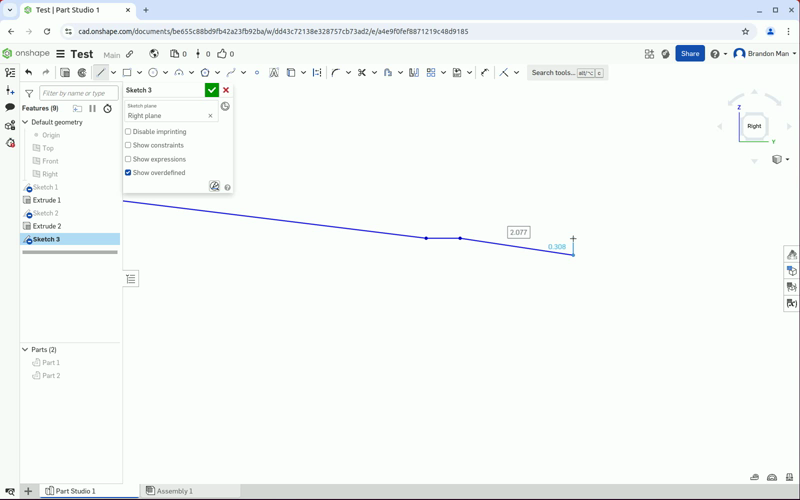
scroll(-6)
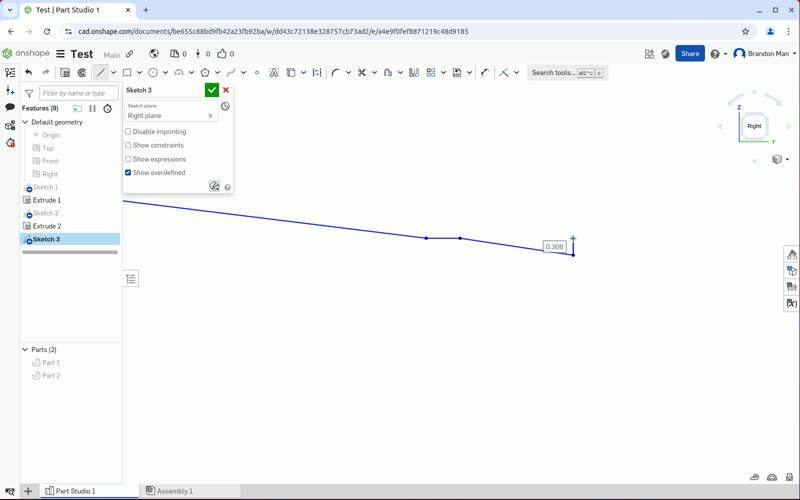
scroll(-6)
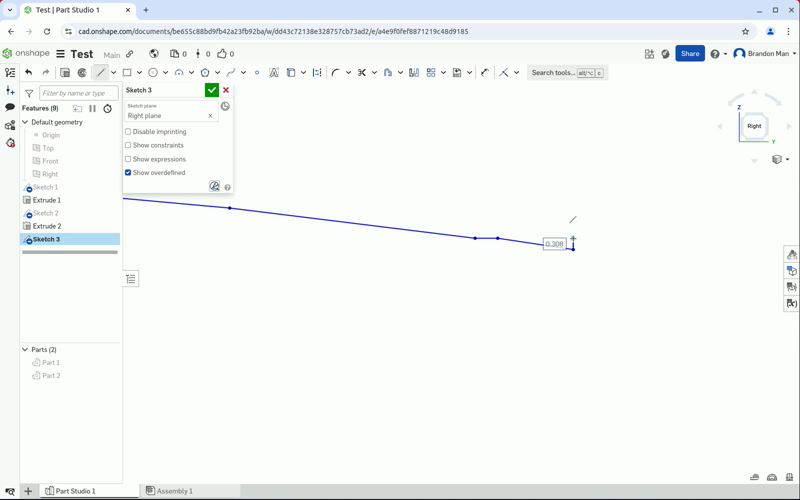
scroll(-6)
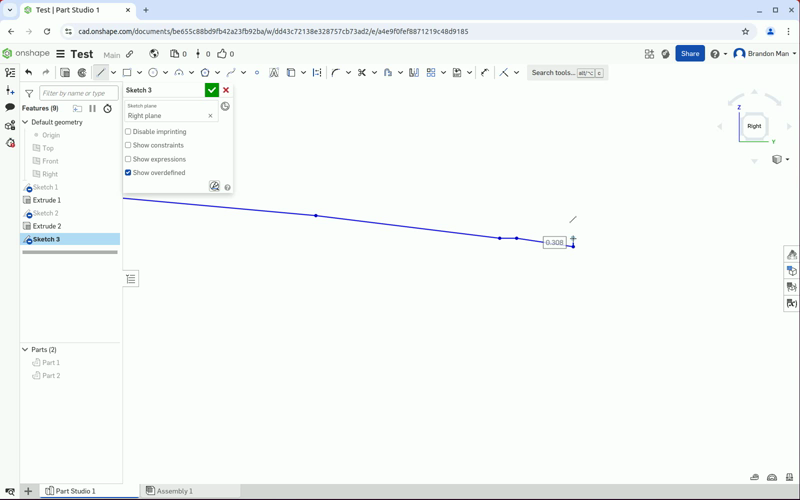
scroll(-6)
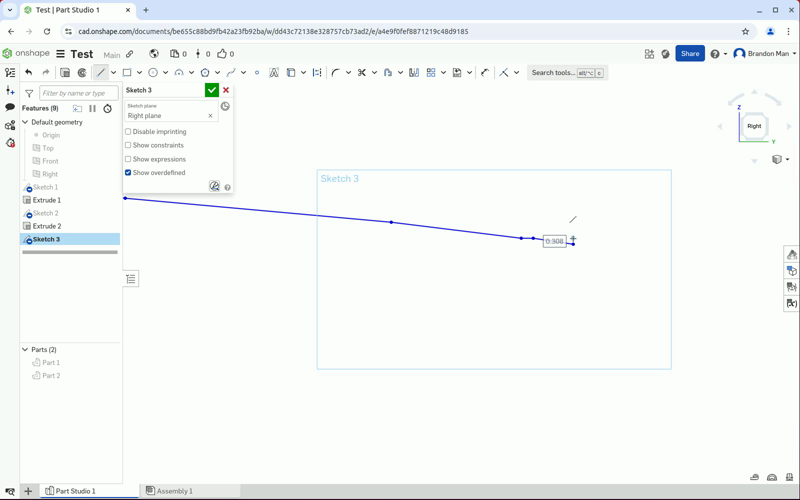
scroll(-6)
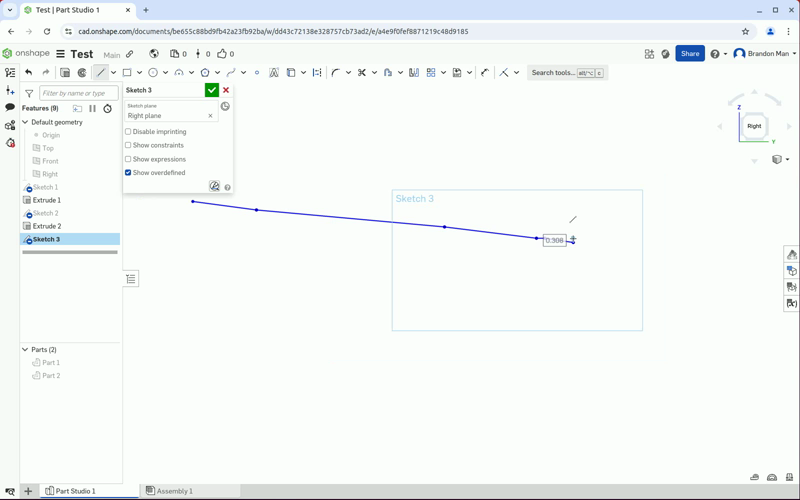
scroll(-6)
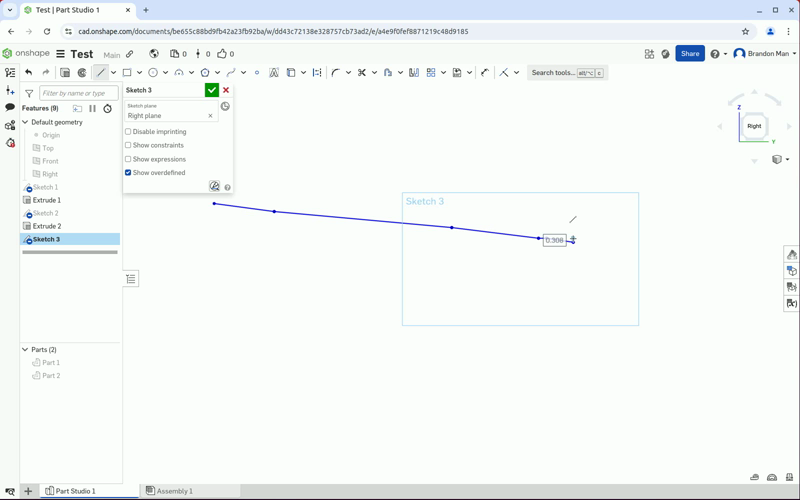
scroll(-6)
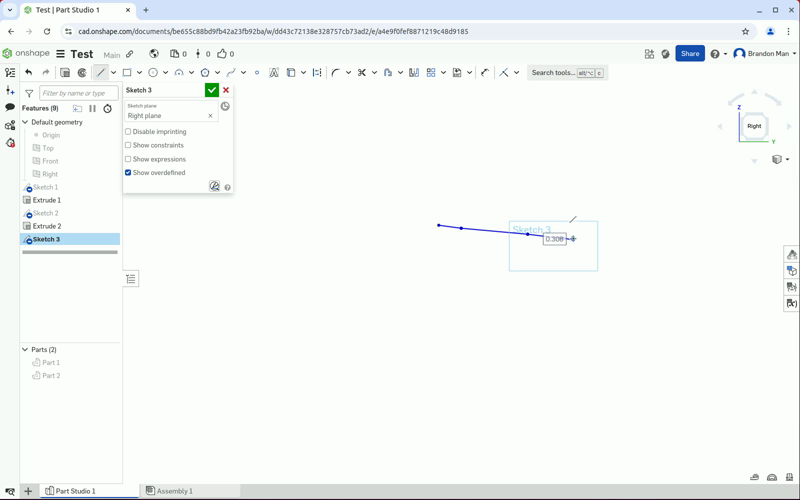
key_up(shift)
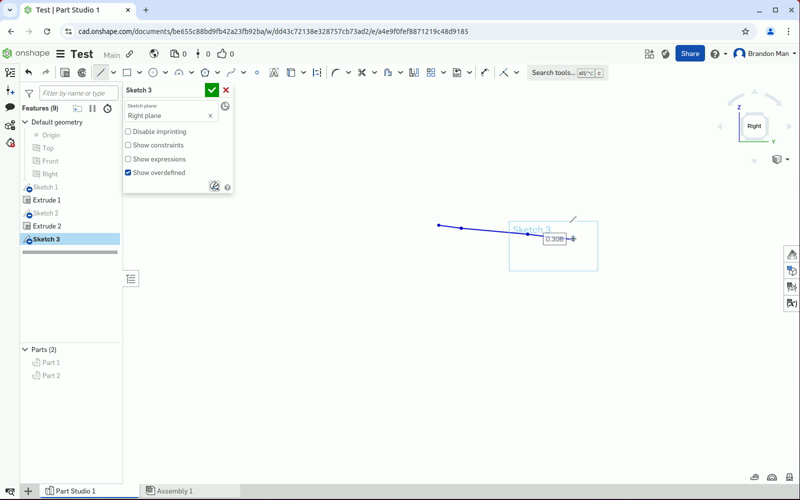
key_down(shift)
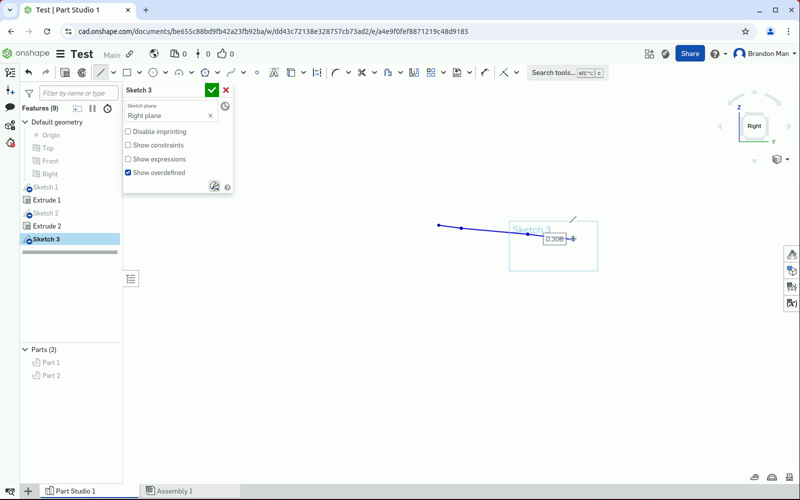
mouse_move(438, 225)
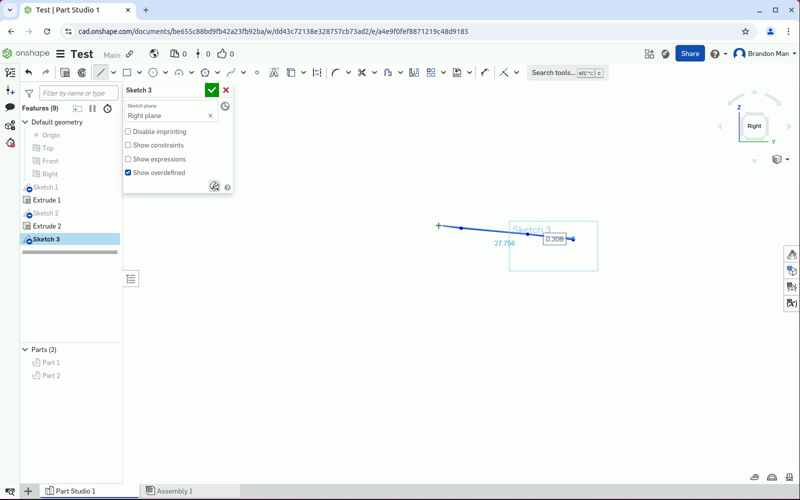
key_up(shift)
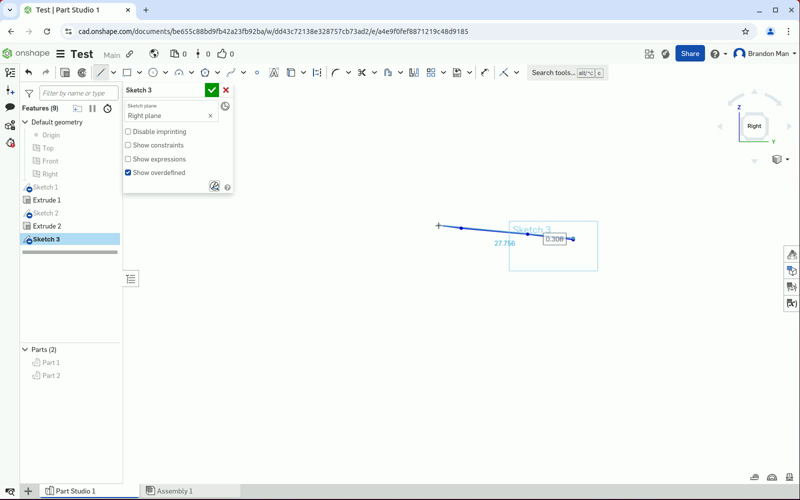
click(438, 225)
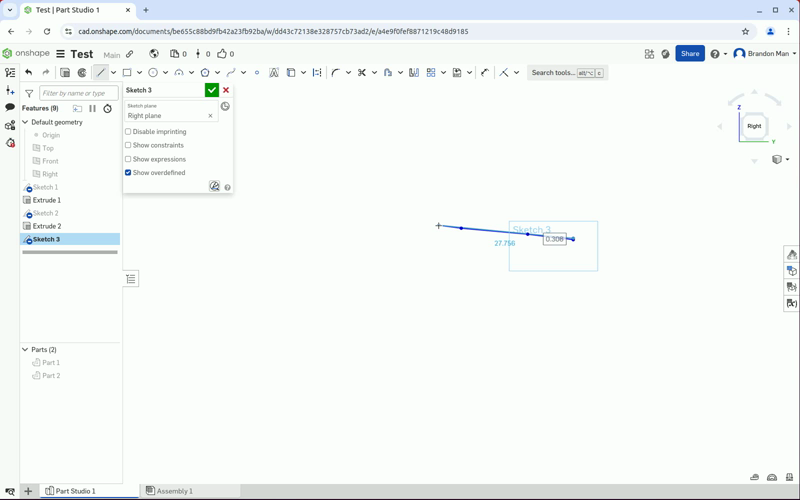
key(esc)
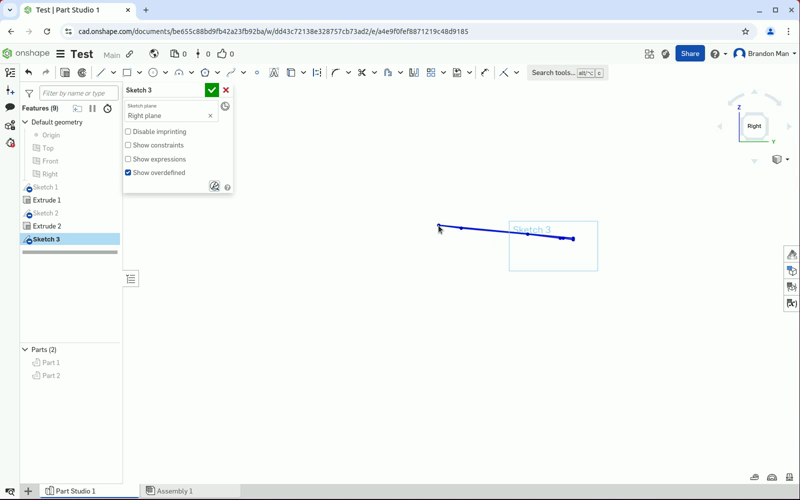
mouse_move(551, 236)
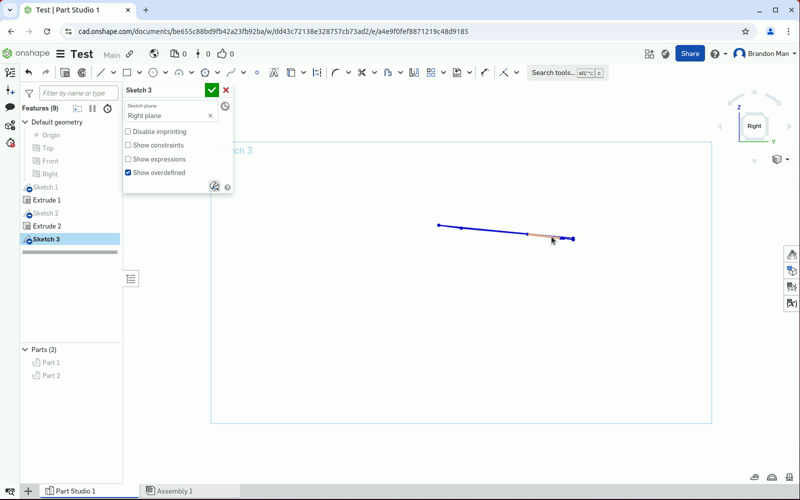
scroll(6)
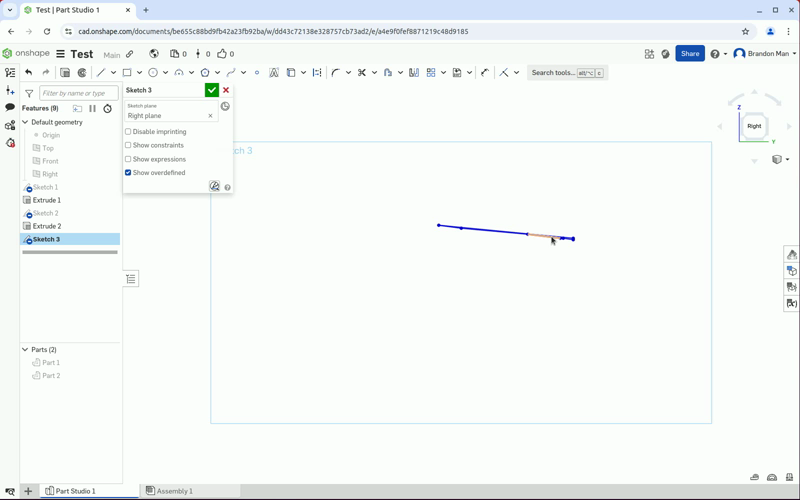
scroll(6)
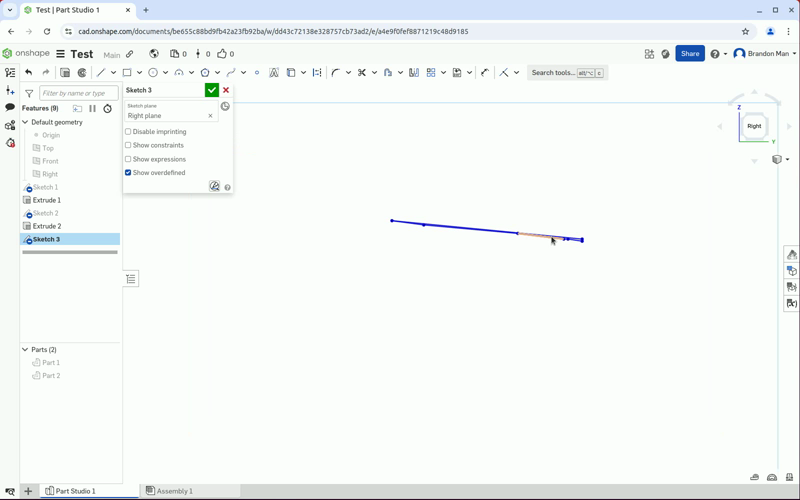
scroll(6)
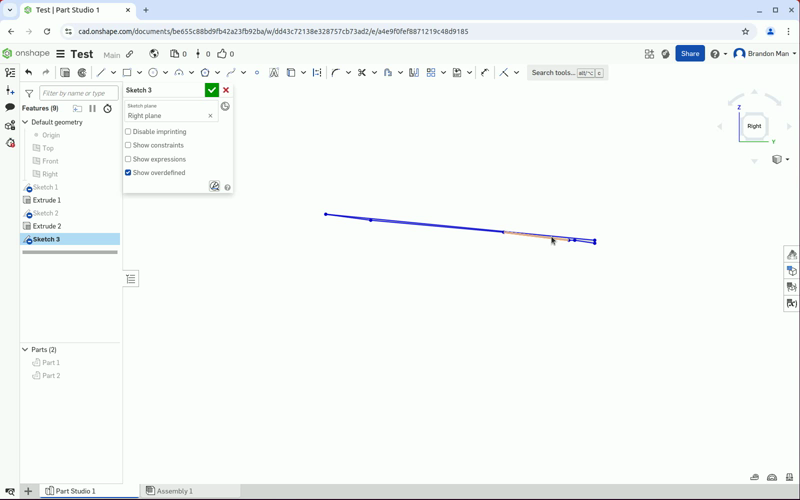
scroll(6)
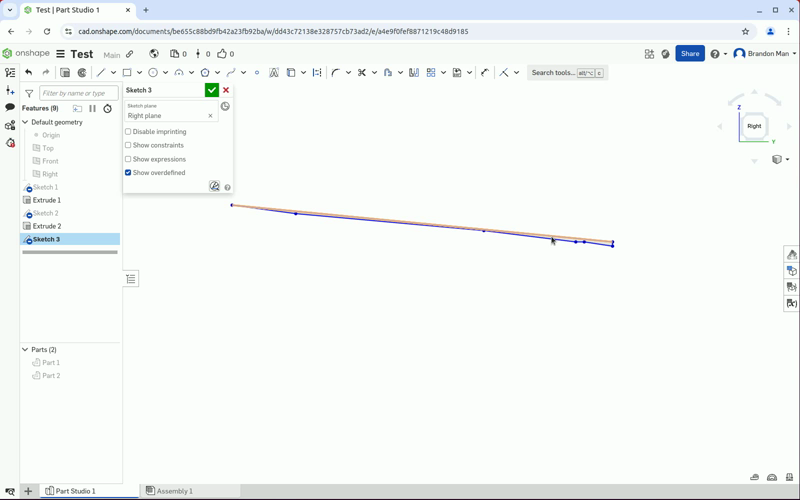
scroll(6)
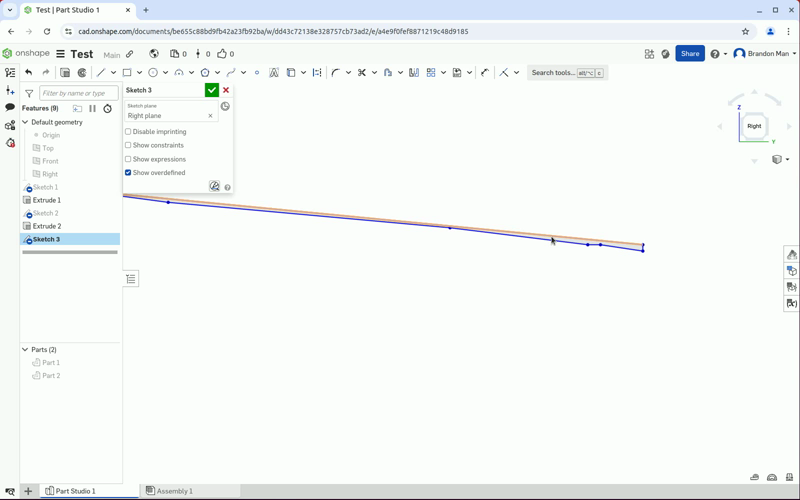
scroll(6)
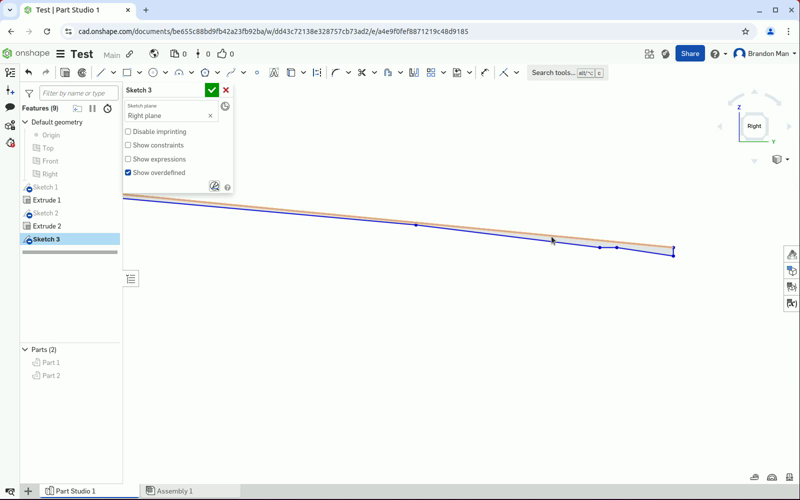
scroll(6)
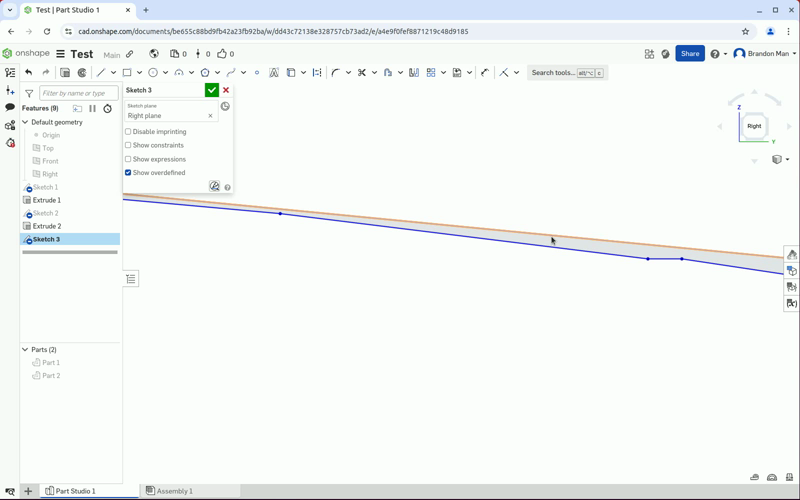
click(551, 236)
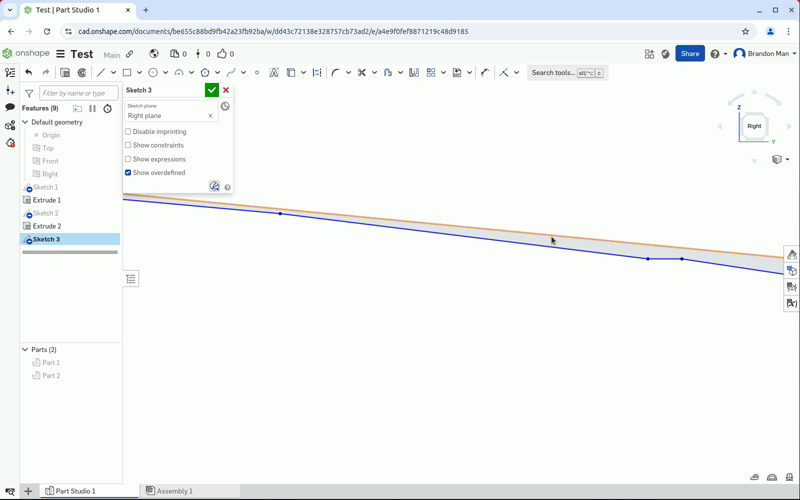
scroll(-6)
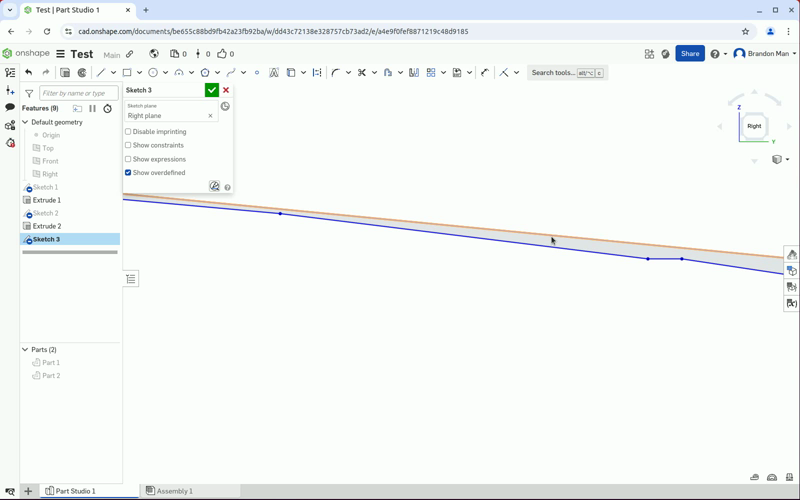
scroll(-6)
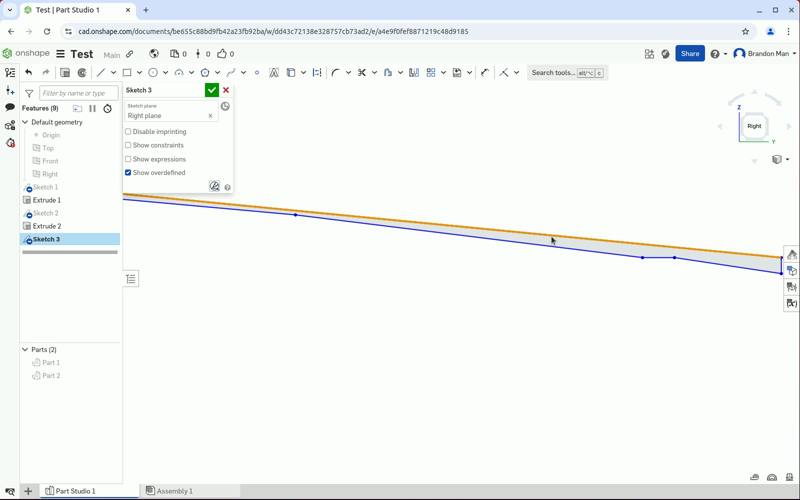
scroll(-6)
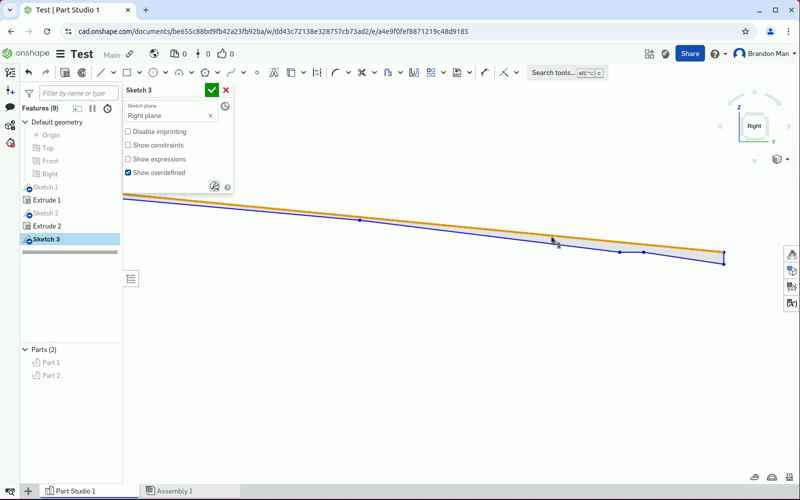
scroll(-6)
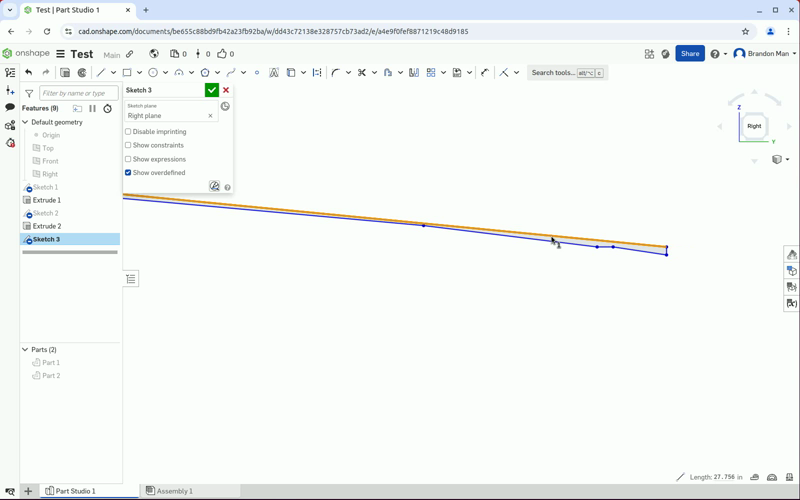
scroll(-6)
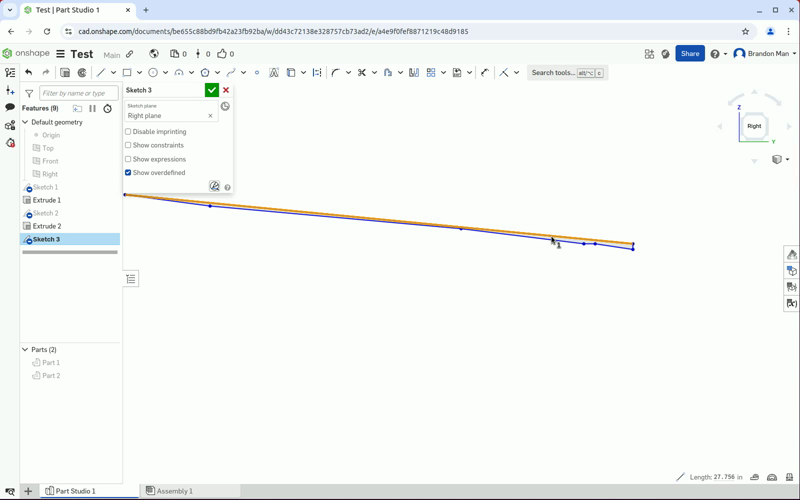
scroll(-6)
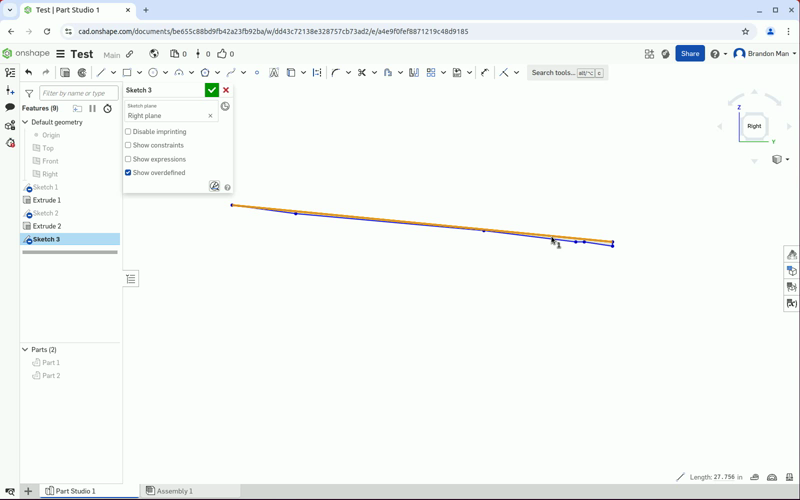
scroll(-6)
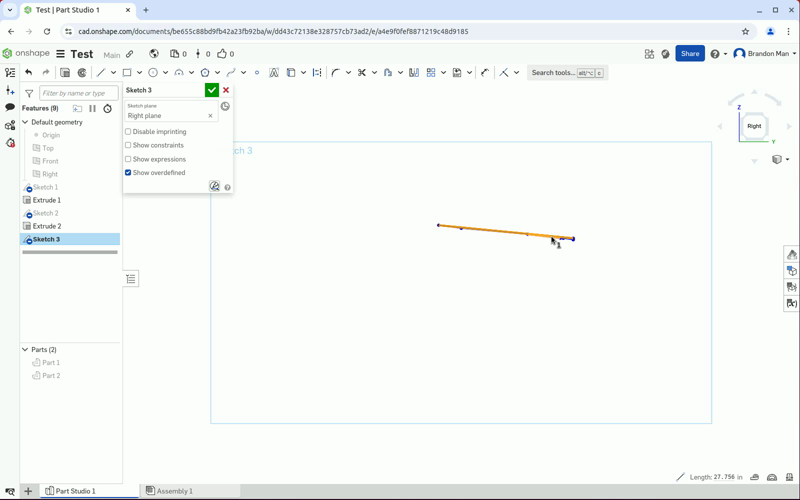
mouse_move(73, 352)
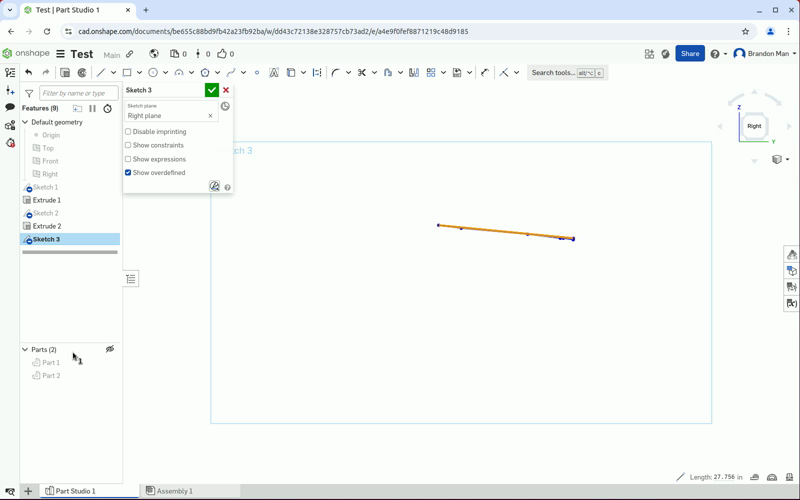
key(shift+y)
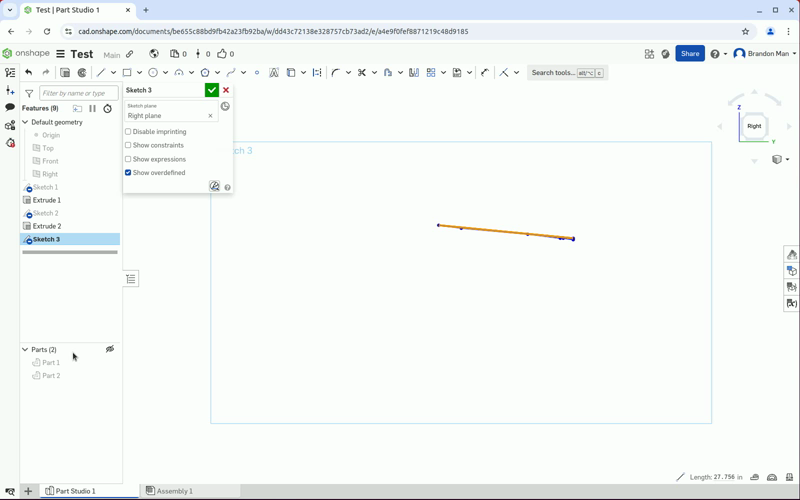
key(shift+e)
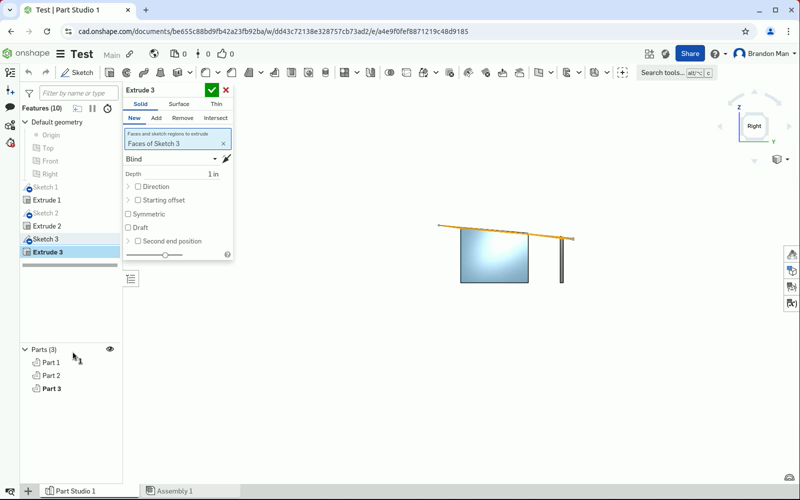
mouse_move(143, 106)
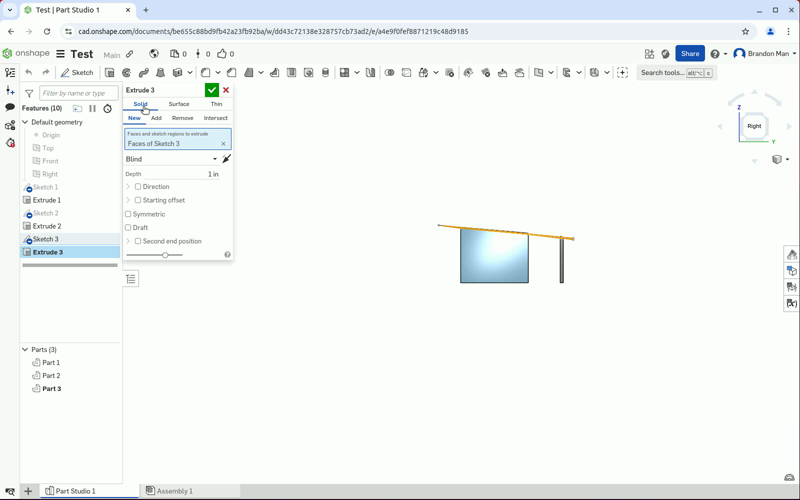
click(143, 106)
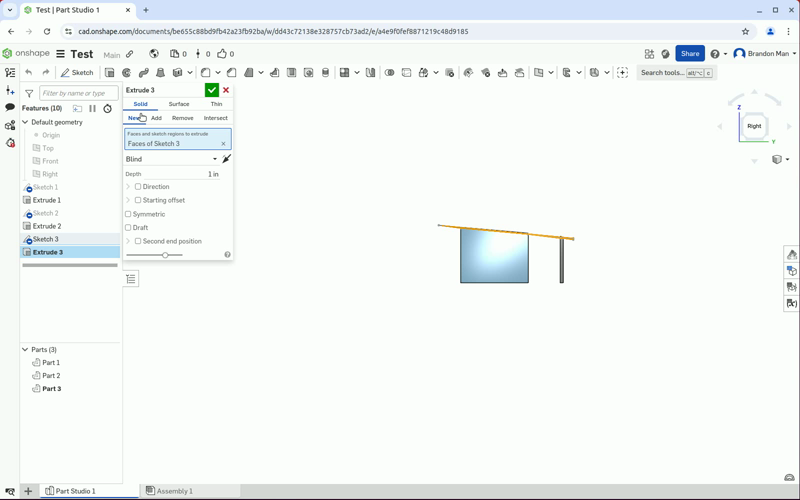
mouse_move(137, 120)
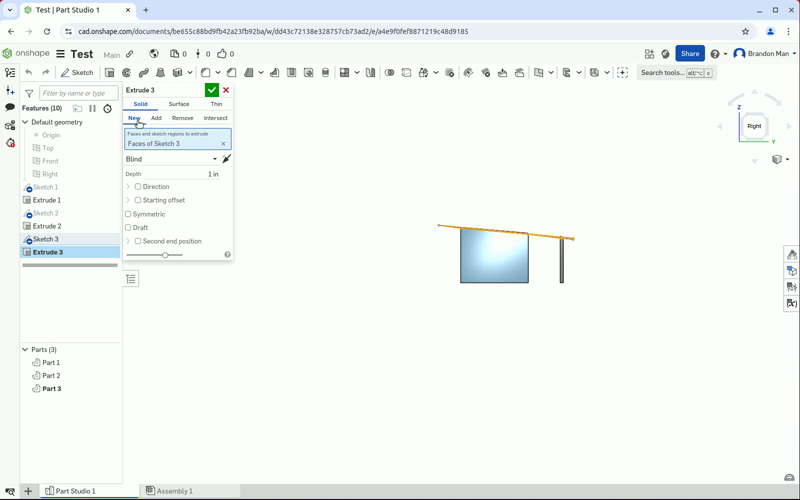
click(137, 120)
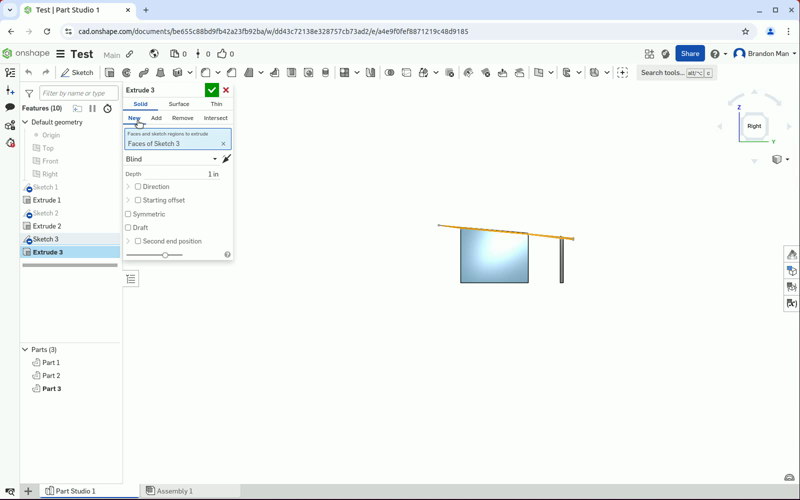
key(tab, 4)
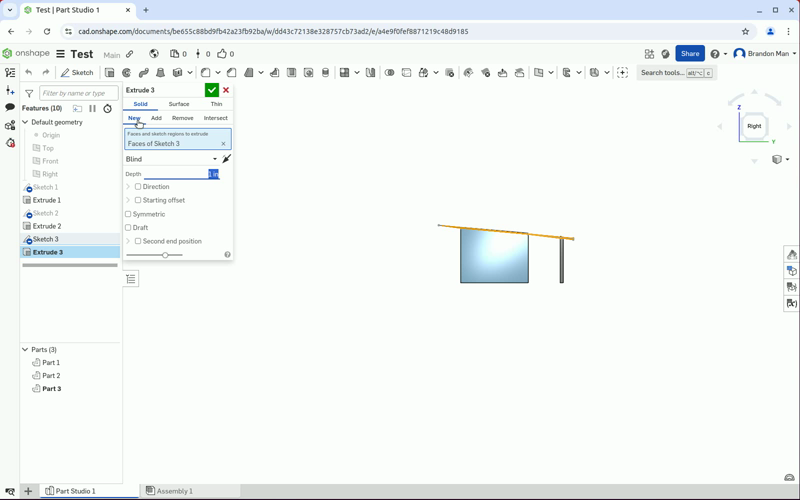
text(27.442)
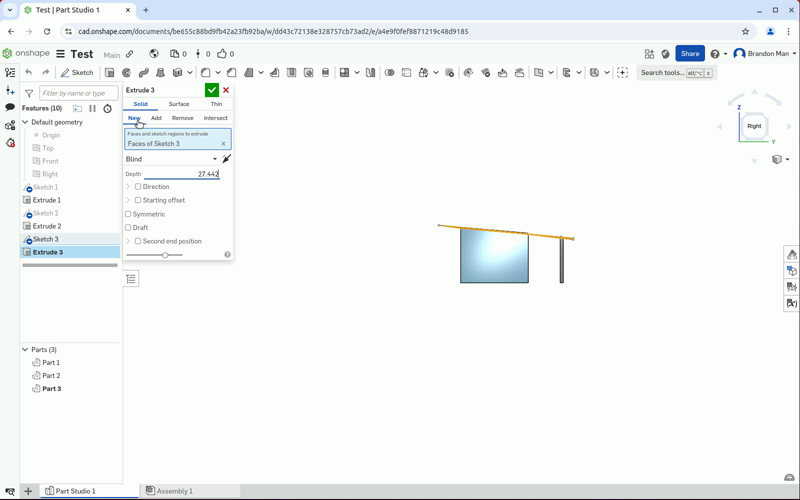
key(tab, 3)
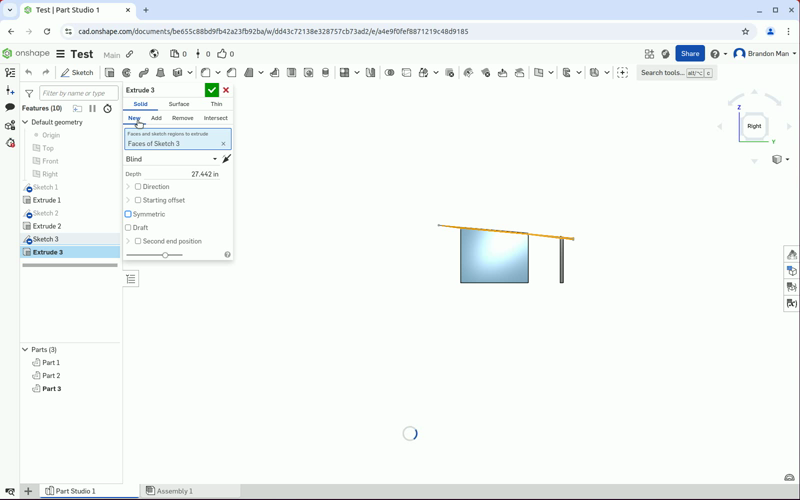
key(space)
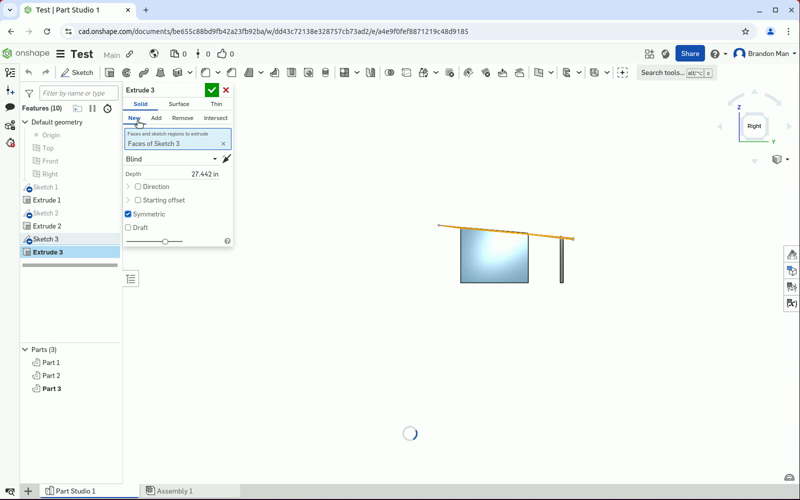
key(enter)
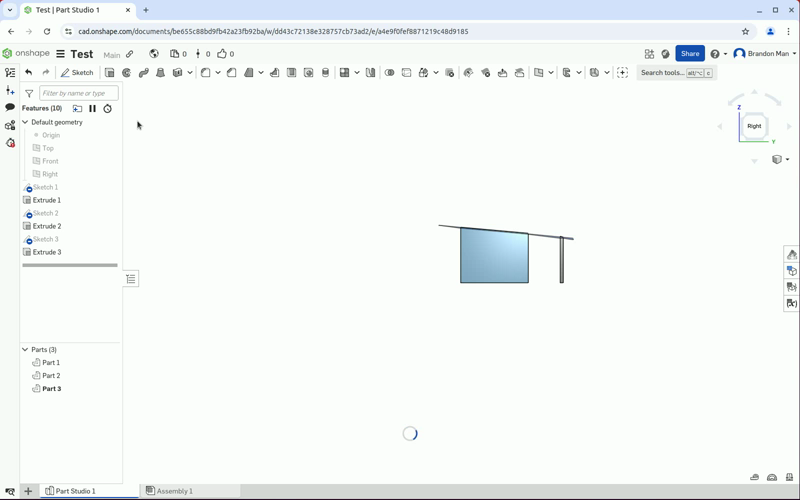
key(shift+h)
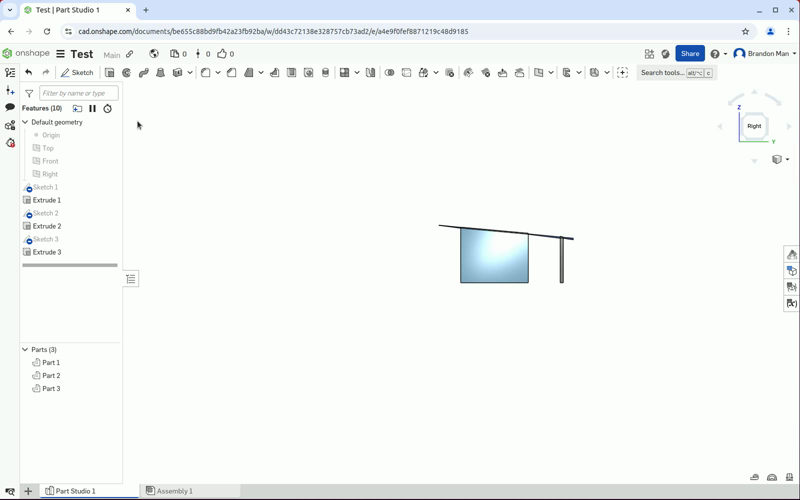
key(shift+h)
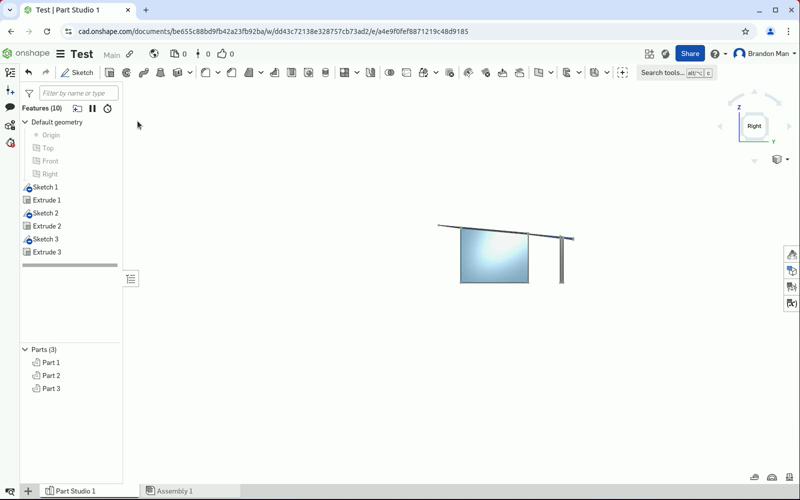
key(shift+7)
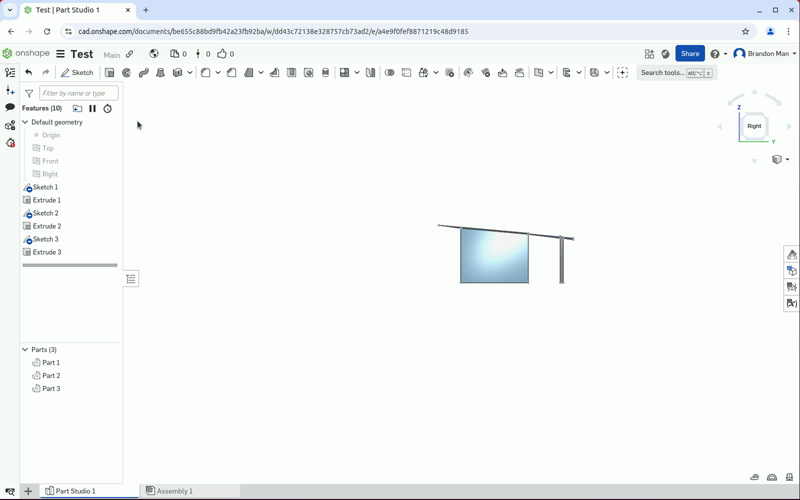
key(right, 2)
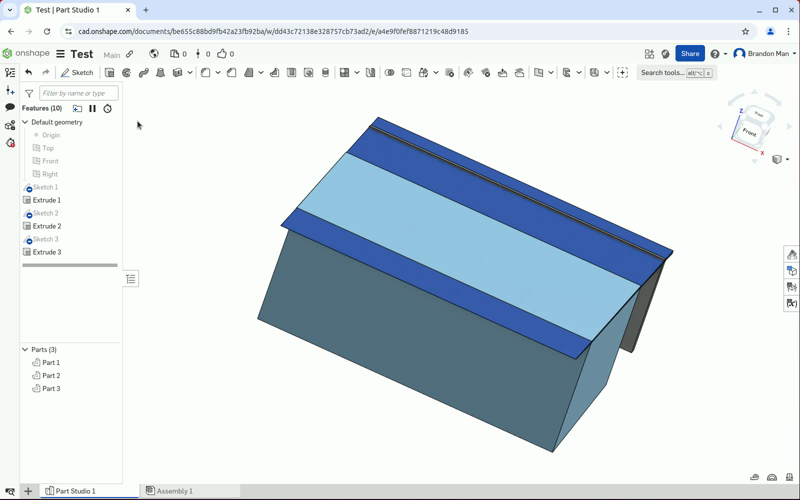
key(down, 2)
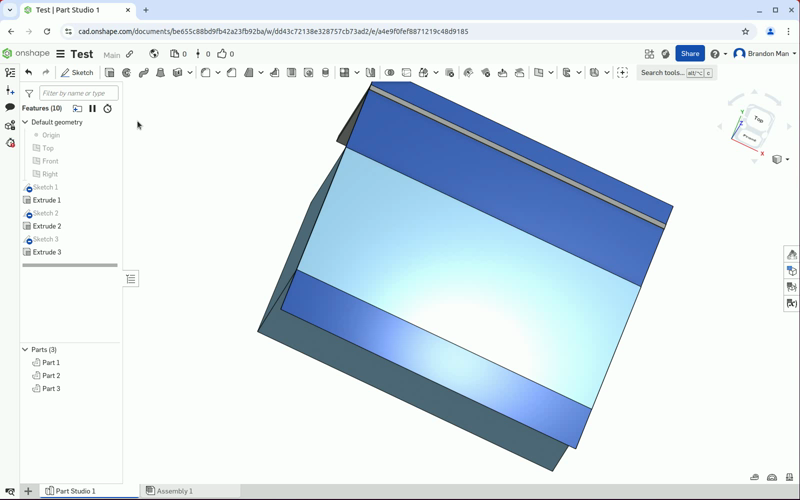
key(up, 2)
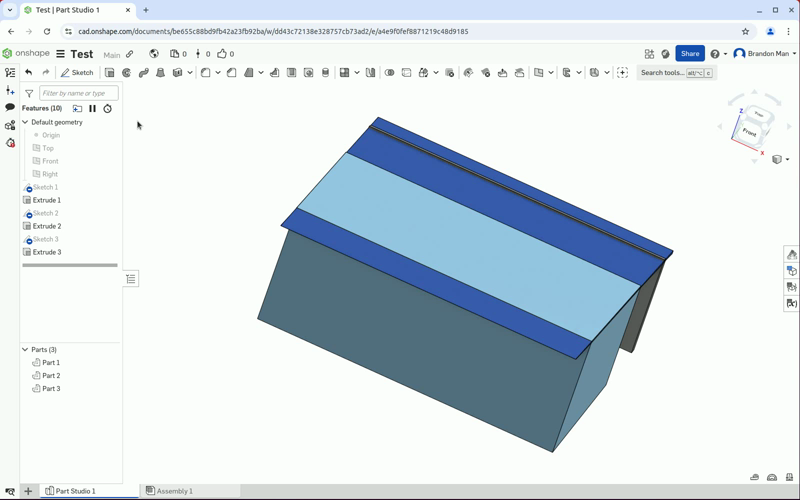
key(left, 2)
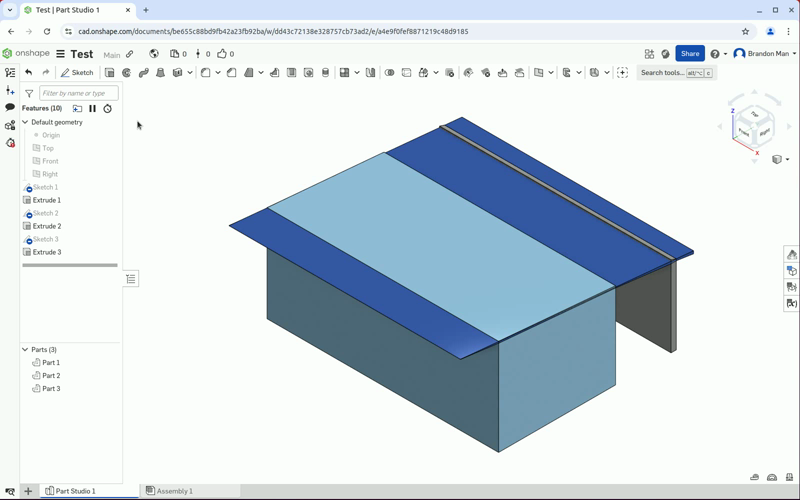
mouse_move(73, 189)
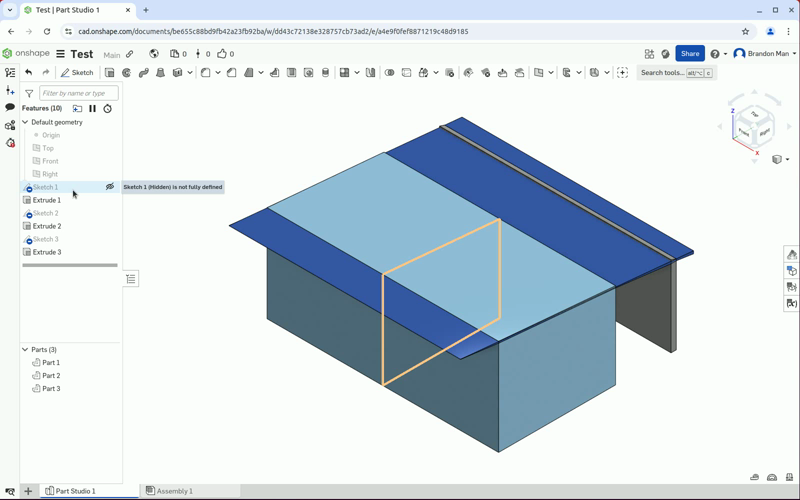
click(73, 189)